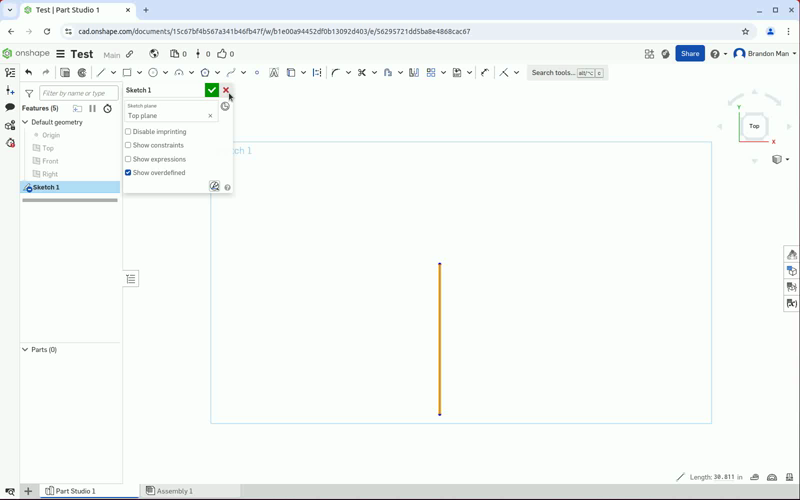
key(shift+h)
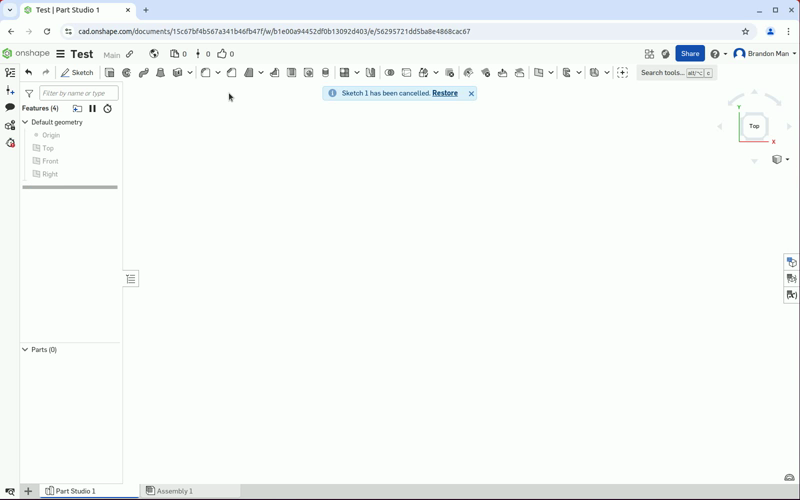
mouse_move(73, 352)
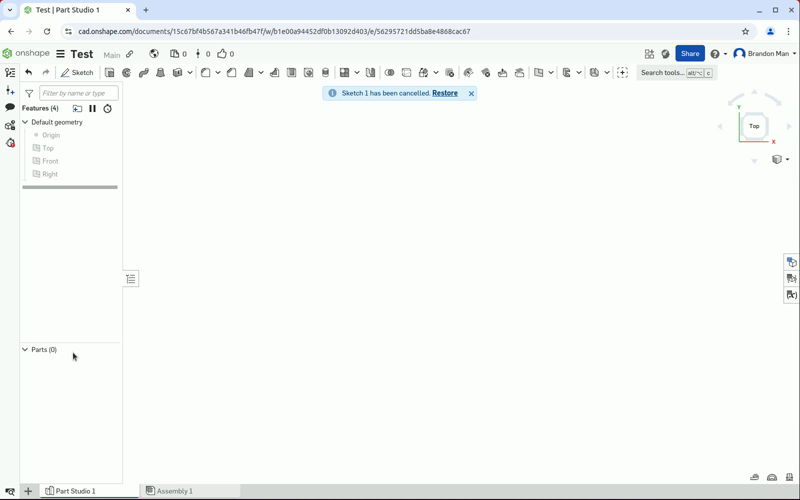
key(y)
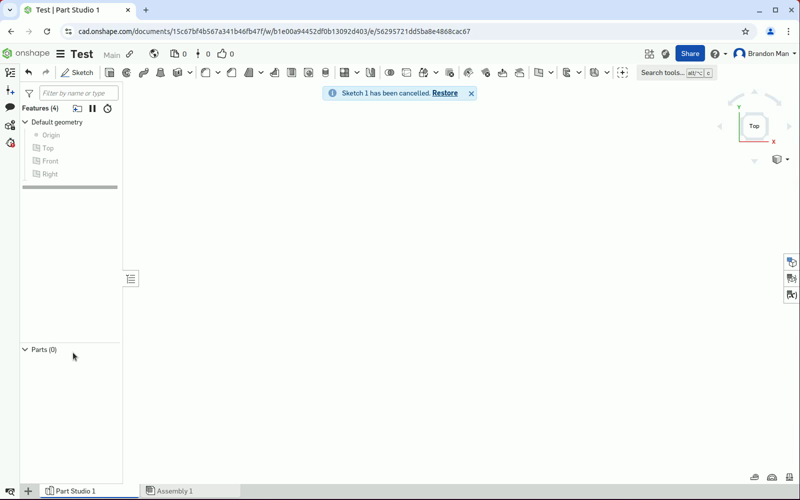
key(shift+p)
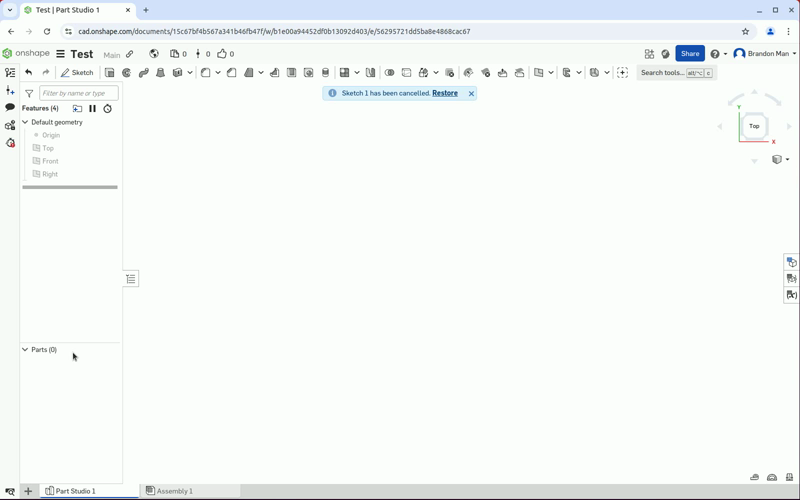
key(space)
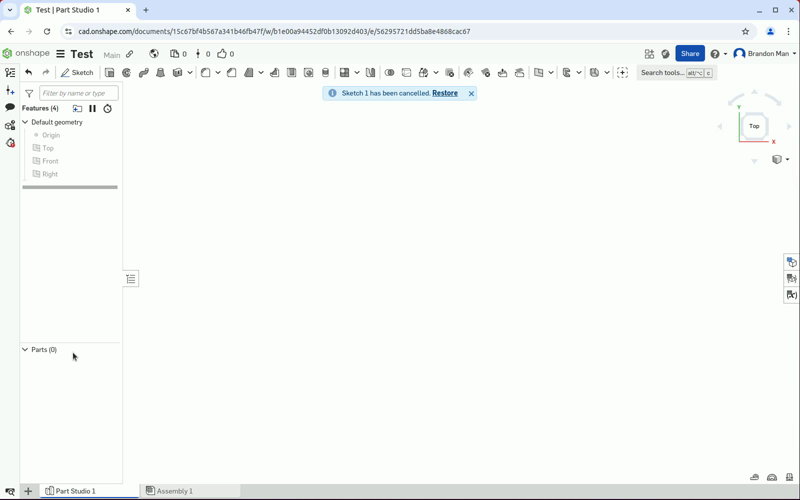
key_down(shift)
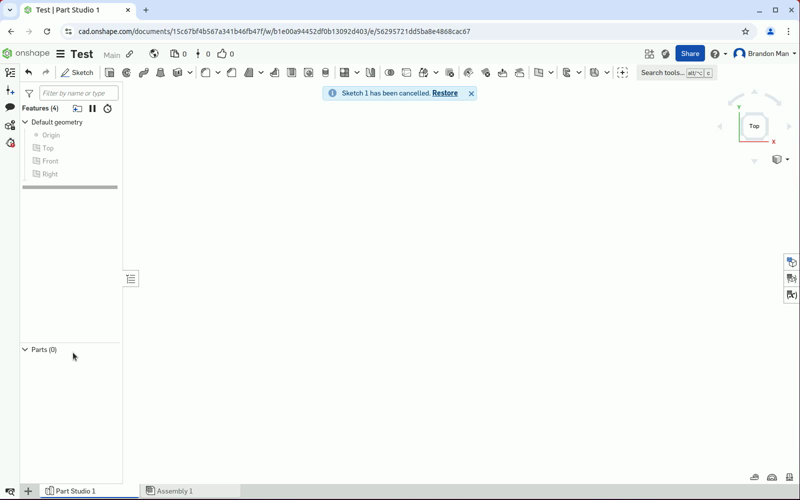
key(up)
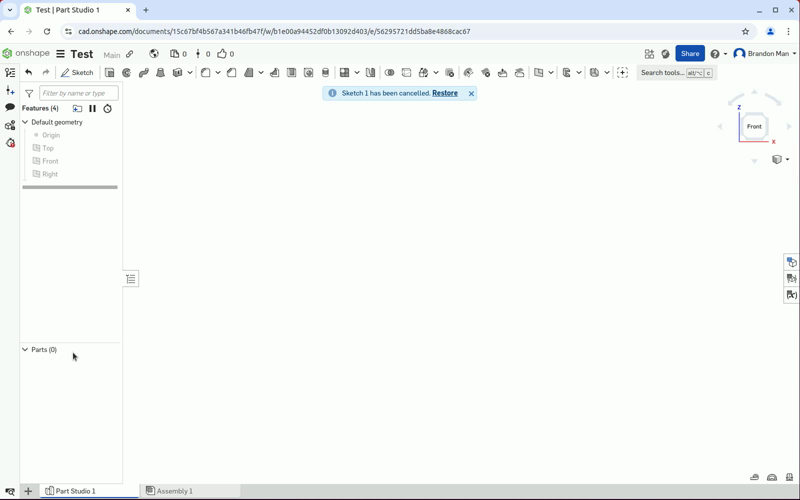
key_up(shift)
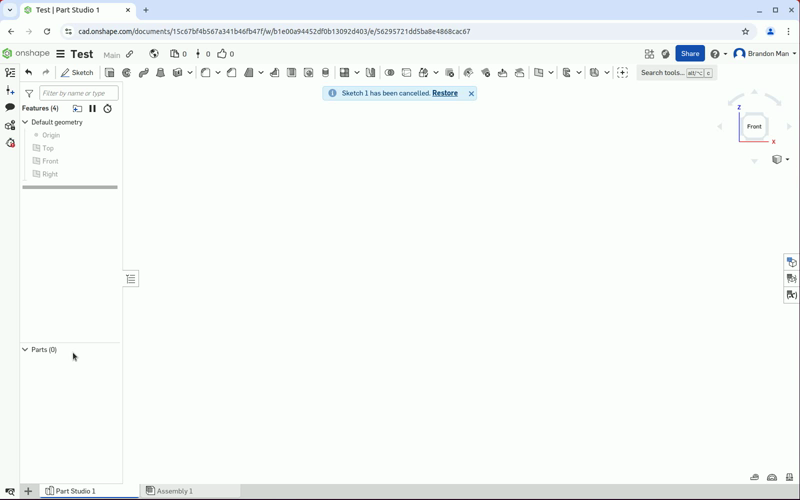
mouse_move(73, 352)
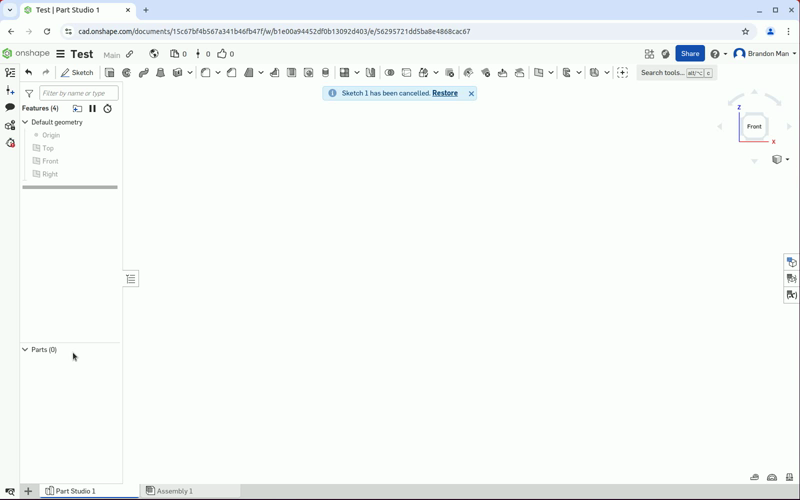
key(shift+y)
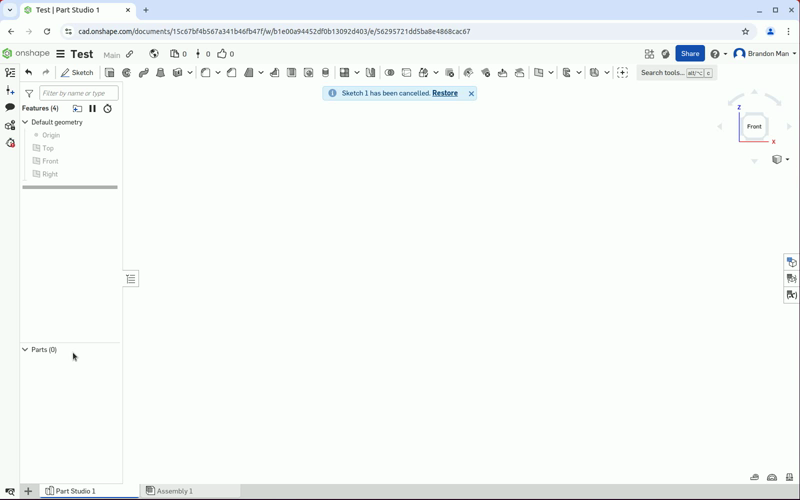
key(shift+s)
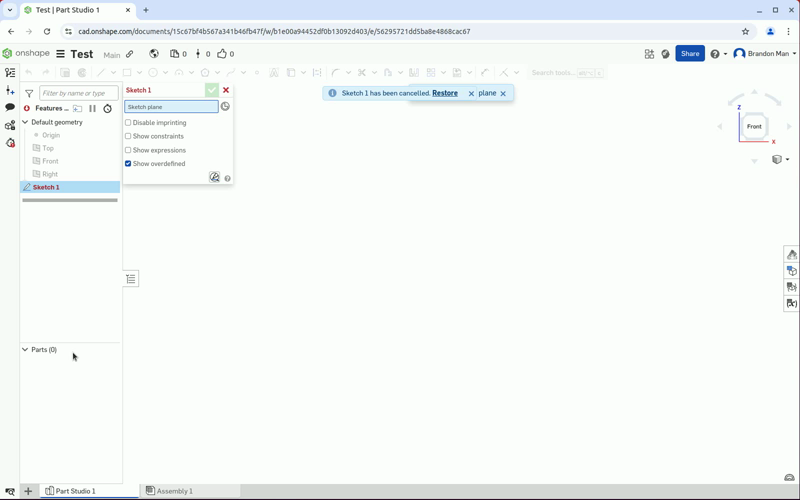
mouse_move(73, 163)
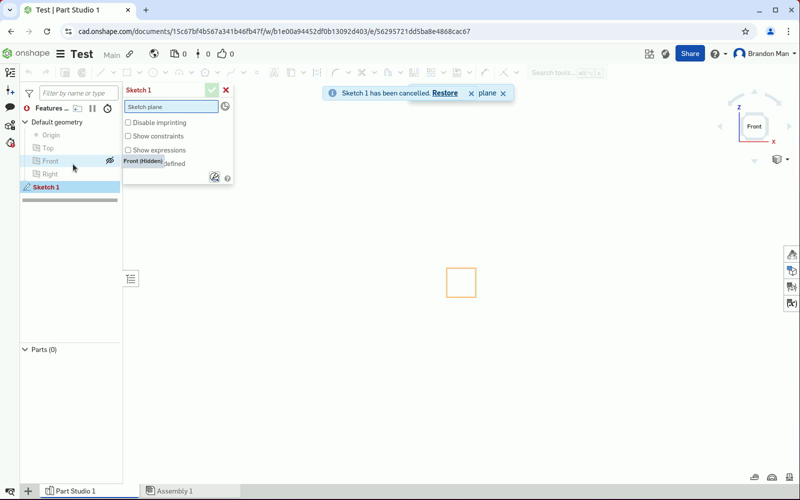
click(73, 163)
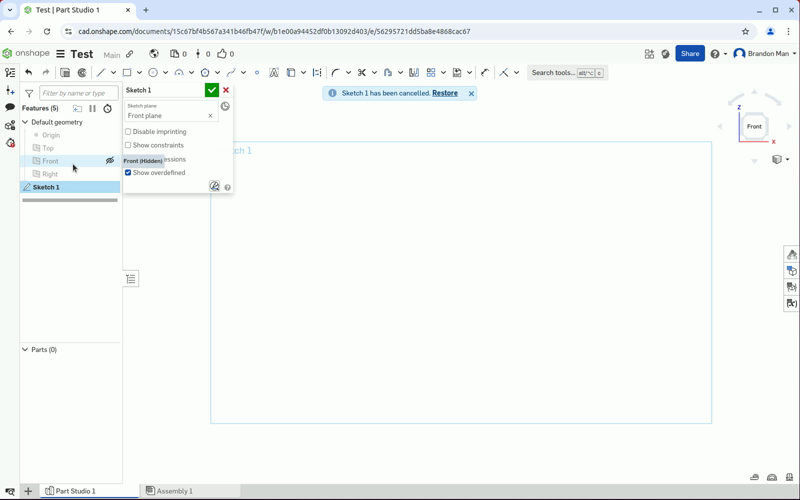
mouse_move(73, 352)
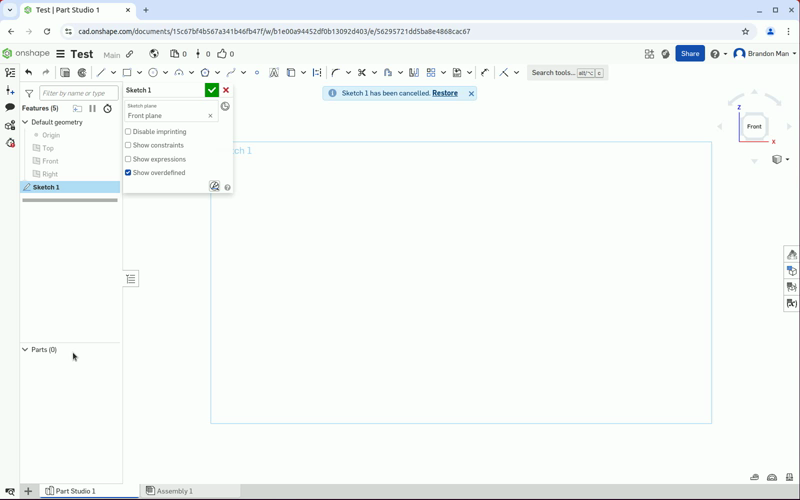
key(y)
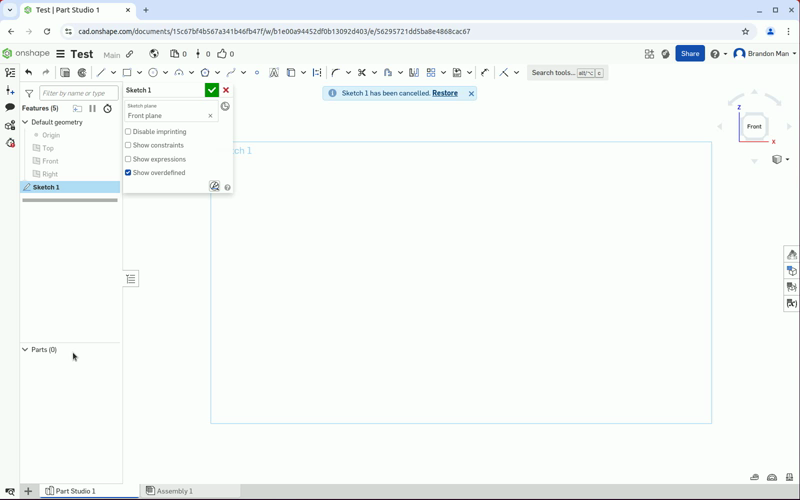
key(c)
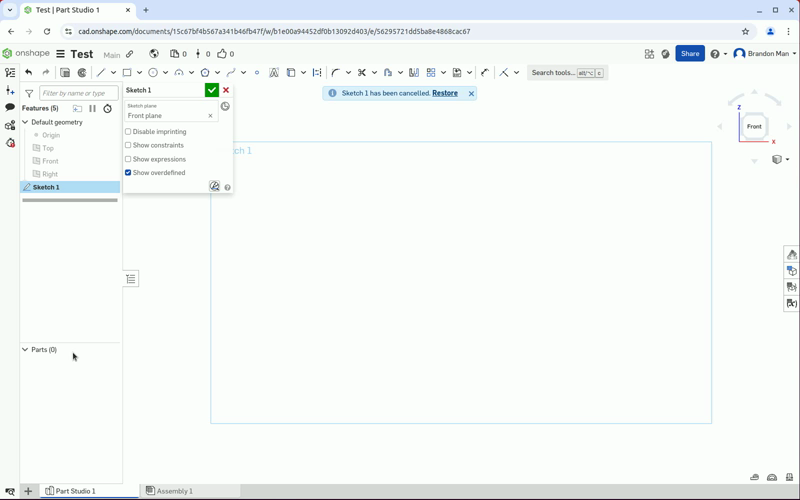
key_down(shift)
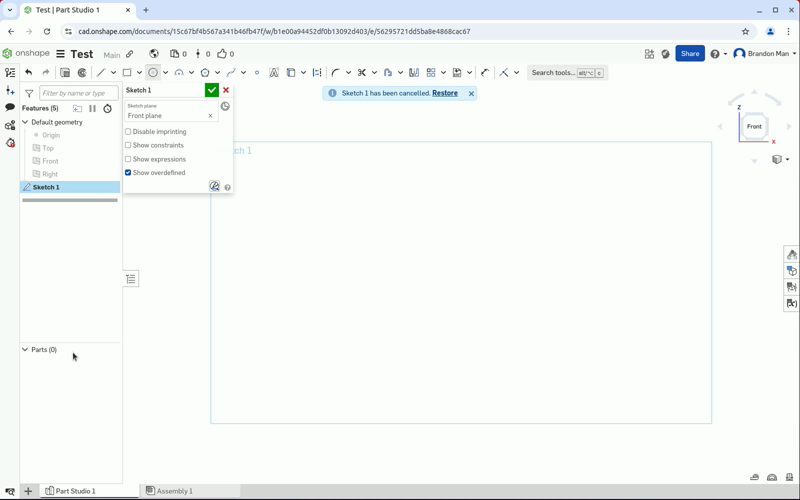
mouse_move(460, 282)
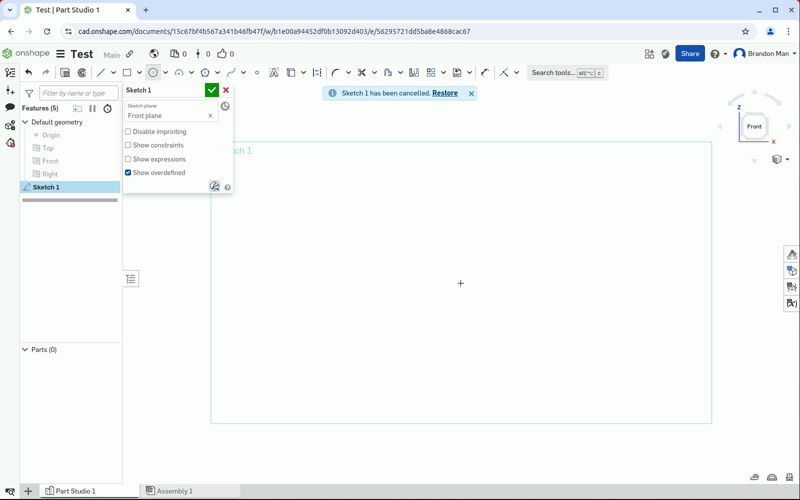
click(460, 282)
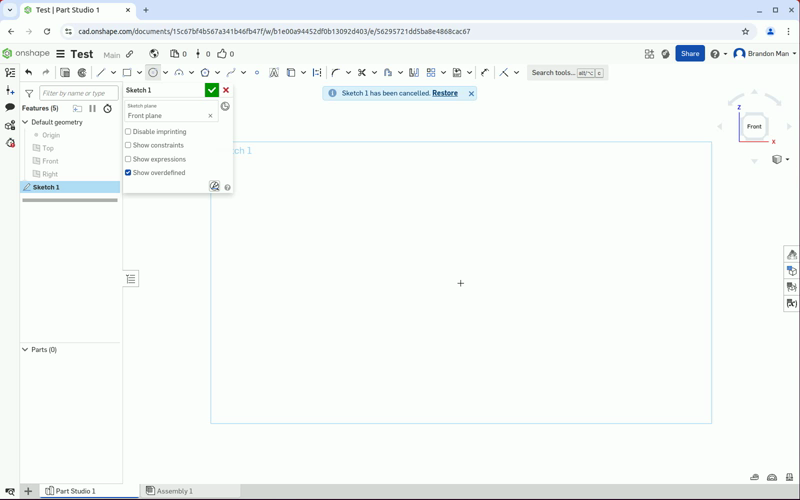
key_up(shift)
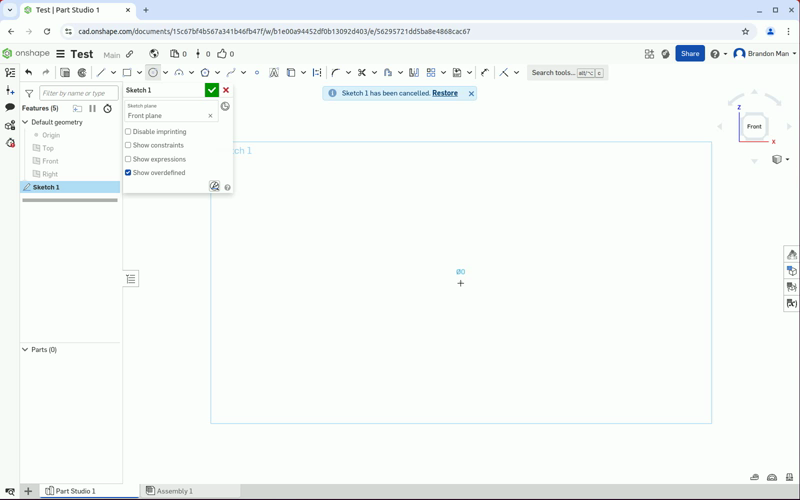
mouse_move(481, 282)
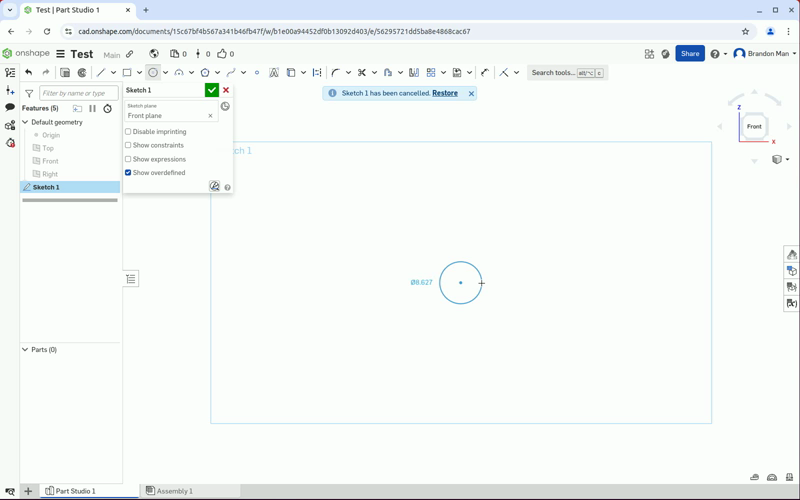
click(481, 282)
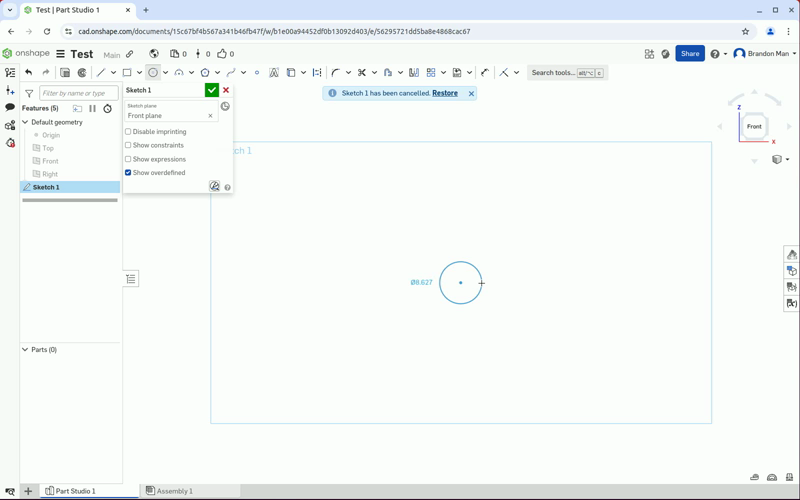
key(esc)
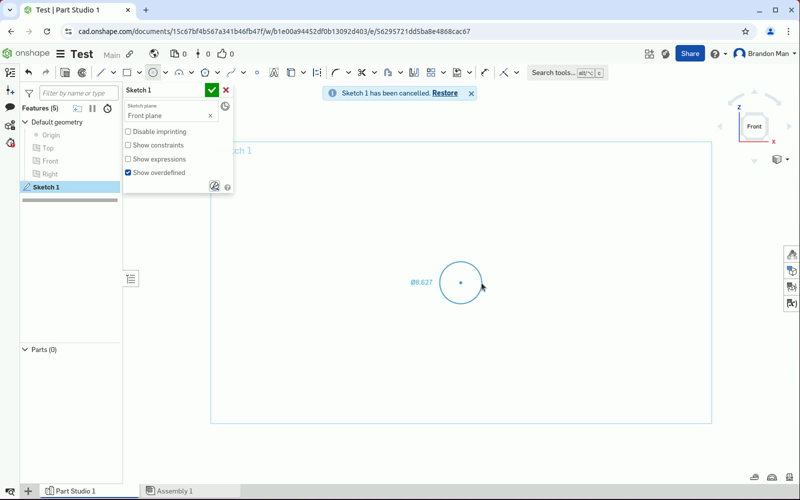
mouse_move(472, 268)
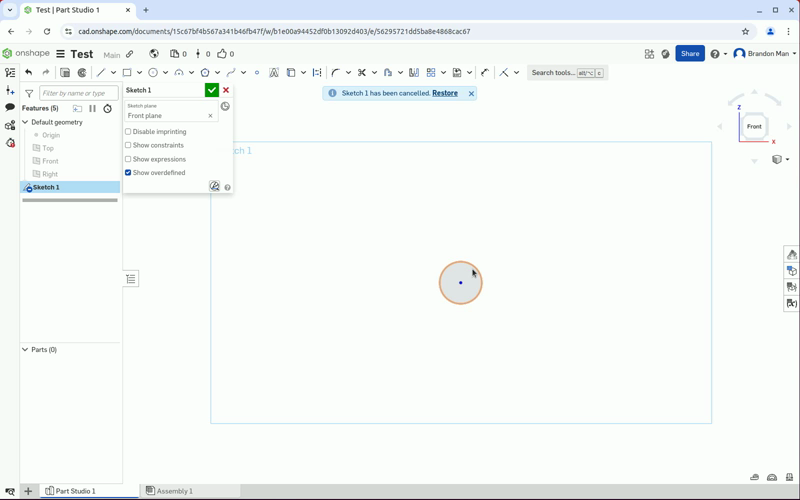
scroll(6)
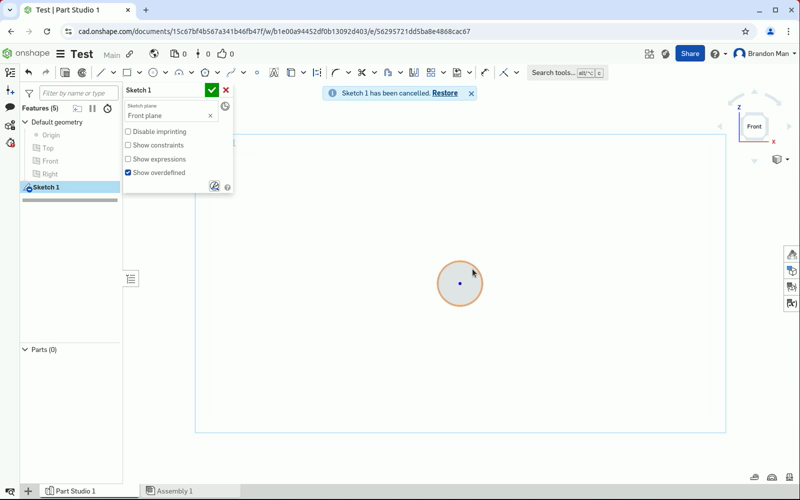
scroll(6)
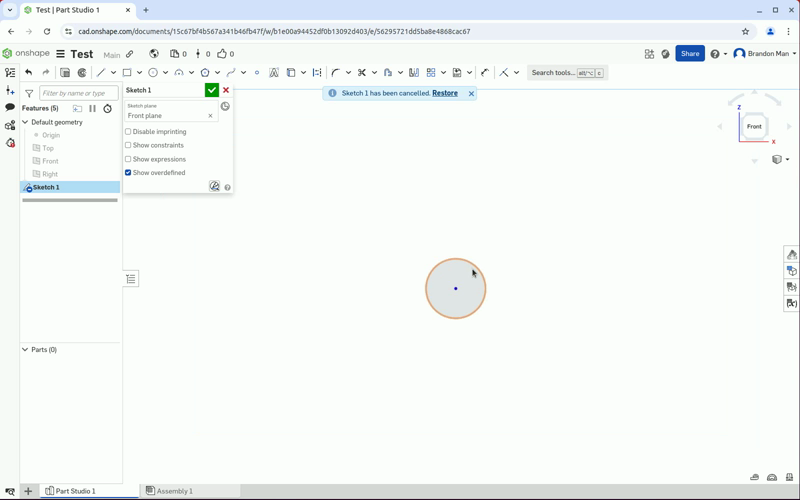
scroll(6)
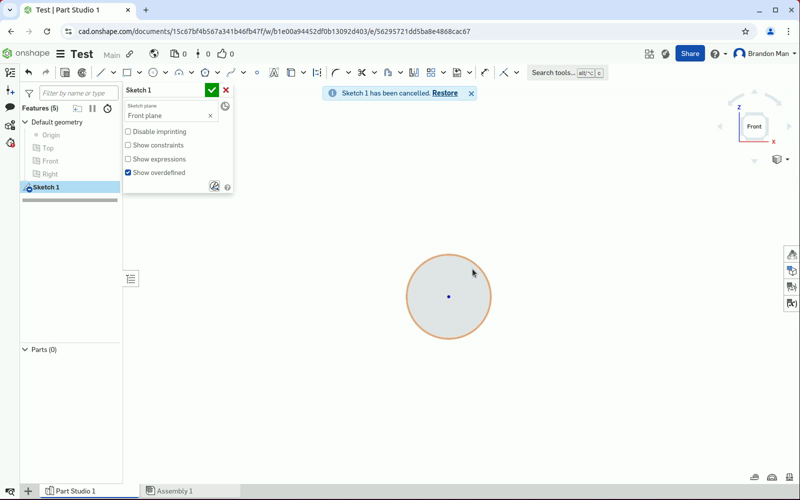
scroll(6)
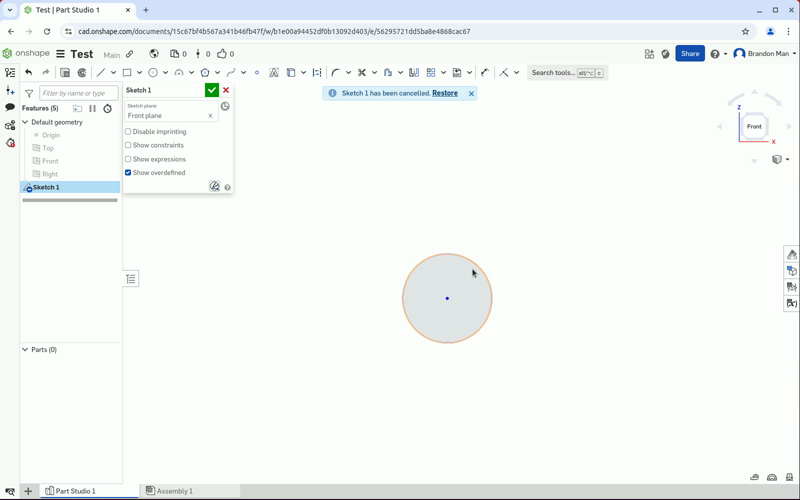
scroll(6)
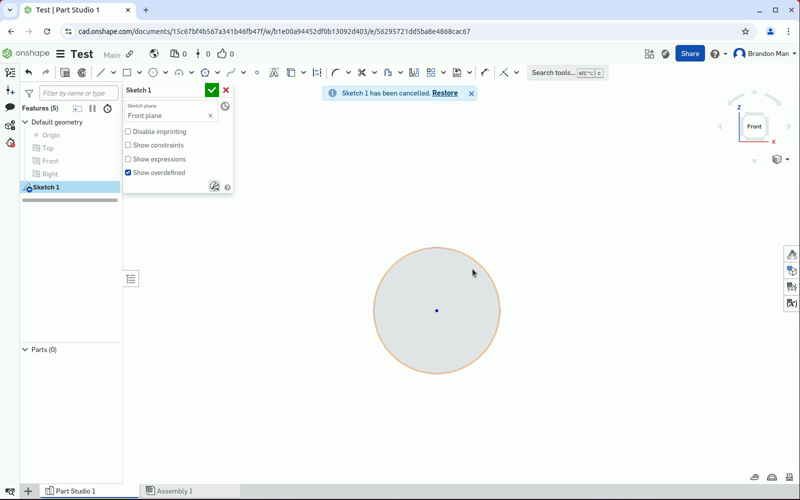
scroll(6)
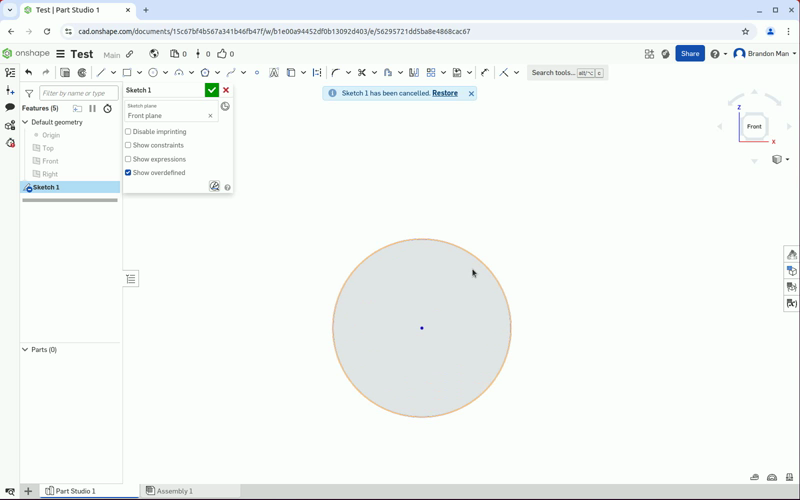
scroll(6)
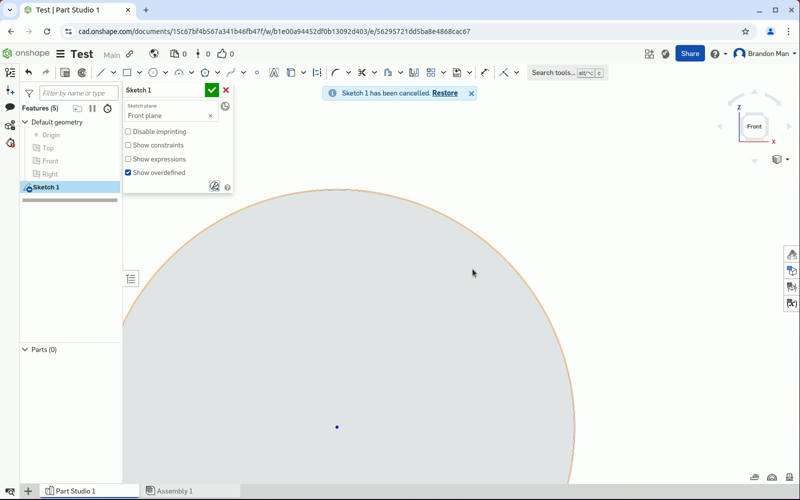
click(472, 268)
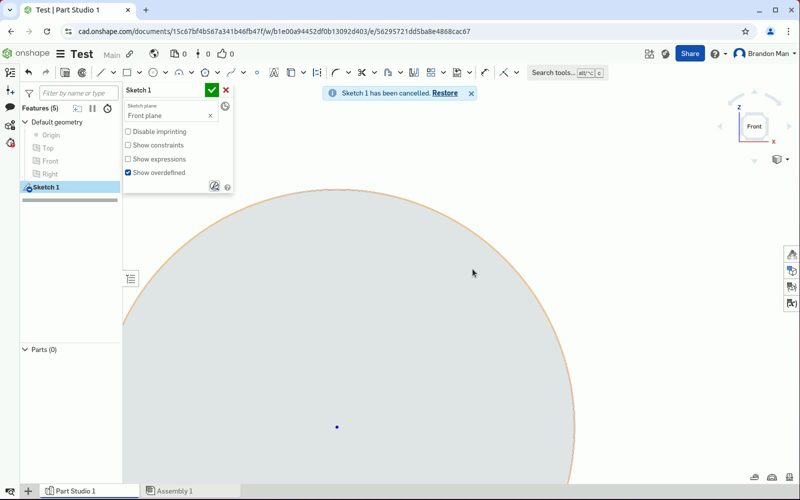
scroll(-6)
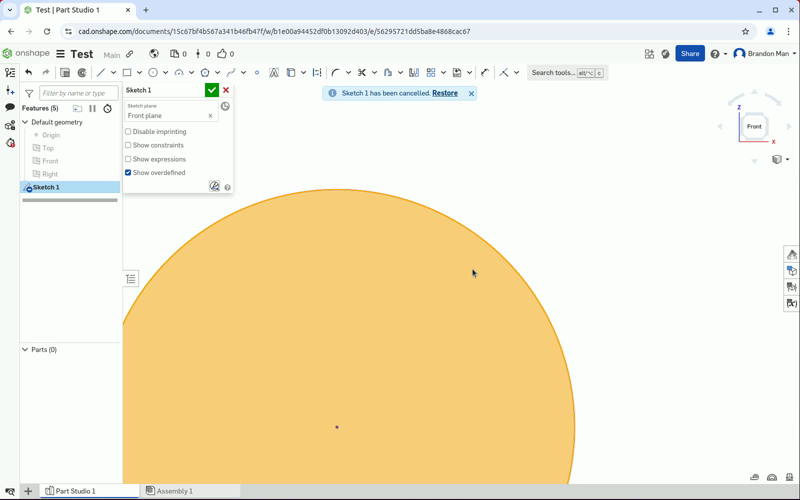
scroll(-6)
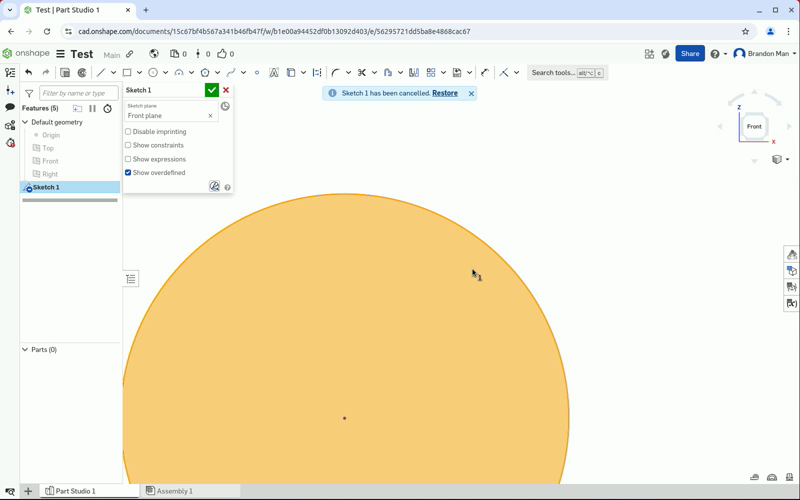
scroll(-6)
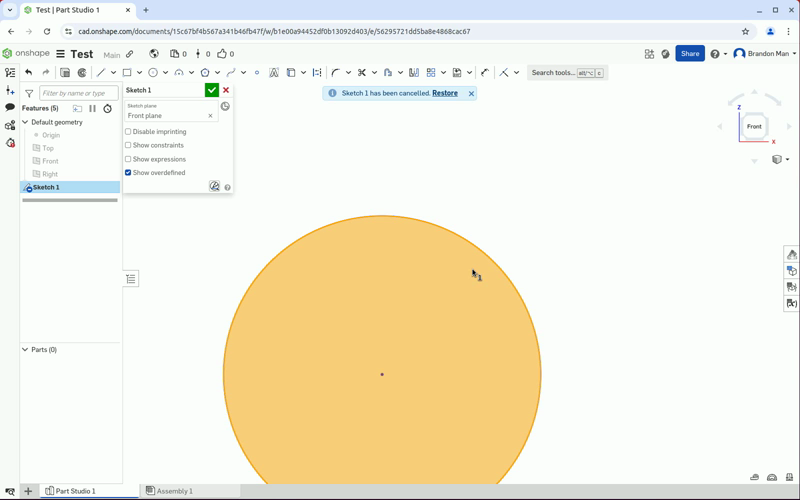
scroll(-6)
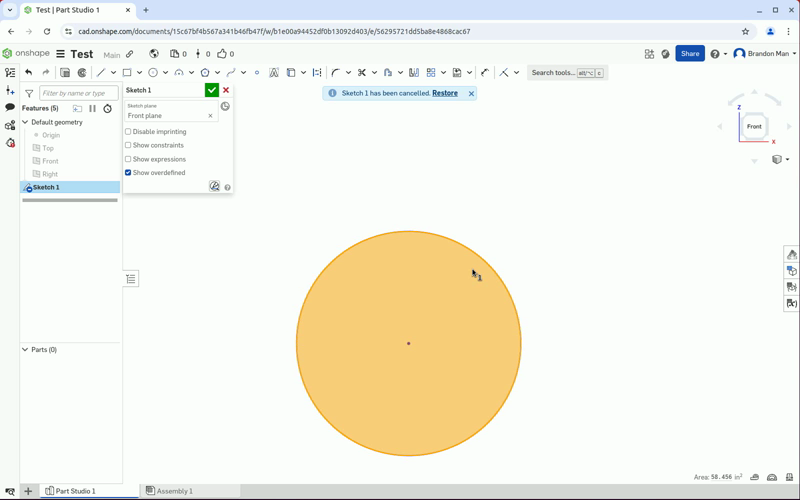
scroll(-6)
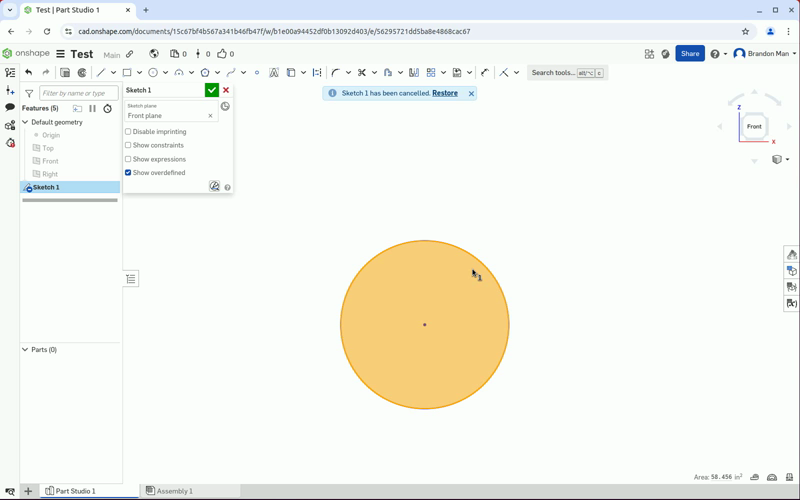
scroll(-6)
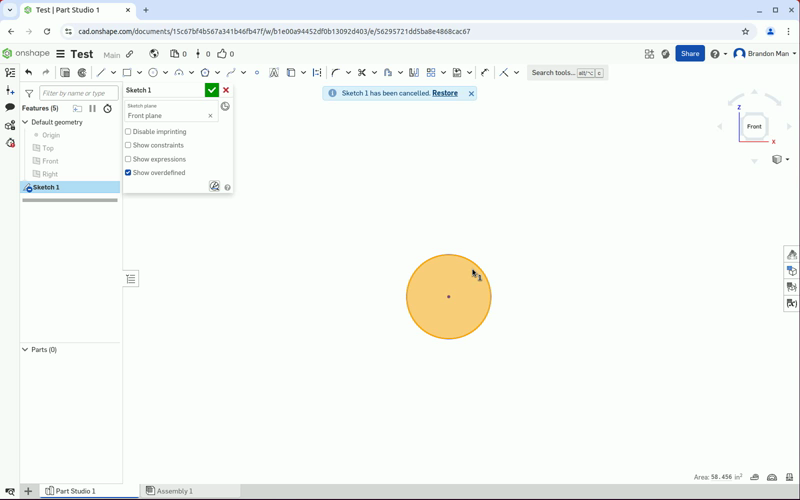
scroll(-6)
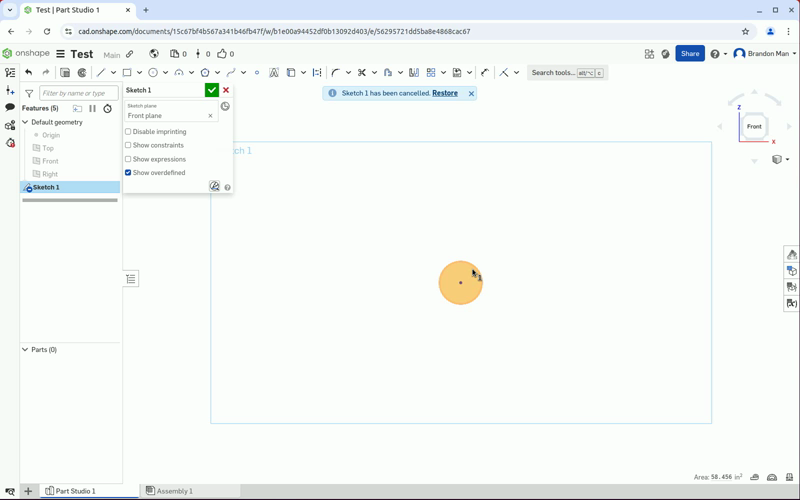
mouse_move(73, 352)
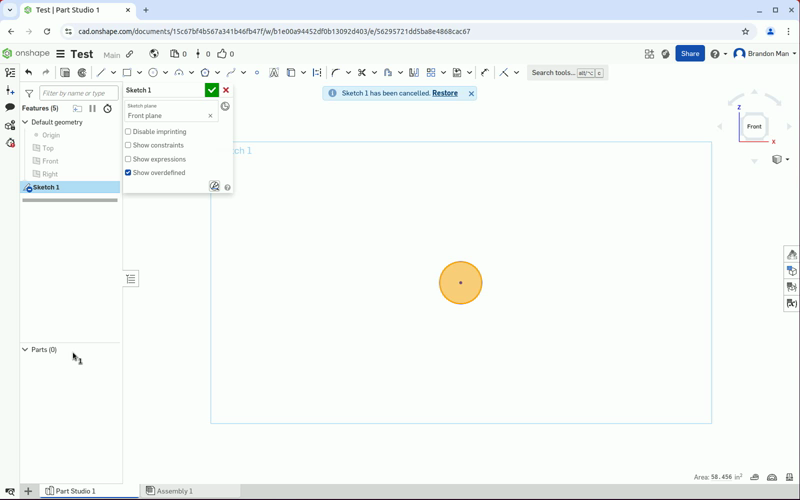
key(shift+y)
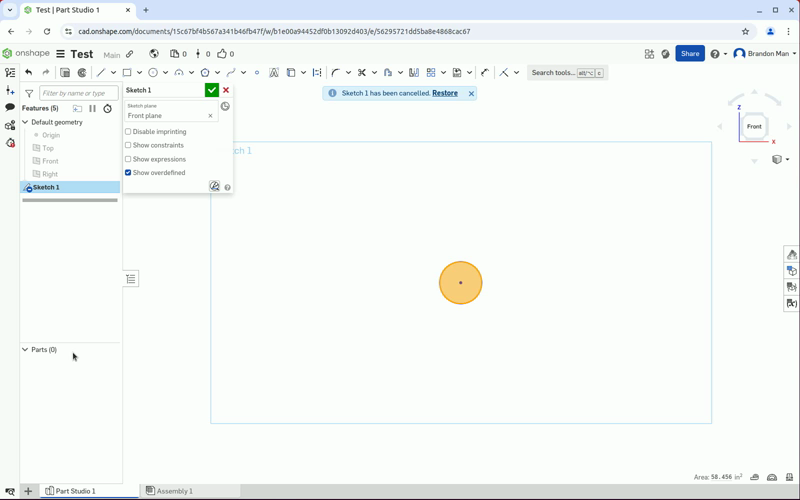
key(shift+e)
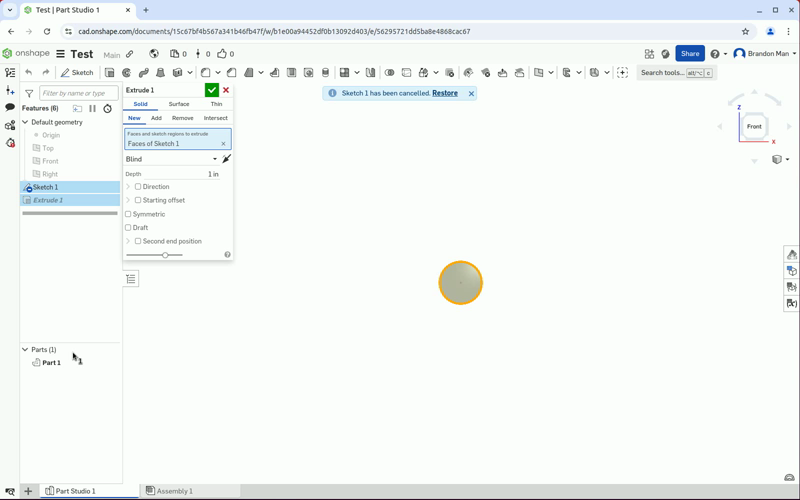
mouse_move(143, 106)
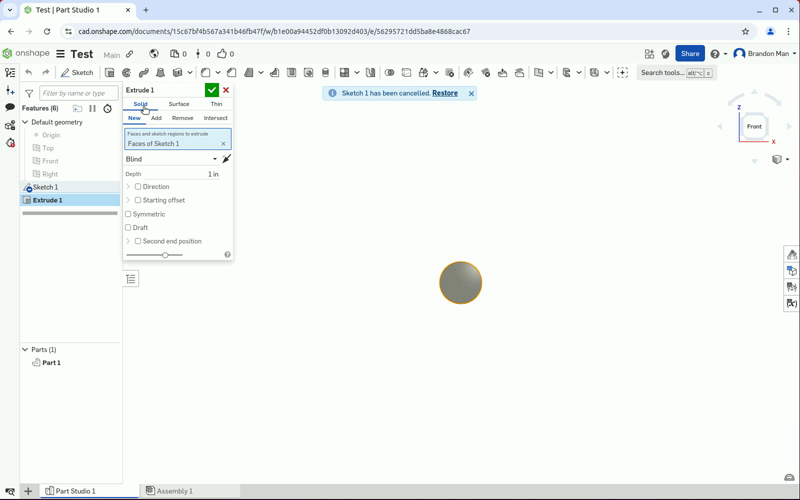
click(143, 106)
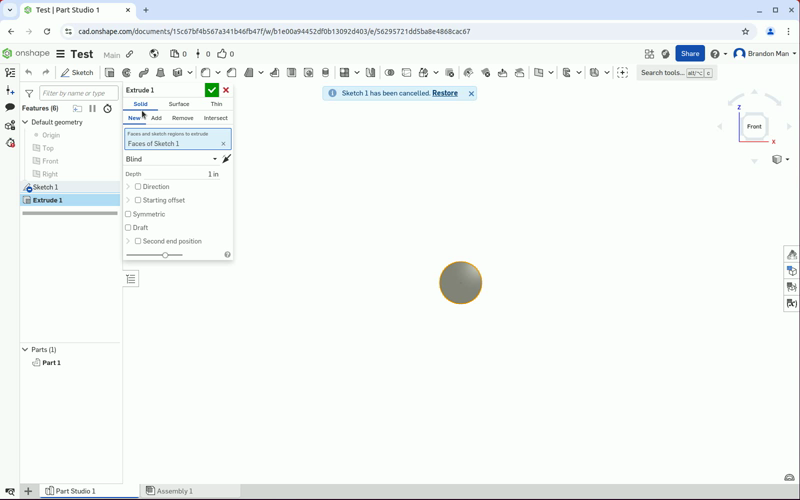
mouse_move(137, 120)
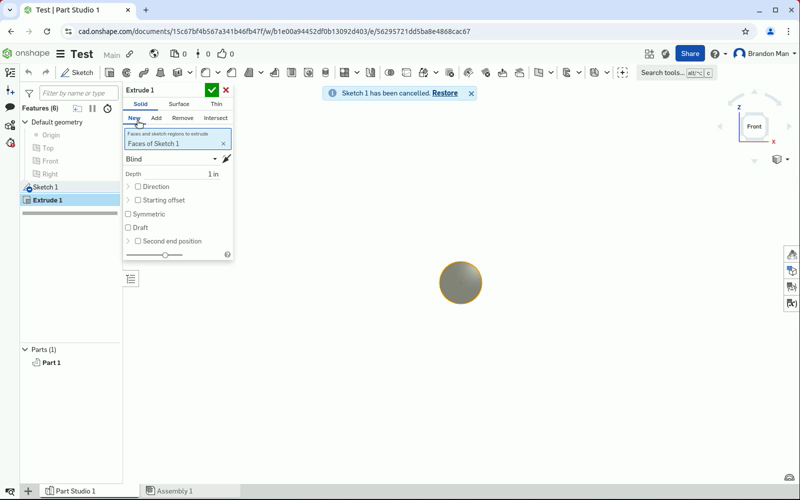
click(137, 120)
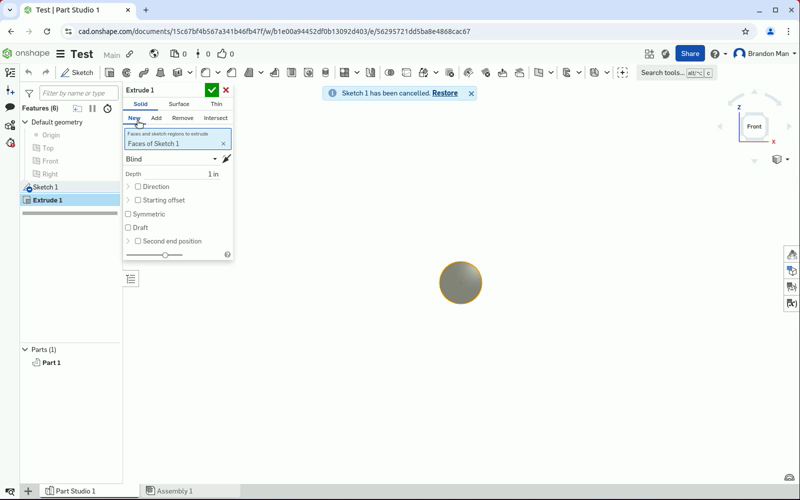
key(tab, 4)
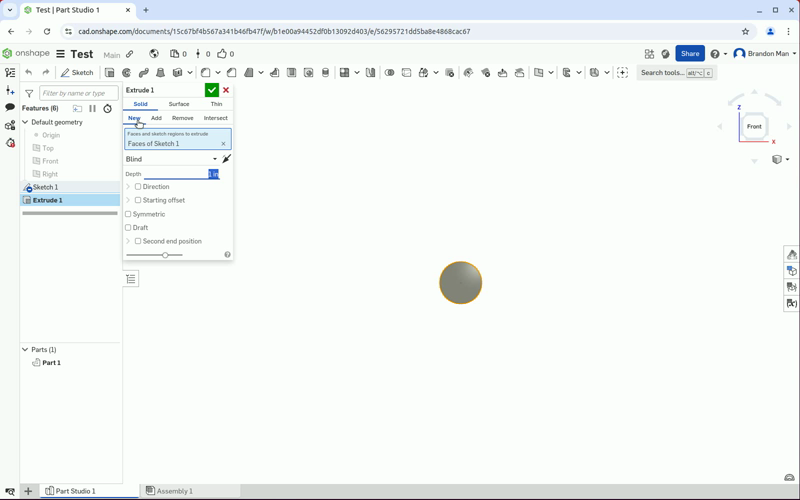
text(23.108)
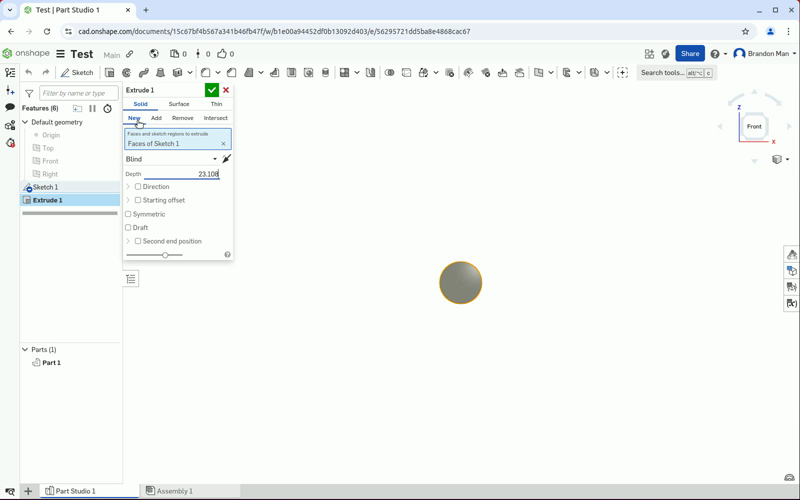
key(enter)
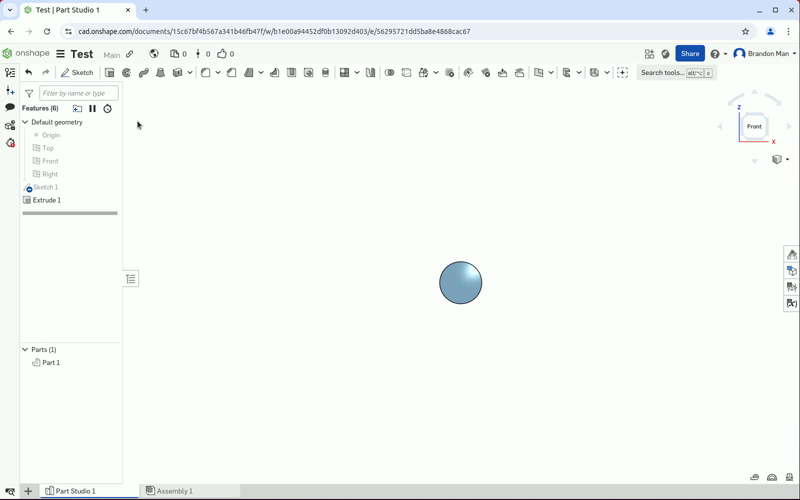
key(shift+h)
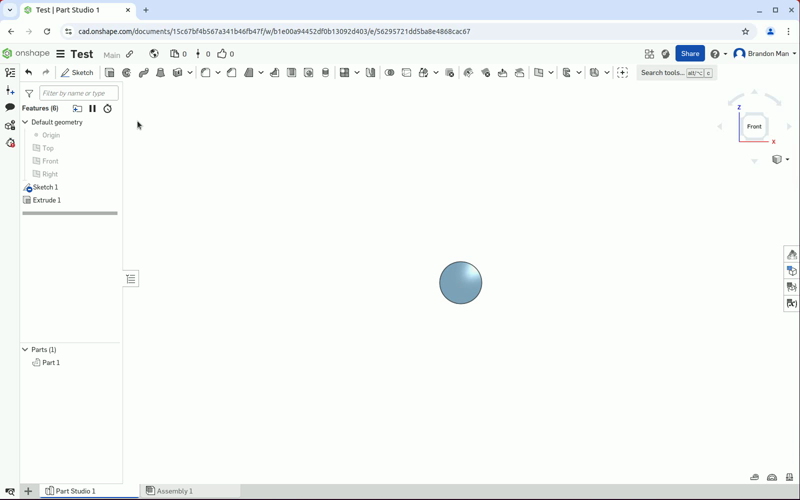
key(shift+h)
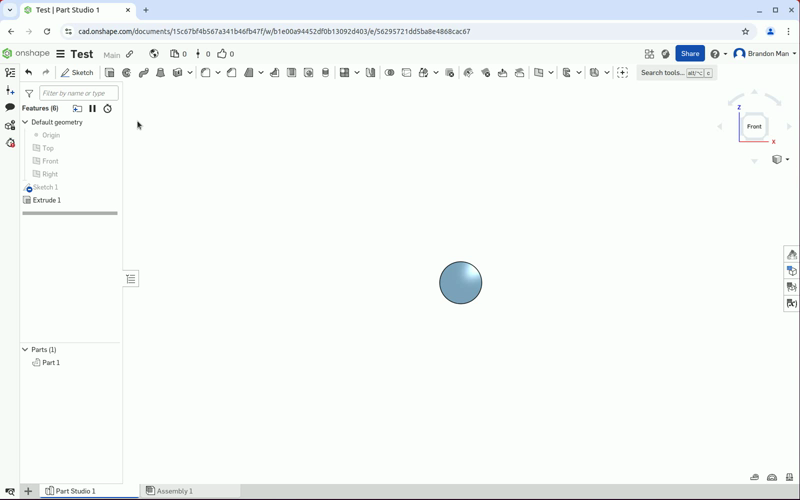
mouse_move(73, 189)
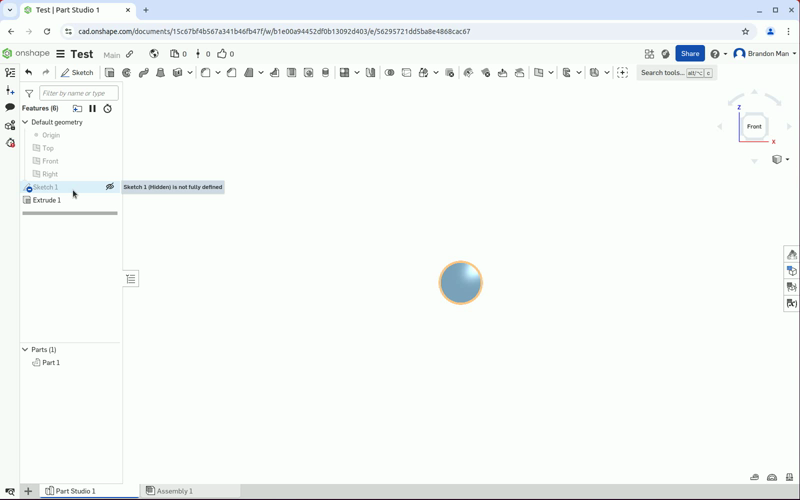
click(73, 189)
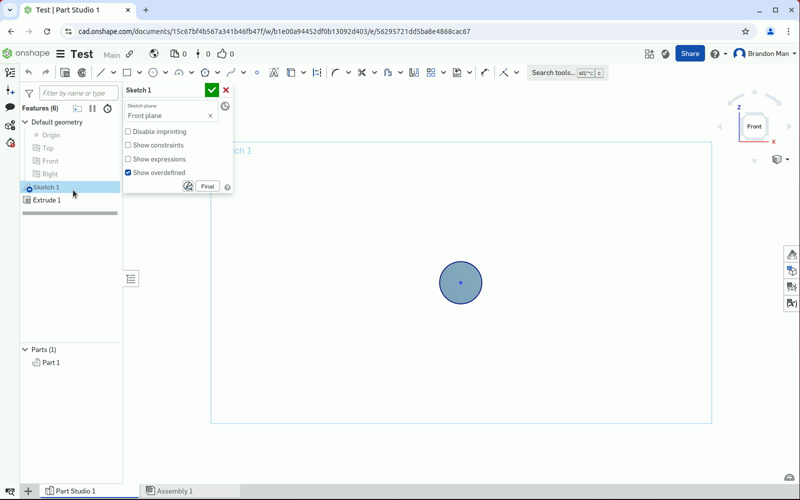
mouse_move(229, 92)
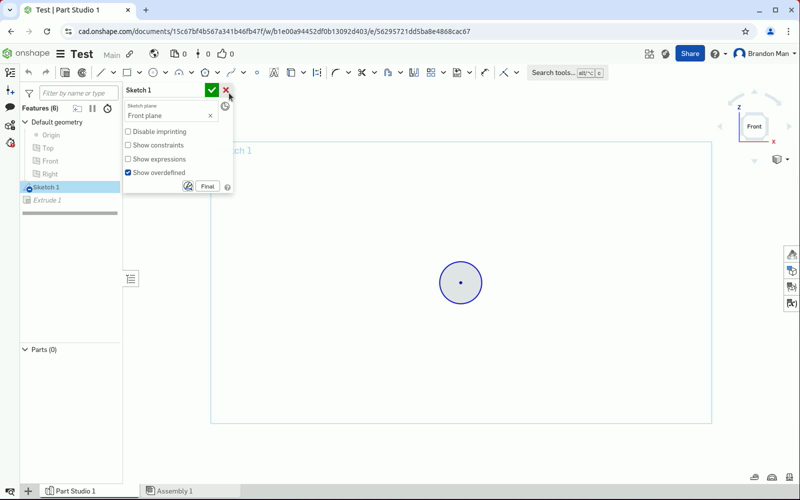
click(229, 92)
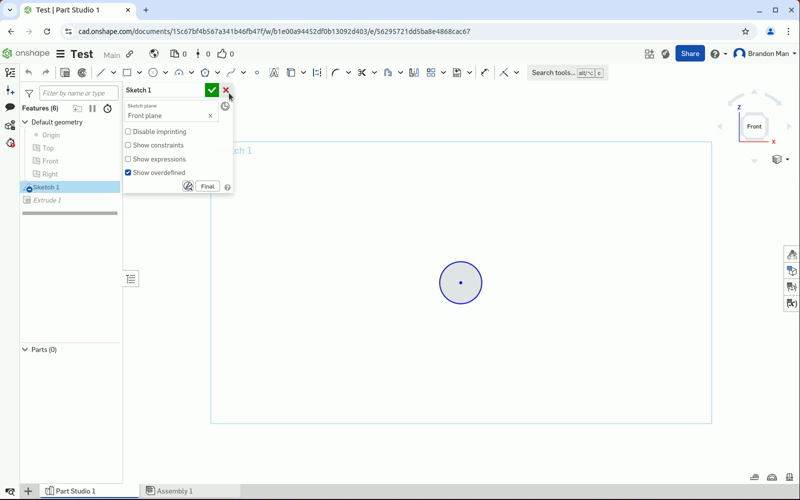
key(shift+s)
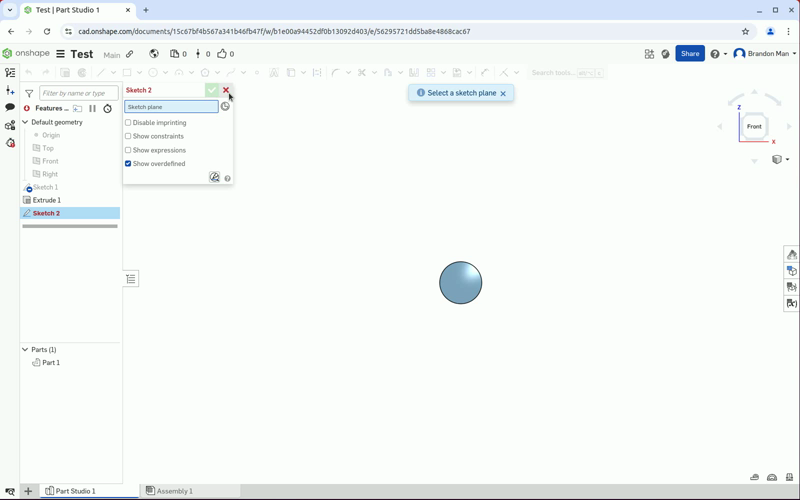
mouse_move(73, 163)
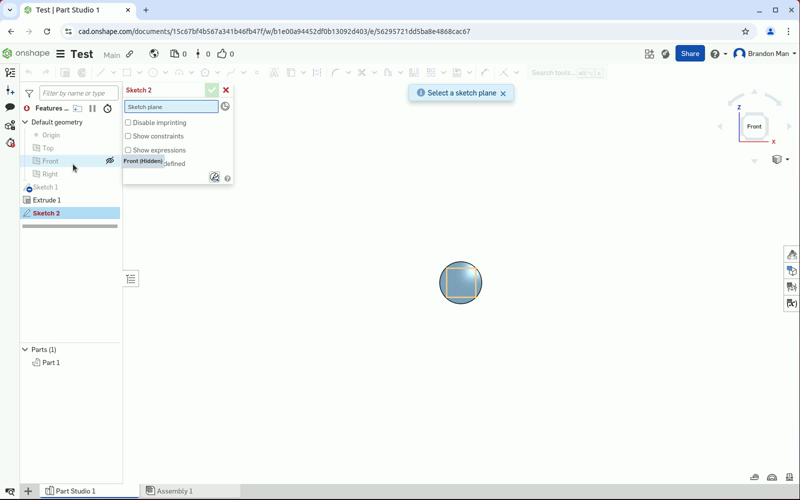
click(73, 163)
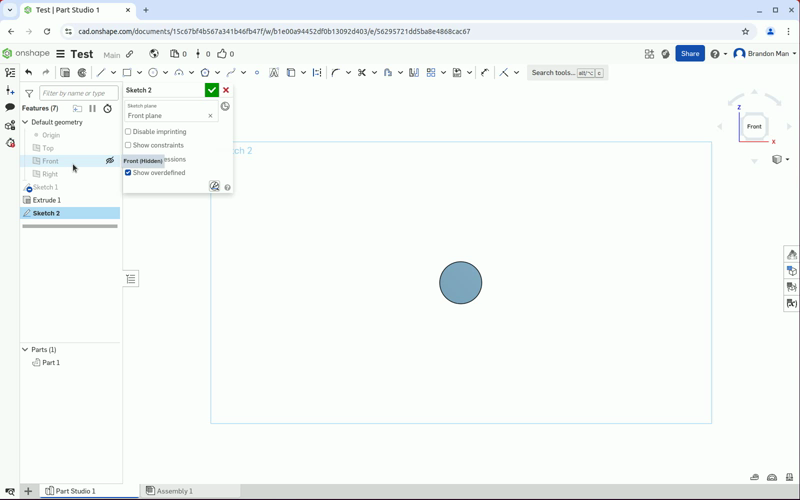
mouse_move(73, 352)
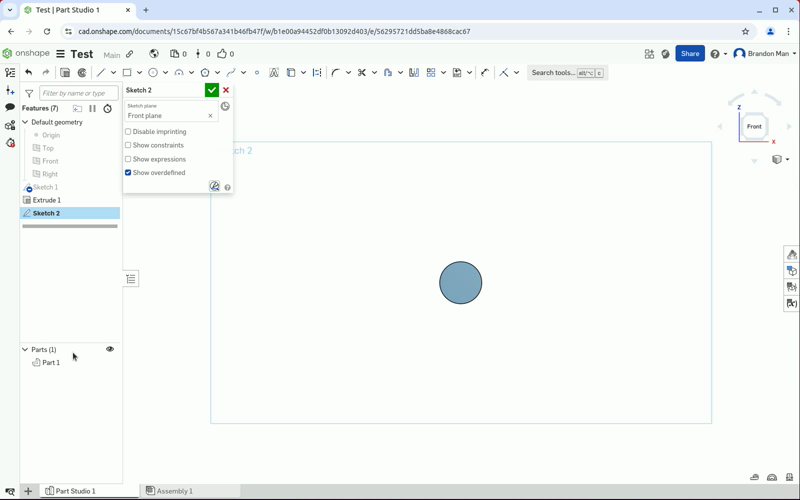
key(y)
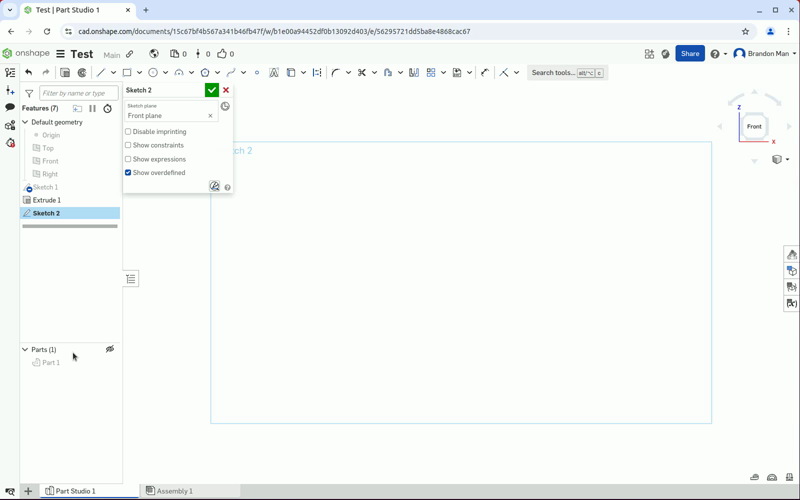
key(a)
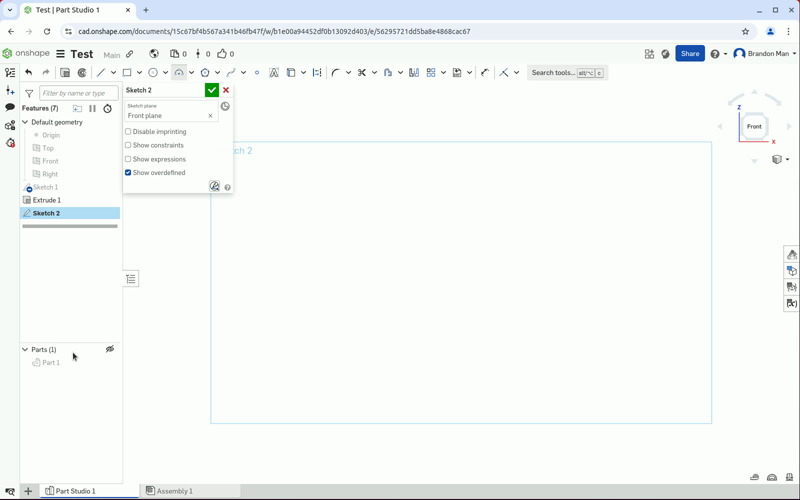
key_down(shift)
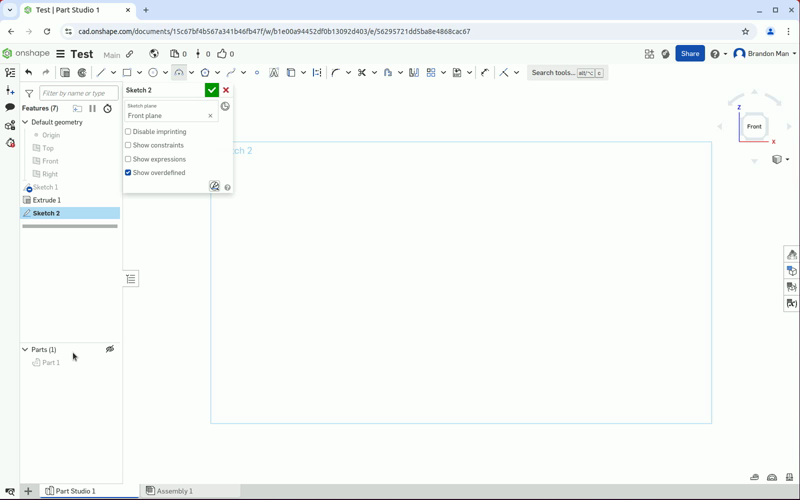
mouse_move(413, 284)
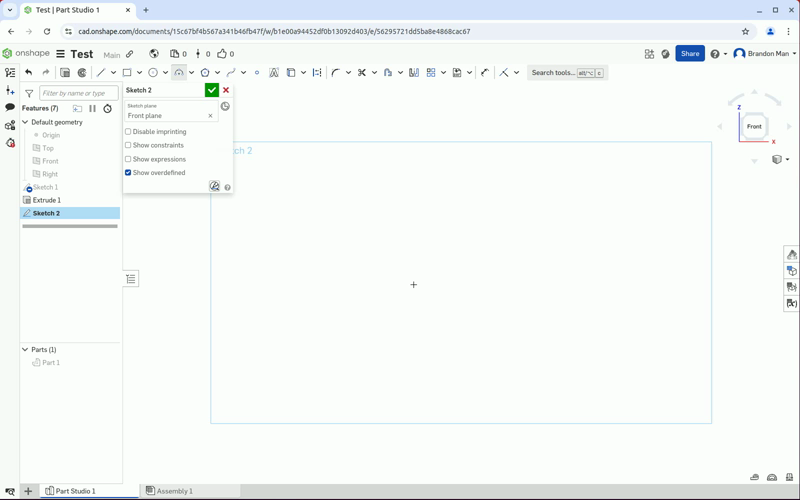
click(413, 284)
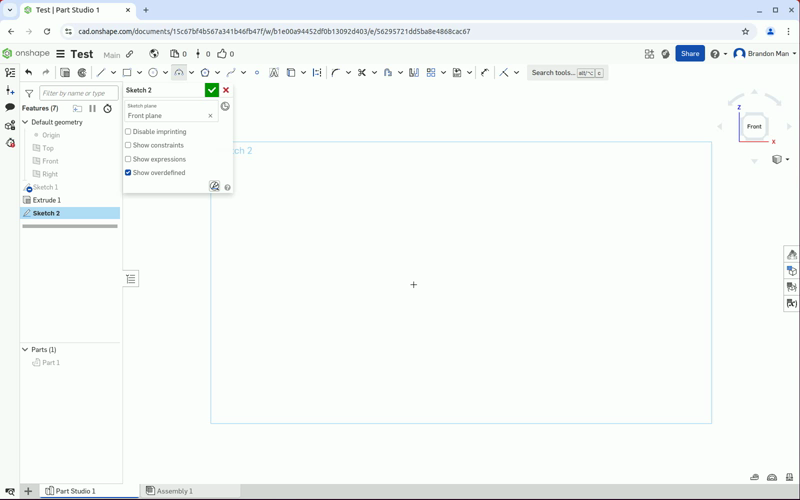
key_up(shift)
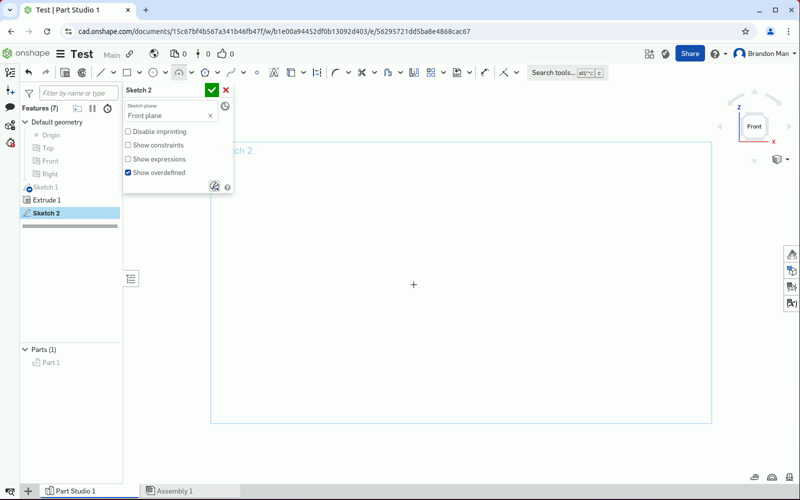
key_down(shift)
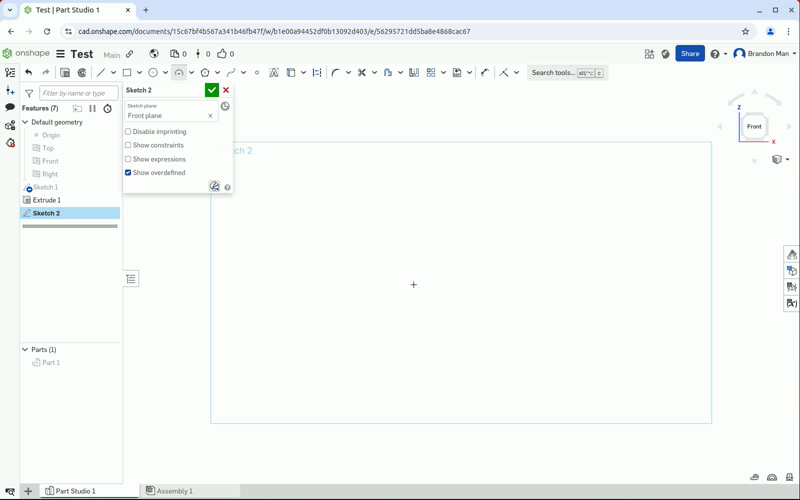
mouse_move(421, 309)
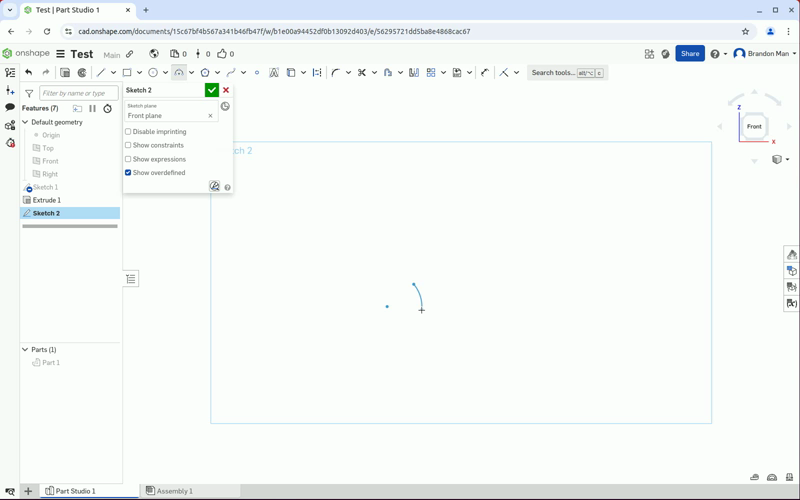
click(421, 309)
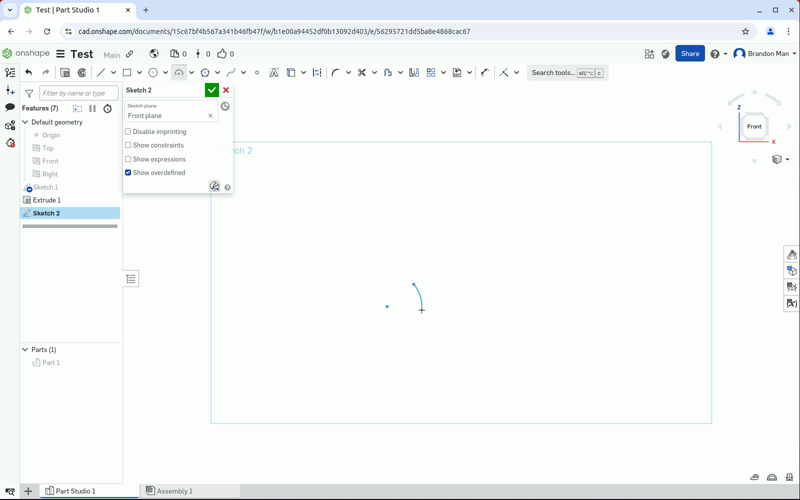
mouse_move(416, 297)
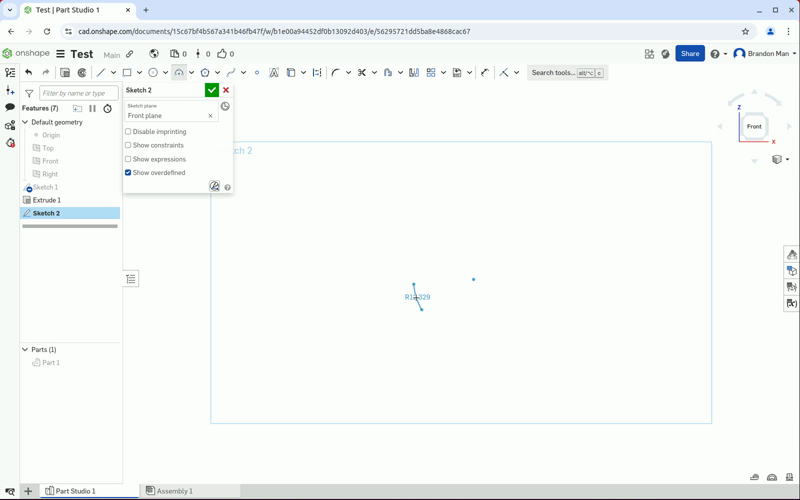
click(416, 297)
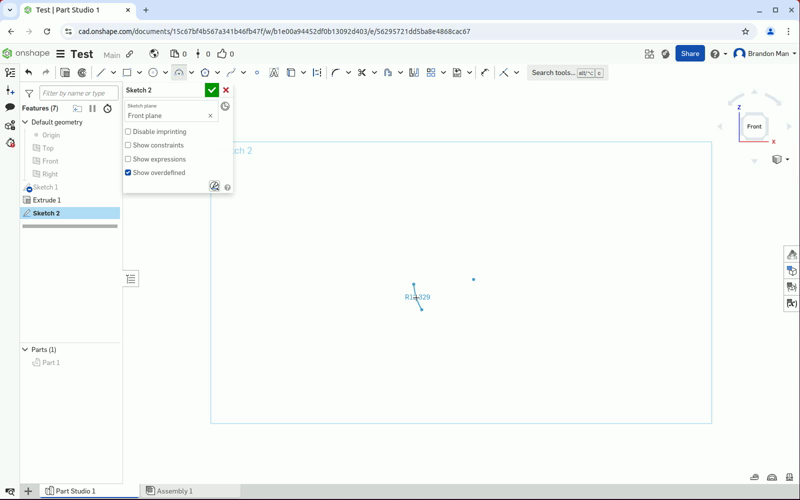
key_up(shift)
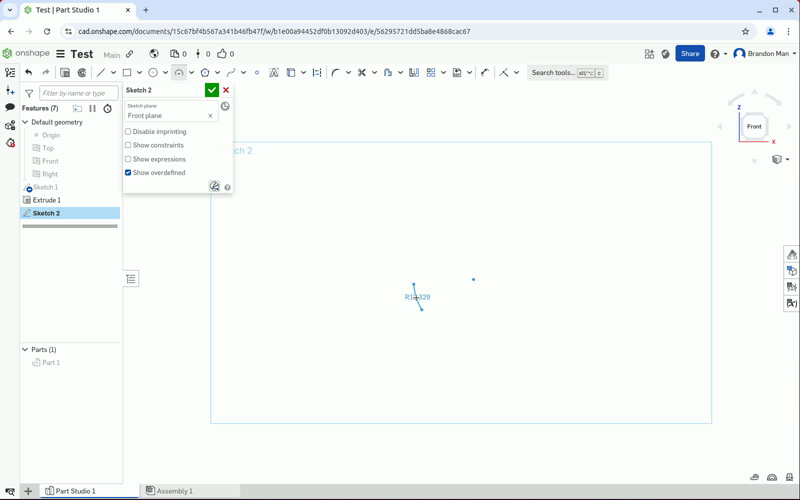
mouse_move(421, 309)
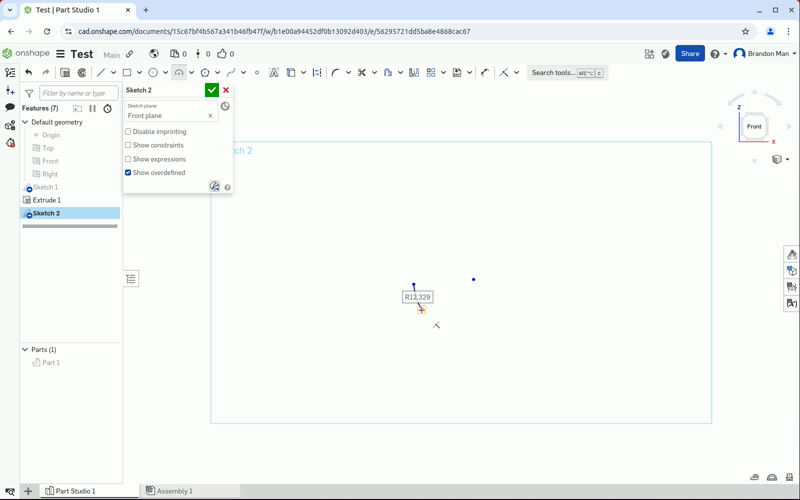
click(421, 309)
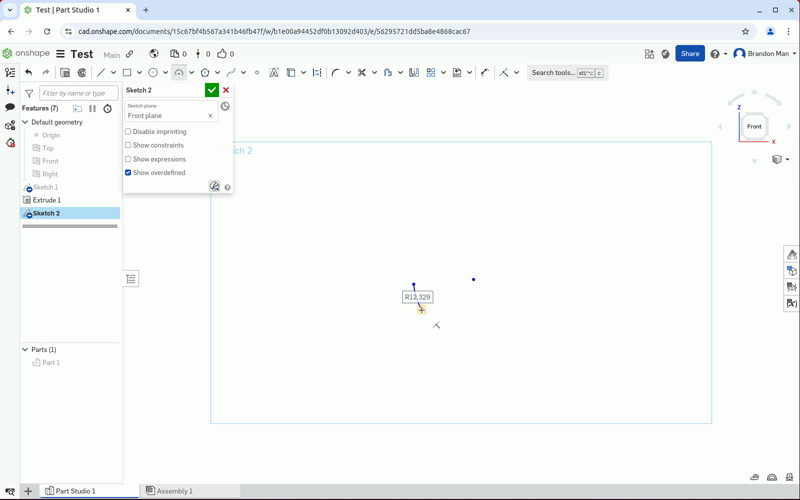
key_down(shift)
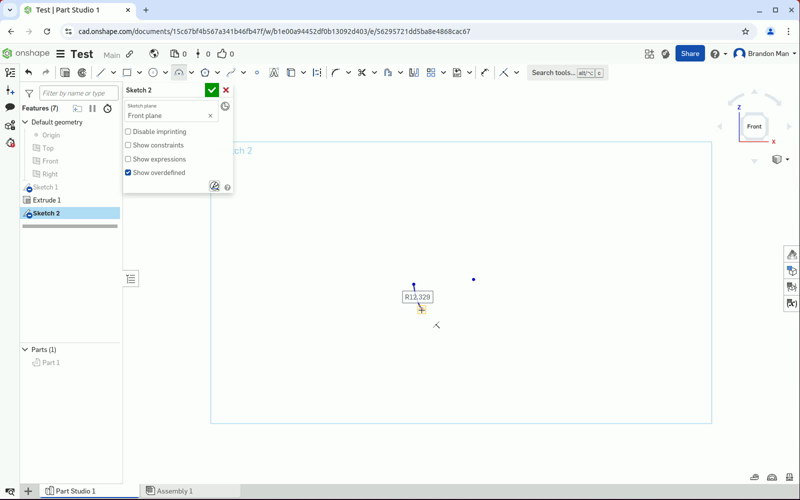
mouse_move(456, 330)
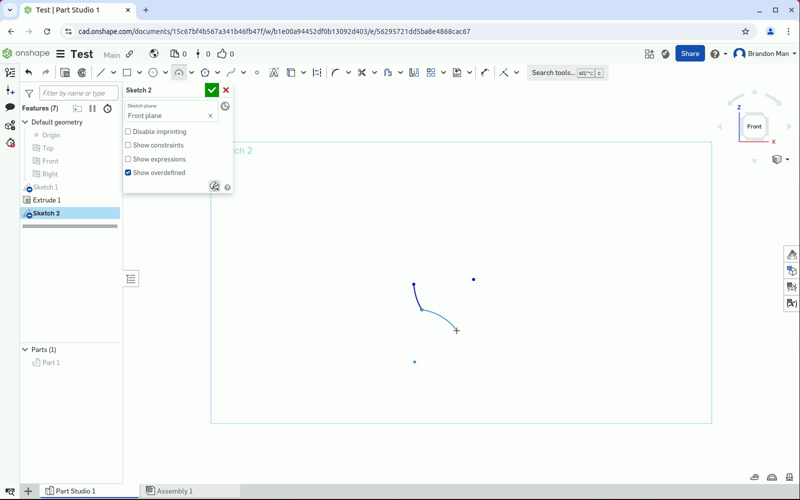
click(456, 330)
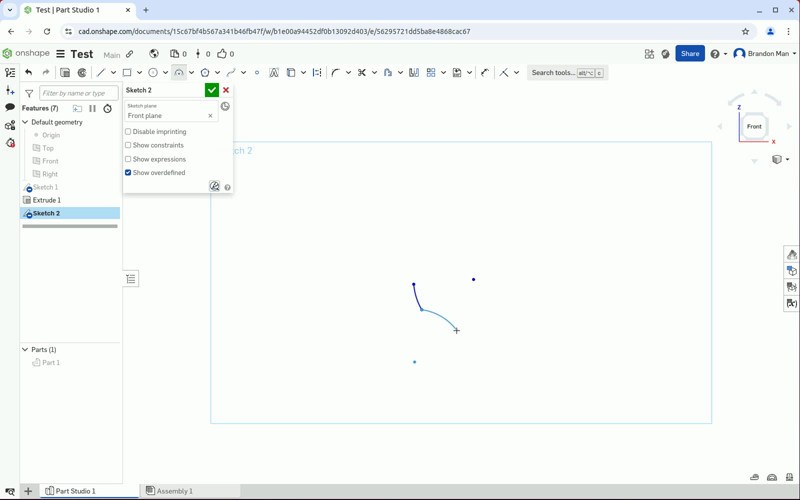
mouse_move(443, 313)
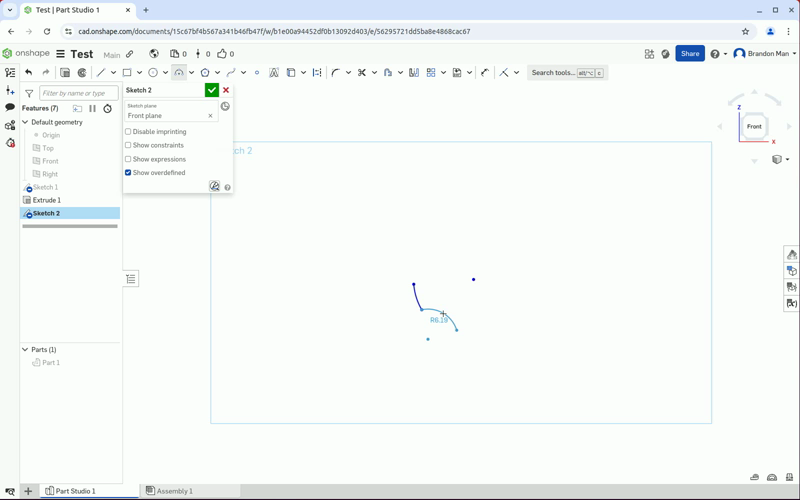
click(443, 313)
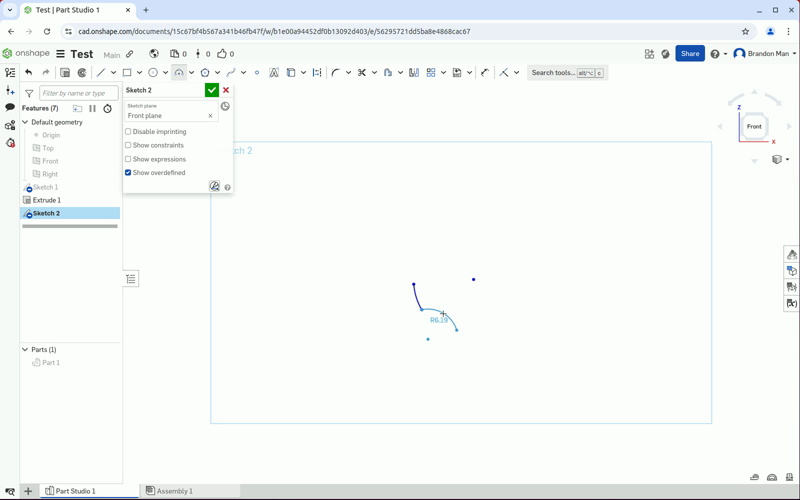
key_up(shift)
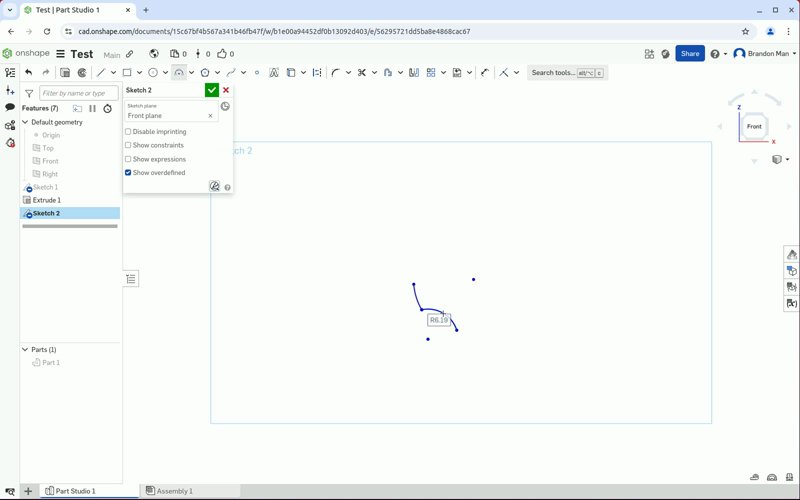
mouse_move(456, 330)
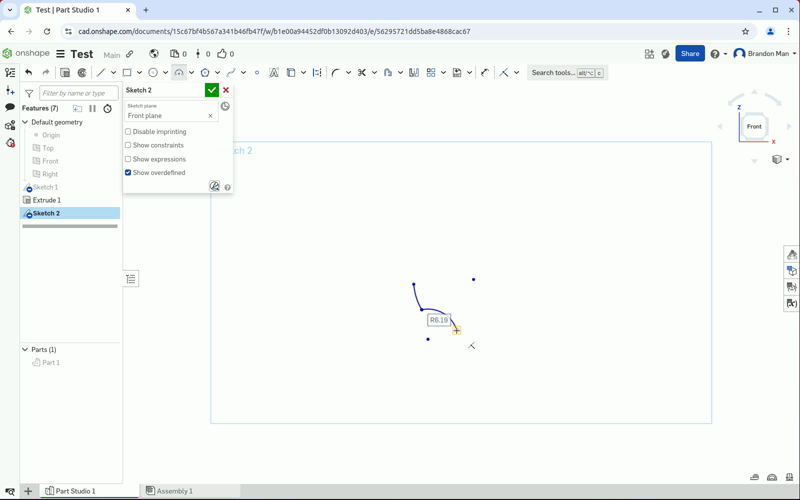
click(456, 330)
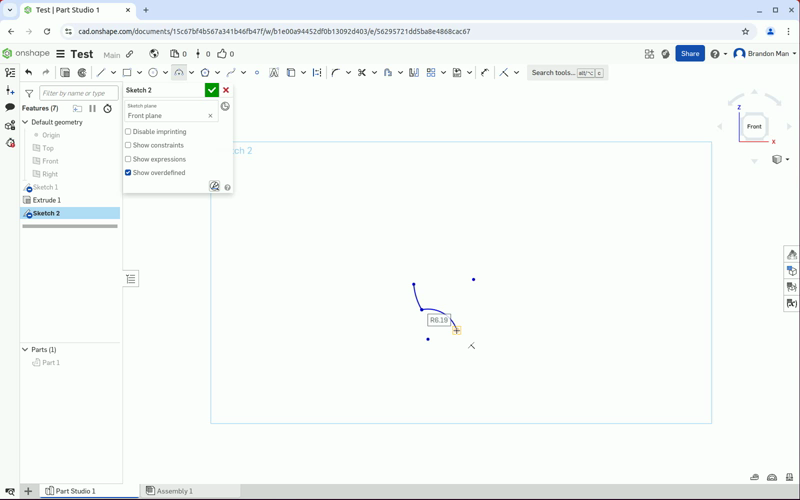
key_down(shift)
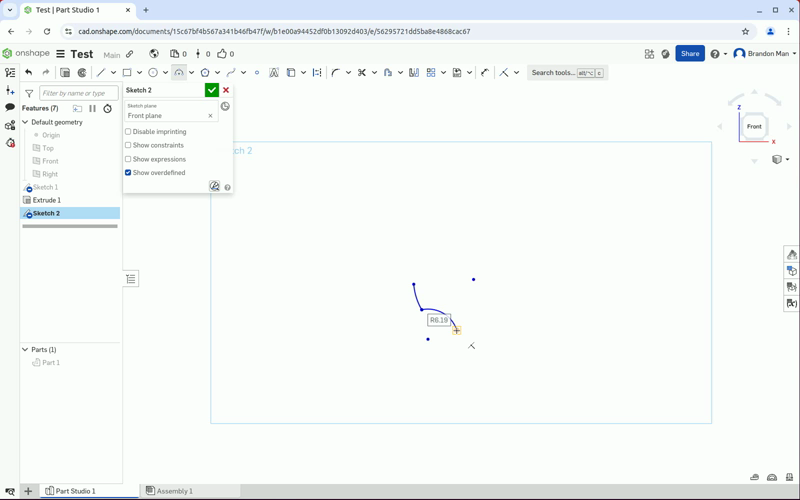
mouse_move(437, 243)
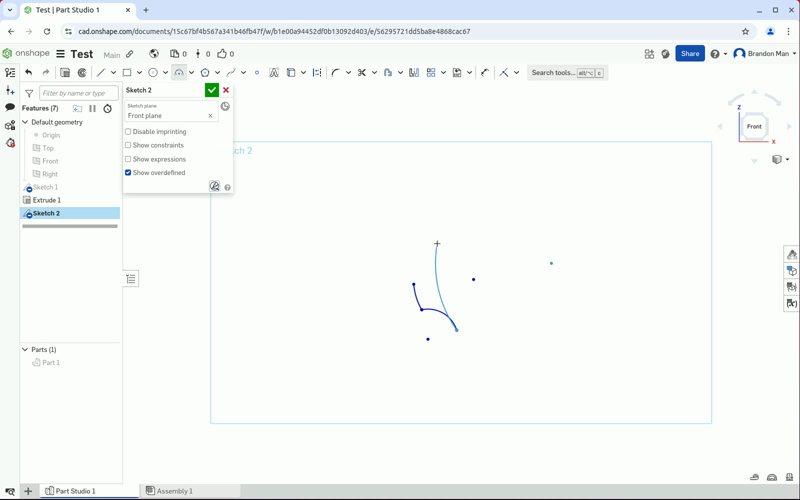
click(437, 243)
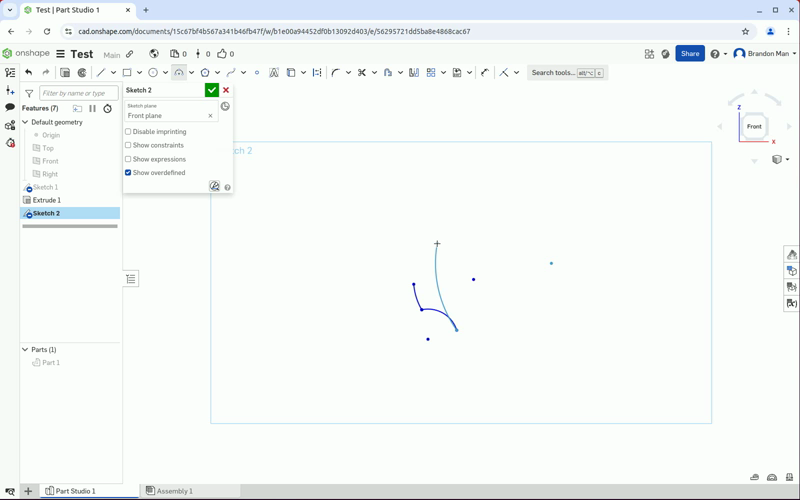
mouse_move(505, 273)
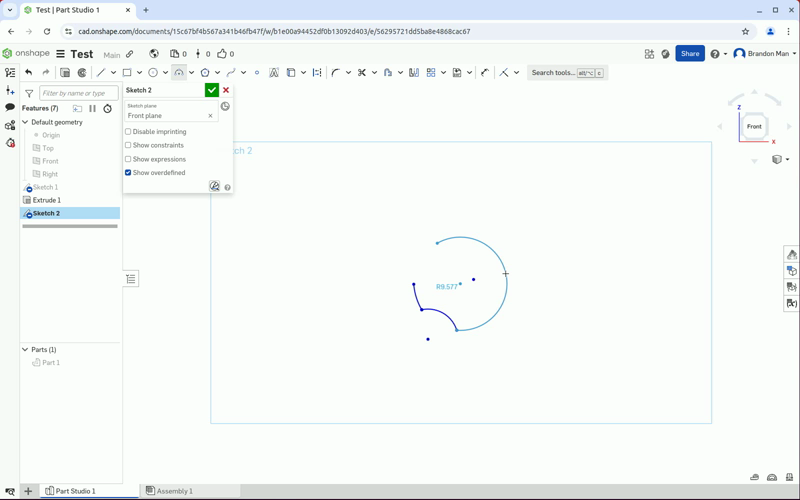
click(505, 273)
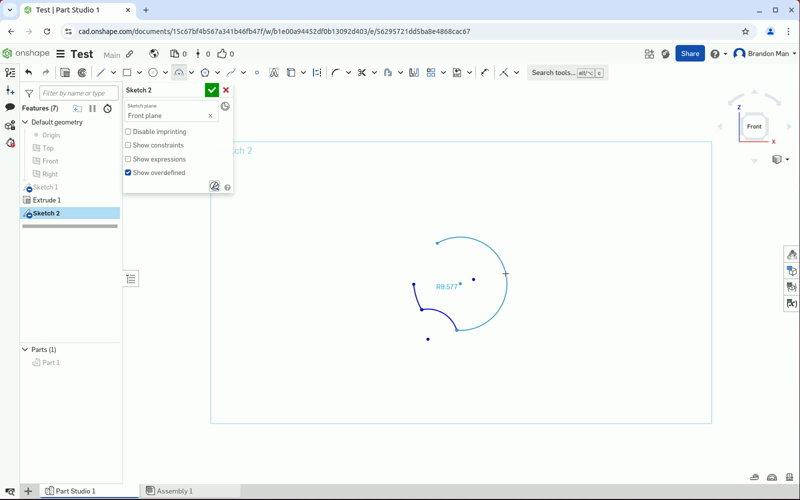
key_up(shift)
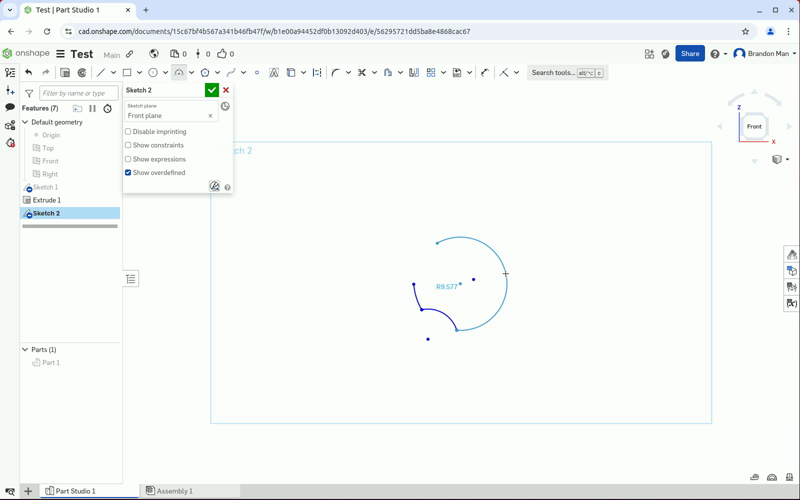
mouse_move(437, 243)
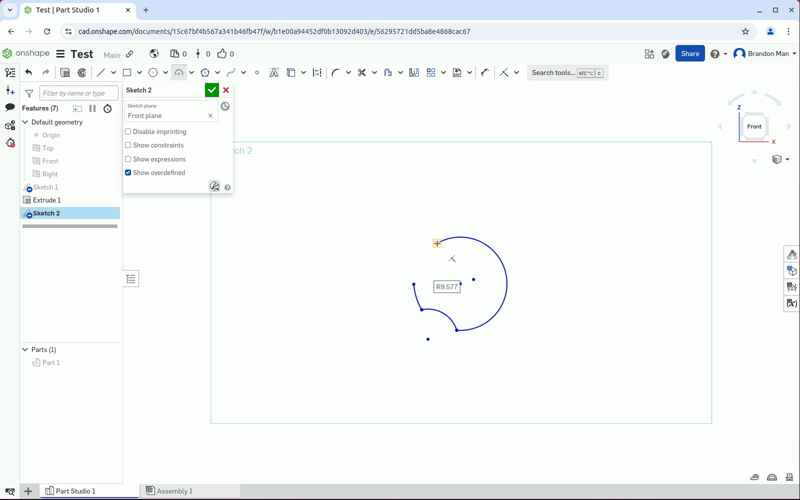
click(437, 243)
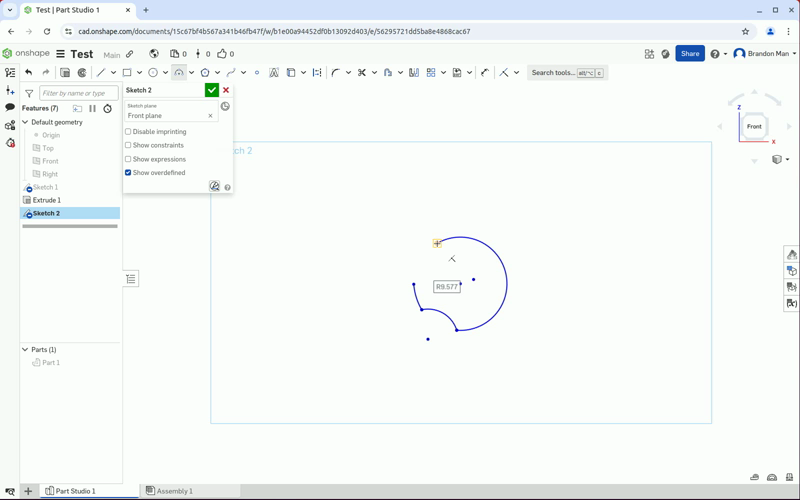
mouse_move(413, 284)
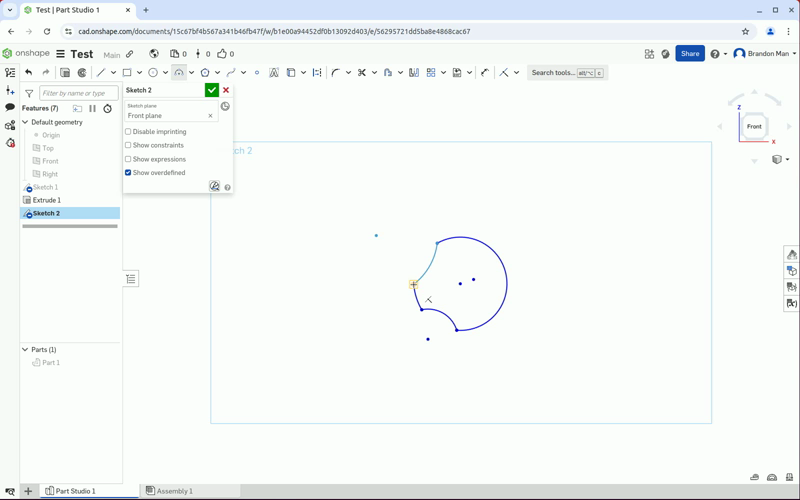
click(413, 284)
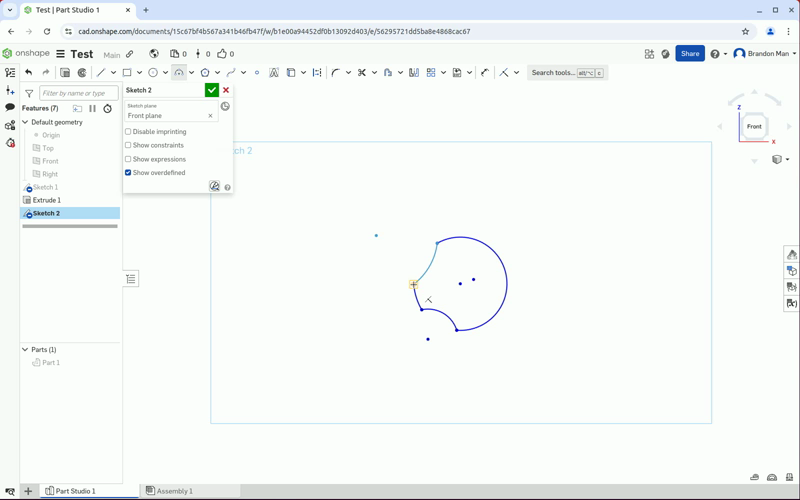
key_down(shift)
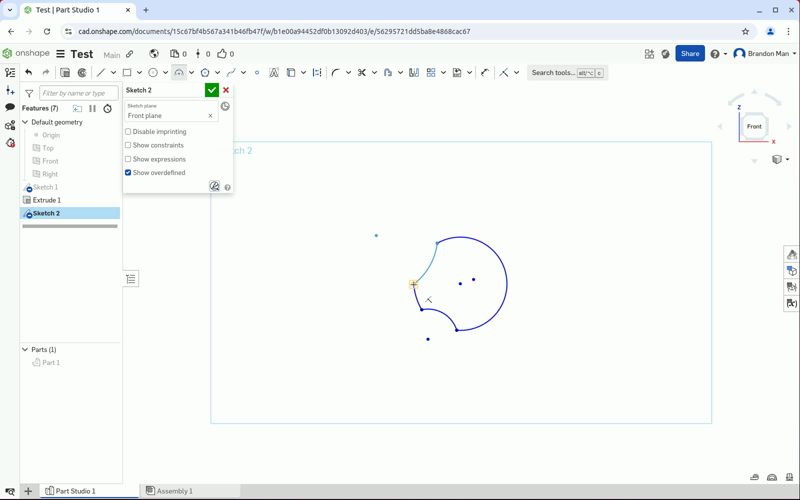
mouse_move(435, 269)
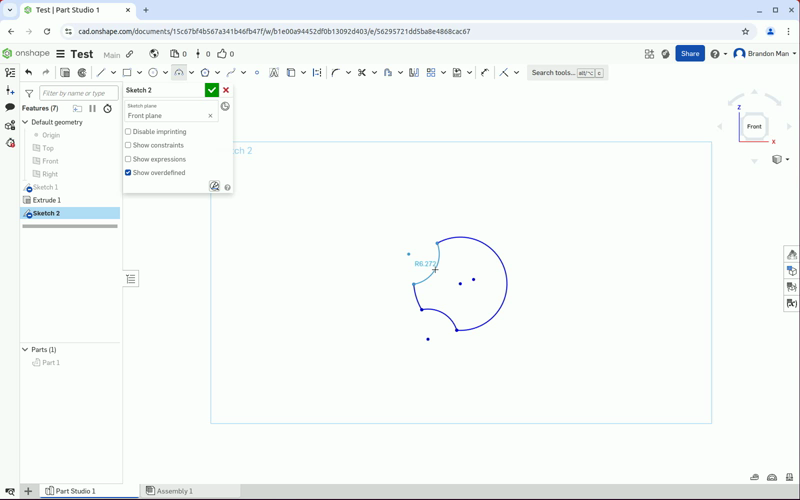
click(435, 269)
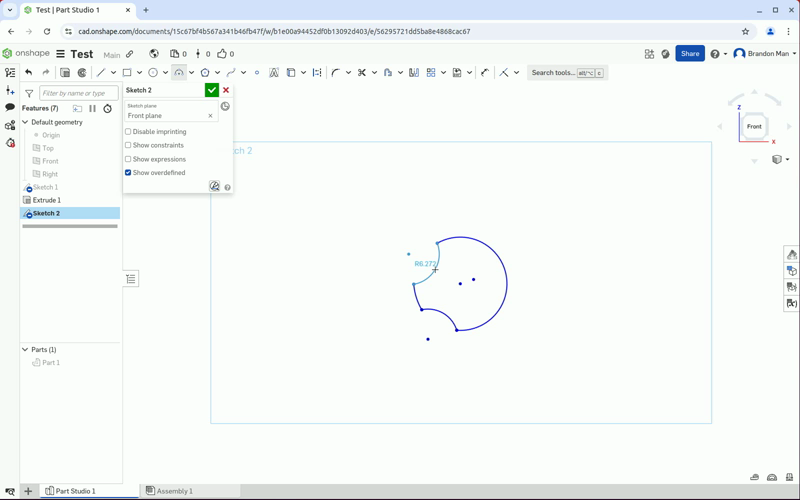
key_up(shift)
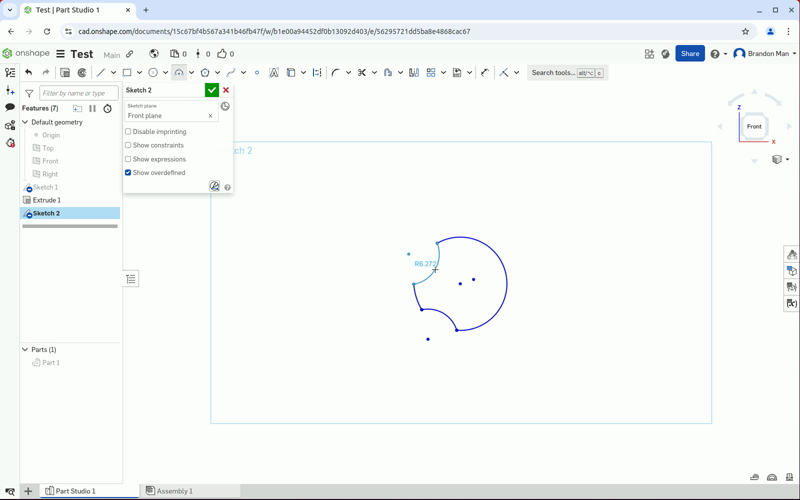
key(esc)
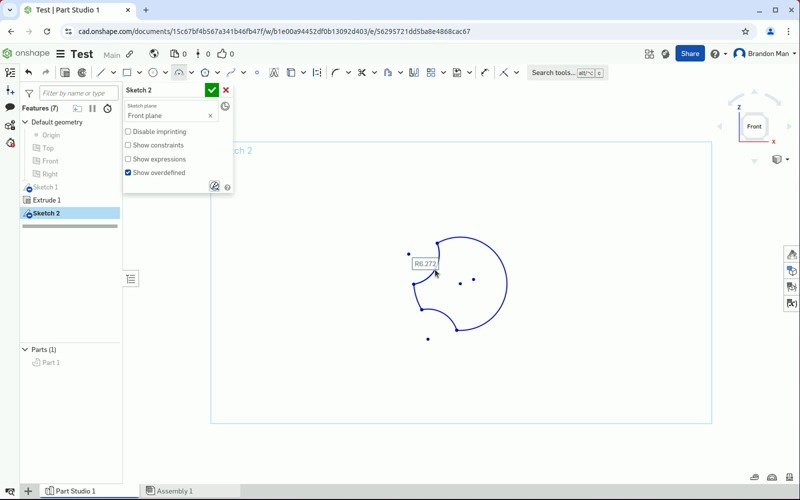
key(c)
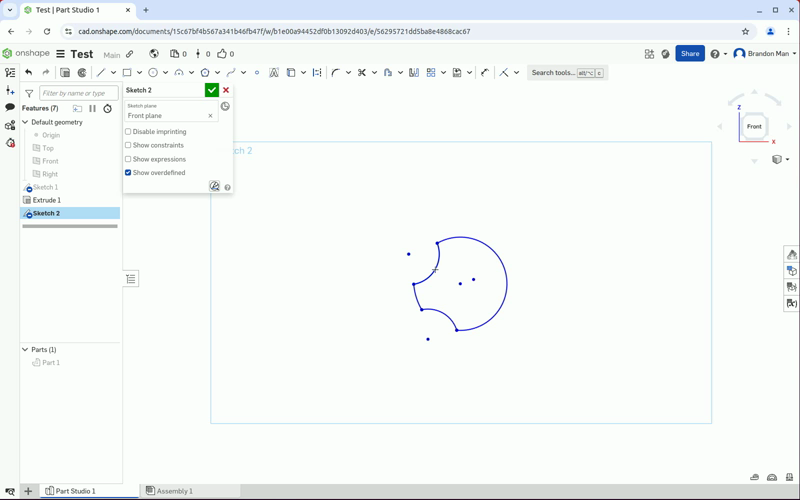
key_down(shift)
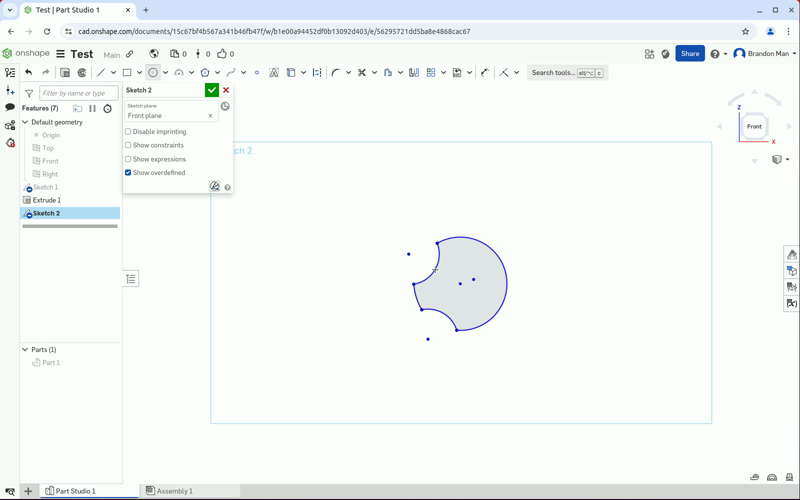
mouse_move(423, 294)
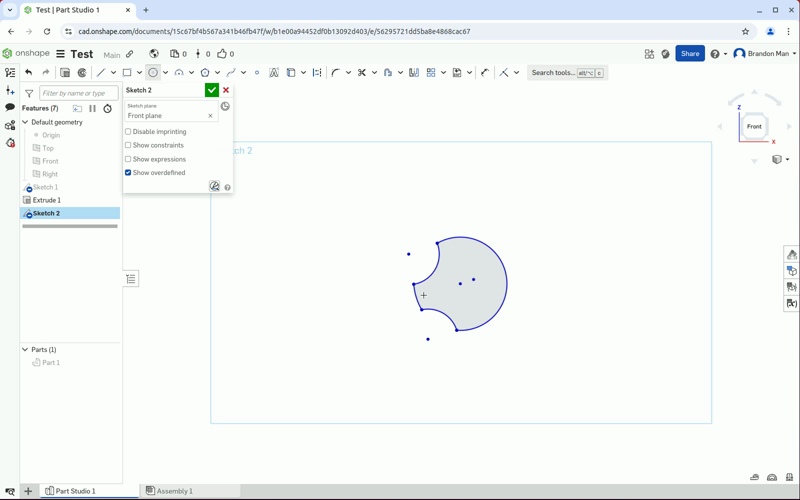
click(423, 294)
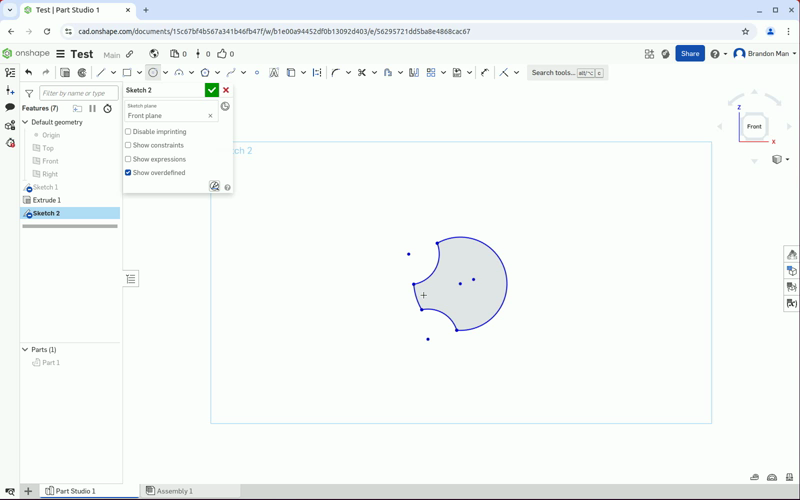
key_up(shift)
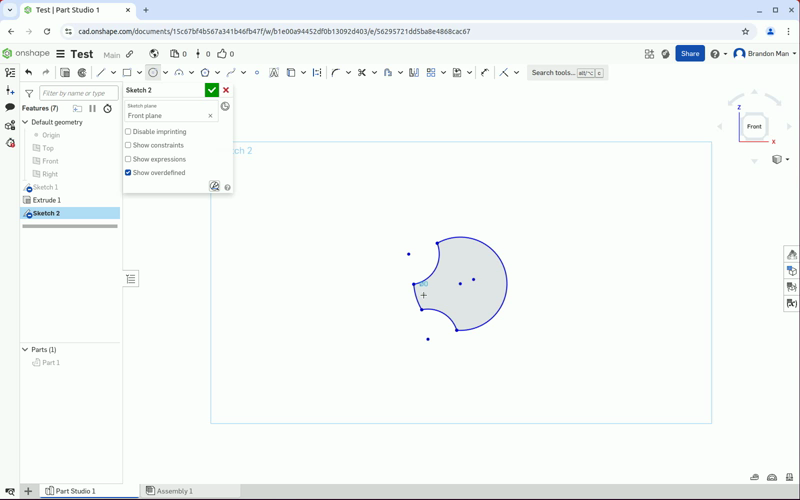
mouse_move(427, 294)
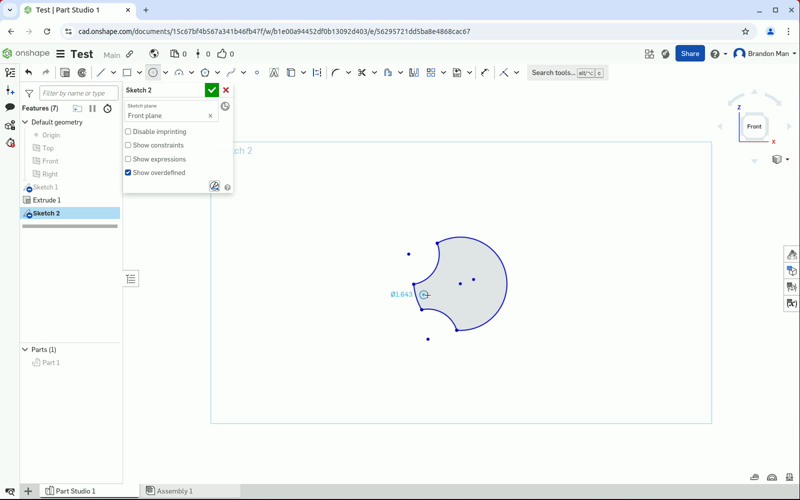
click(427, 294)
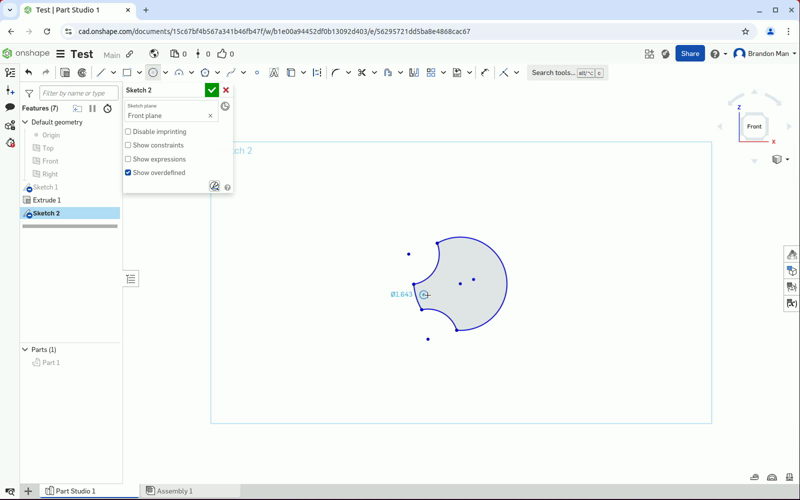
key(esc)
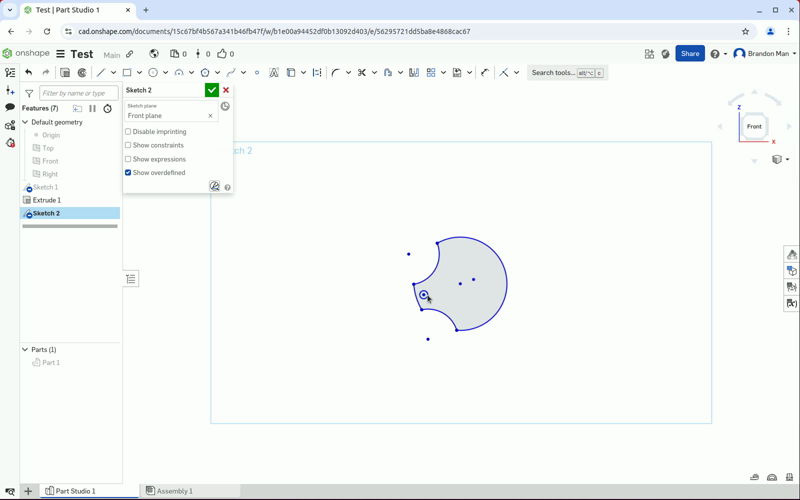
key(c)
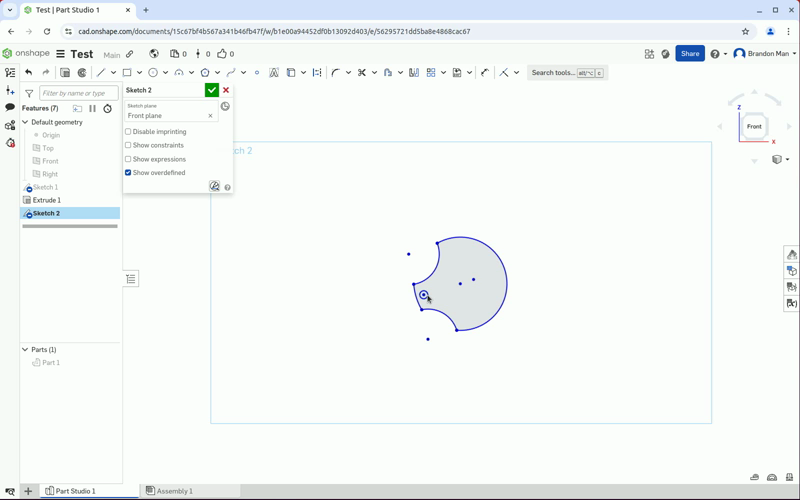
key_down(shift)
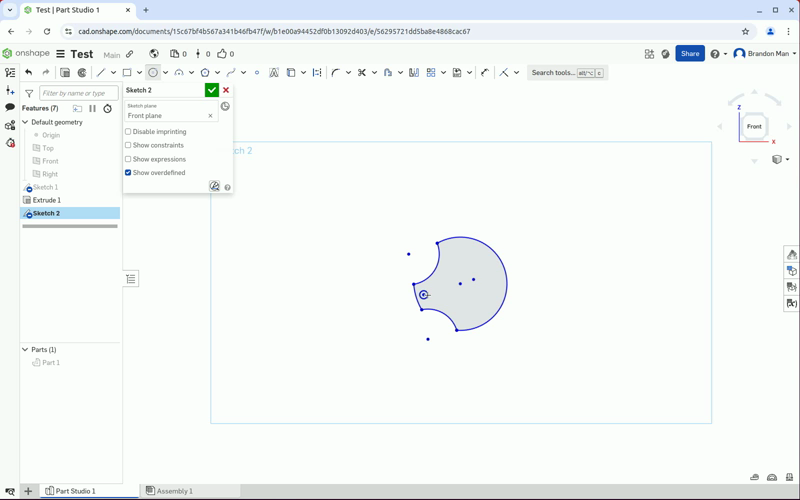
mouse_move(459, 283)
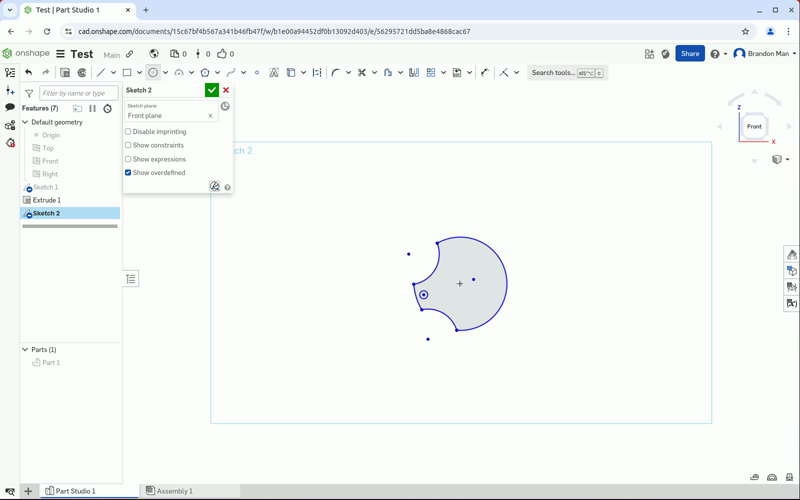
scroll(6)
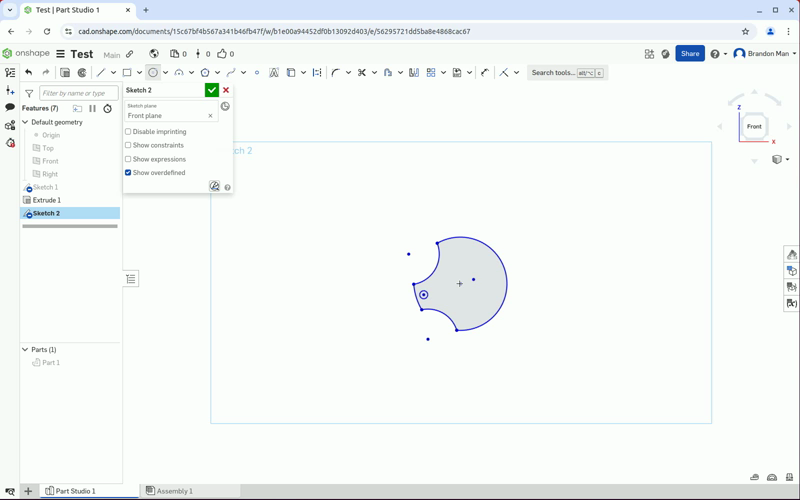
scroll(6)
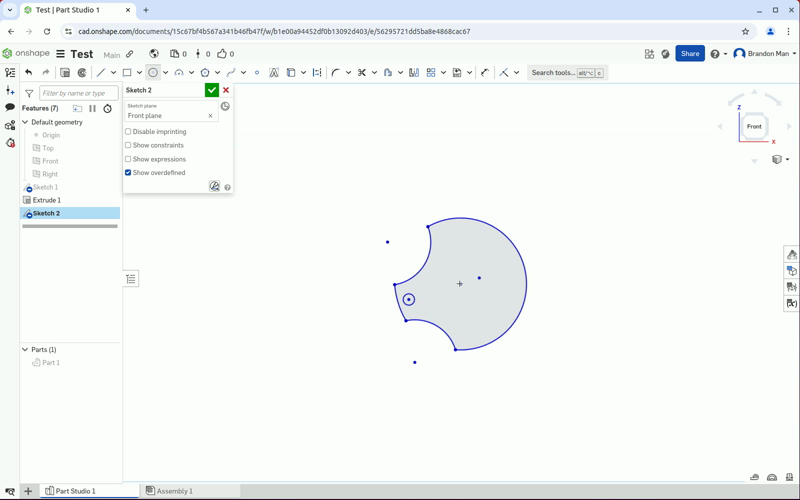
scroll(6)
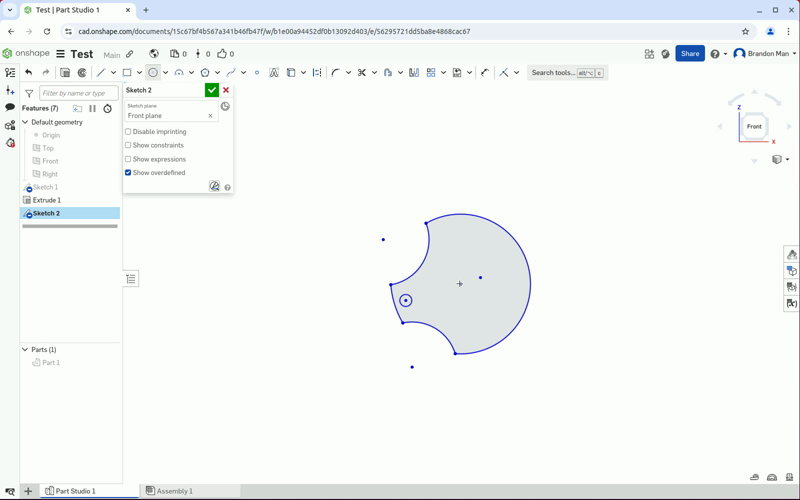
scroll(6)
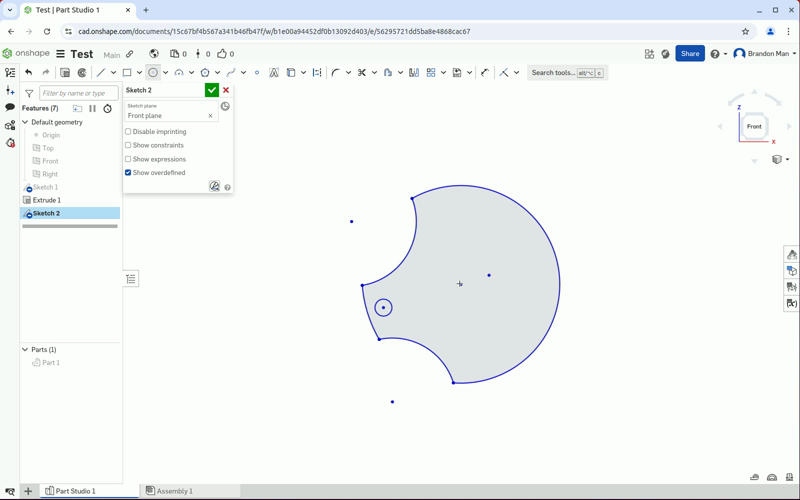
scroll(6)
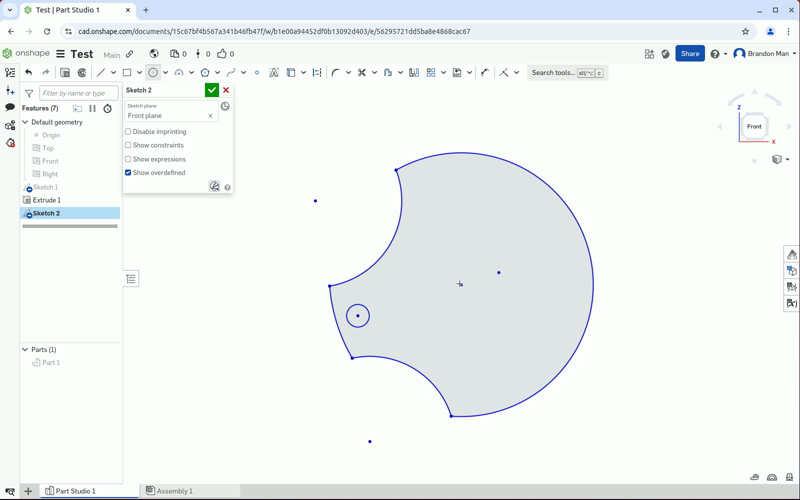
scroll(6)
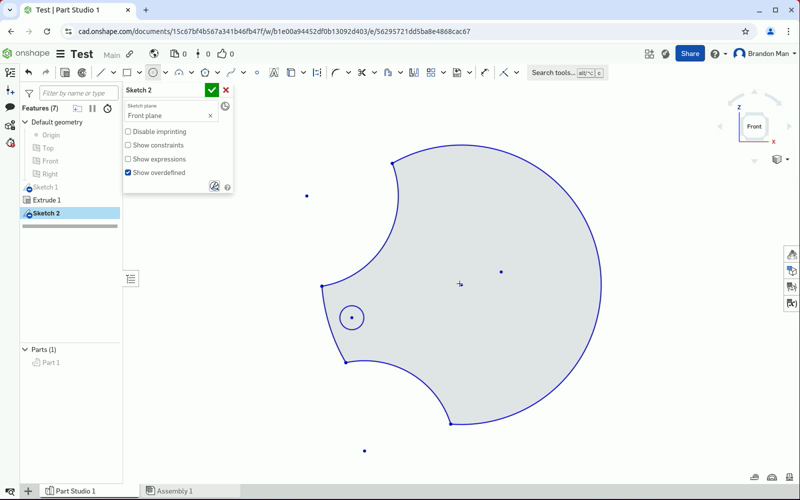
scroll(6)
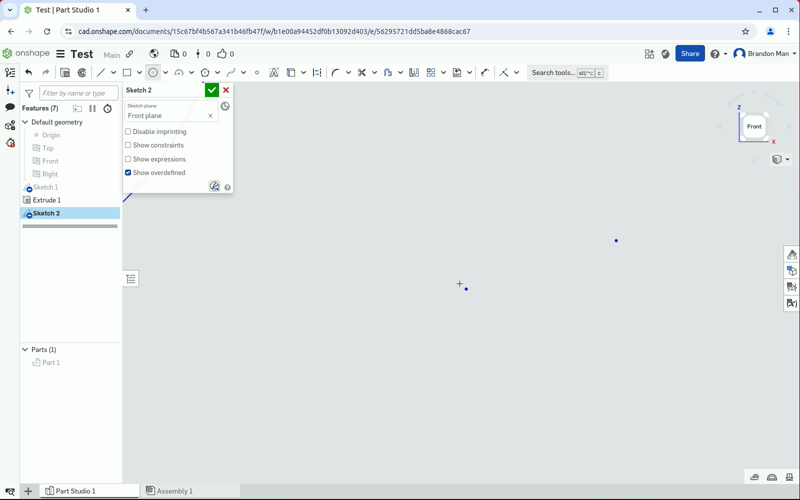
click(459, 283)
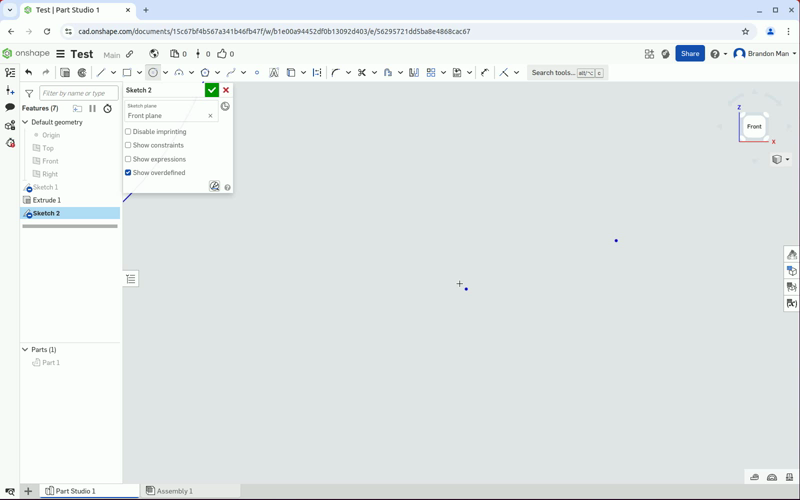
scroll(-6)
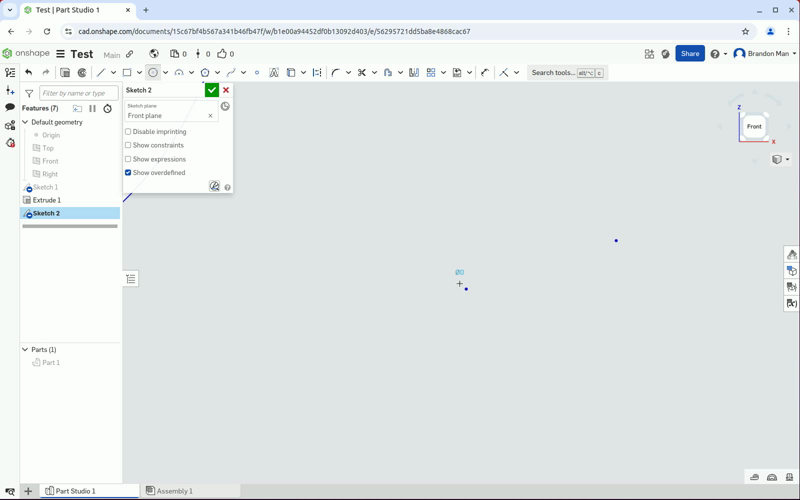
scroll(-6)
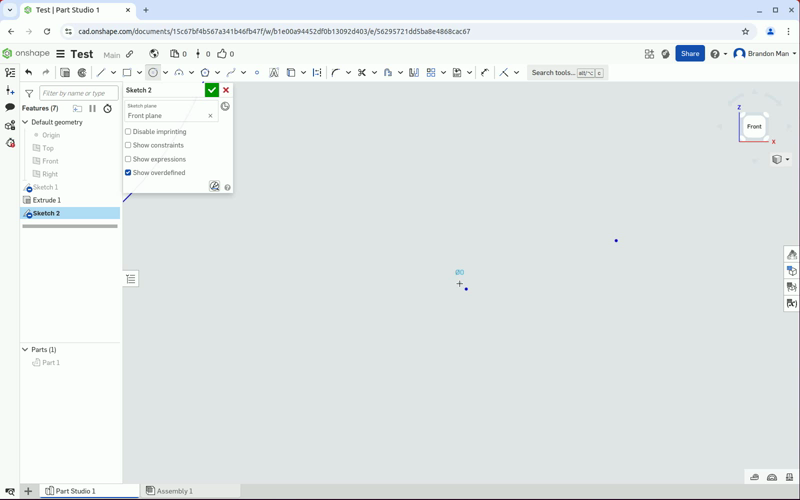
scroll(-6)
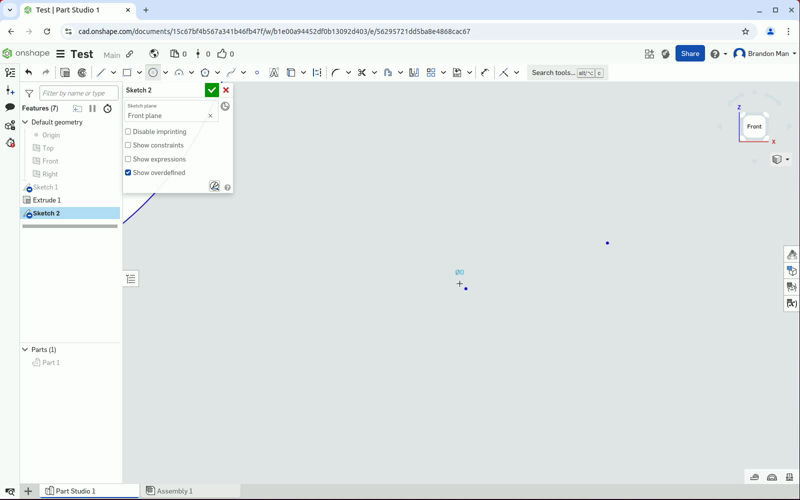
scroll(-6)
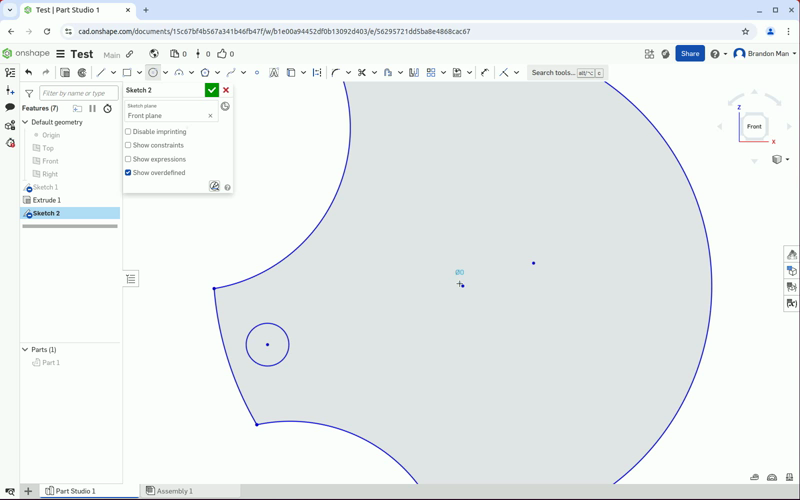
scroll(-6)
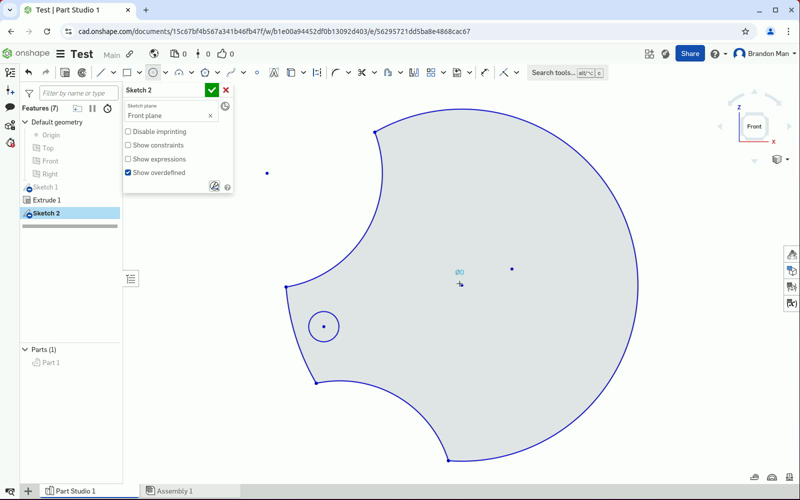
scroll(-6)
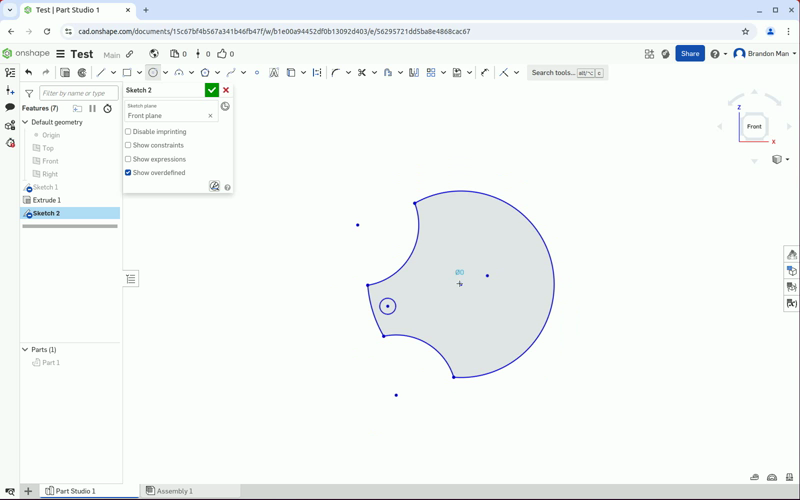
scroll(-6)
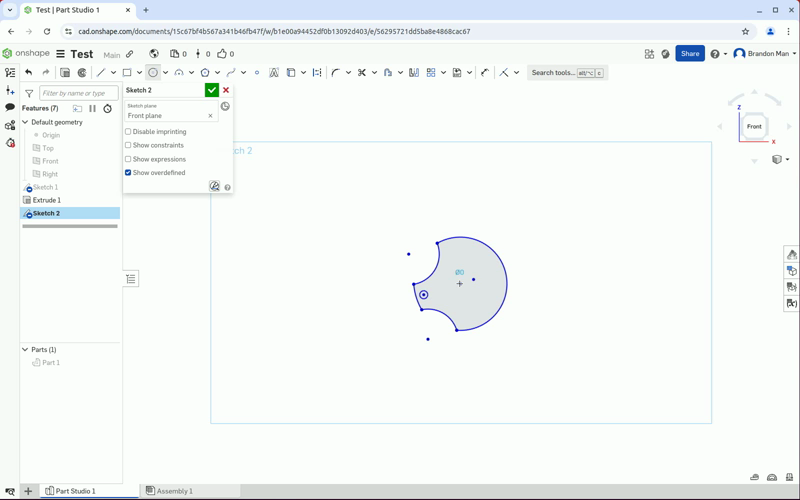
key_up(shift)
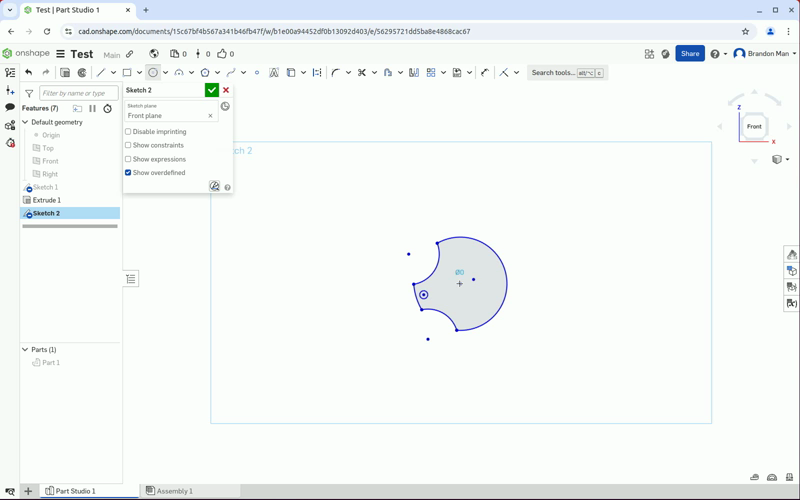
mouse_move(484, 283)
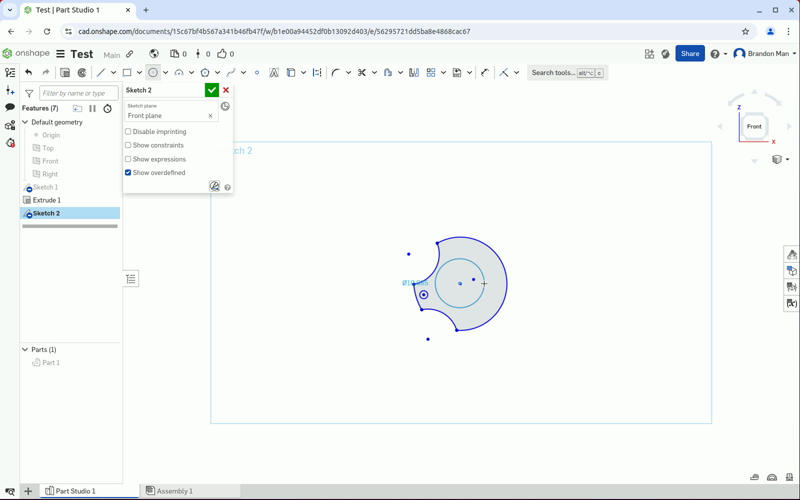
click(484, 283)
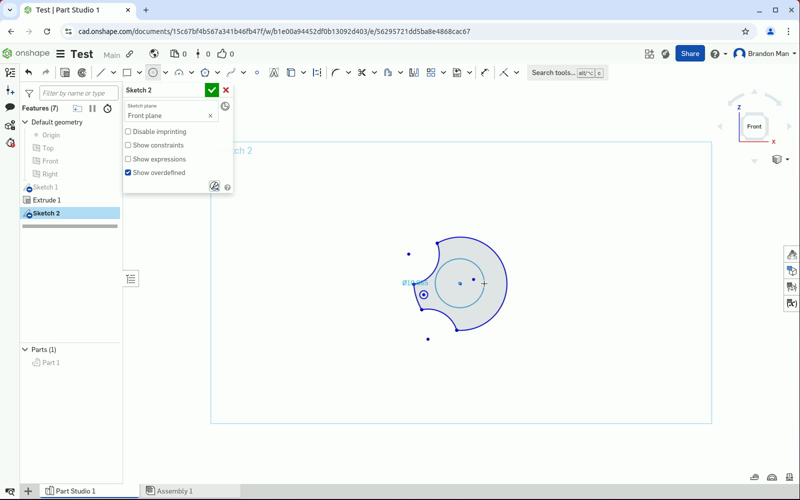
key(esc)
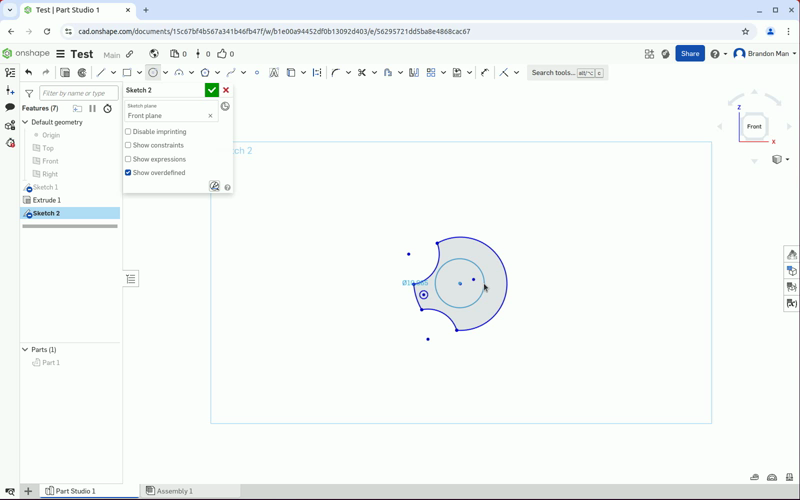
mouse_move(476, 315)
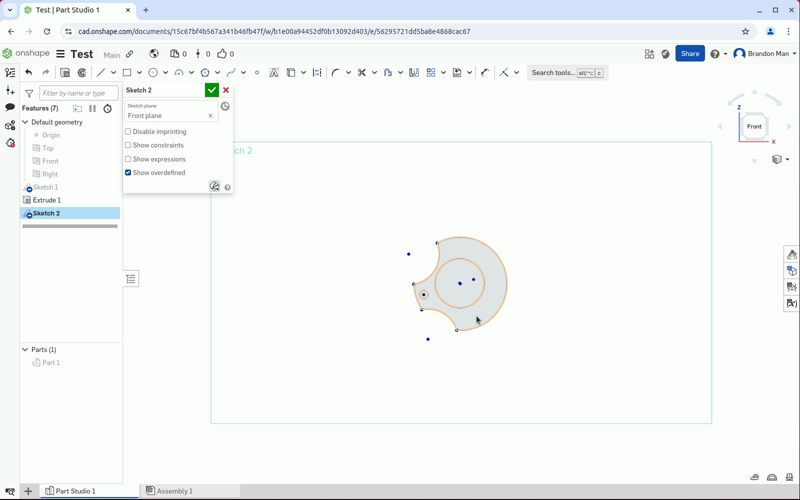
click(476, 315)
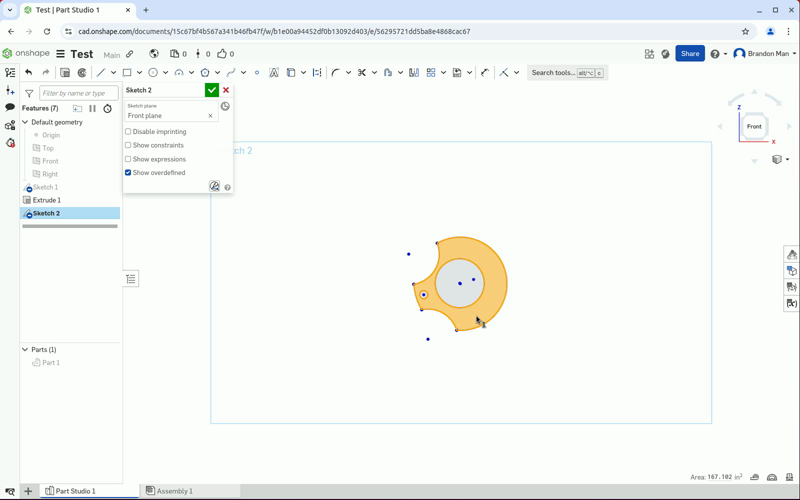
mouse_move(73, 352)
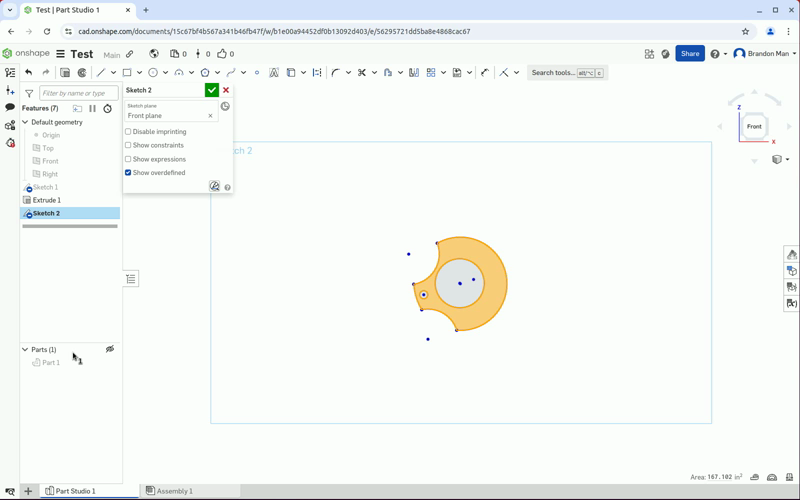
key(shift+y)
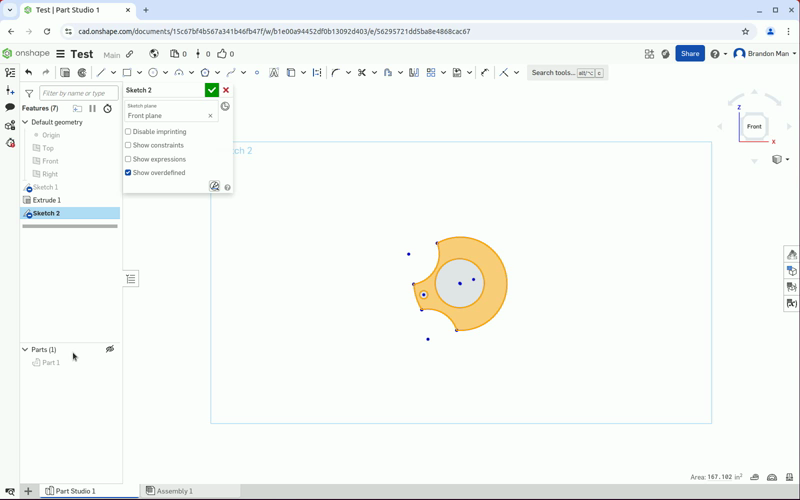
key(shift+e)
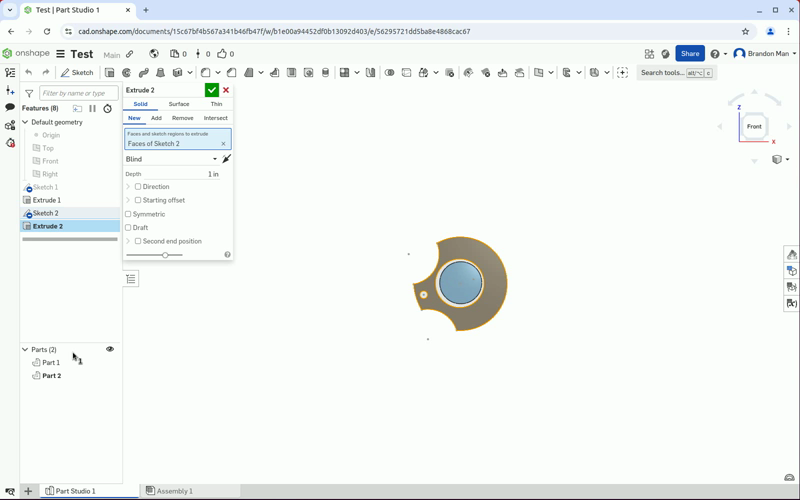
mouse_move(143, 106)
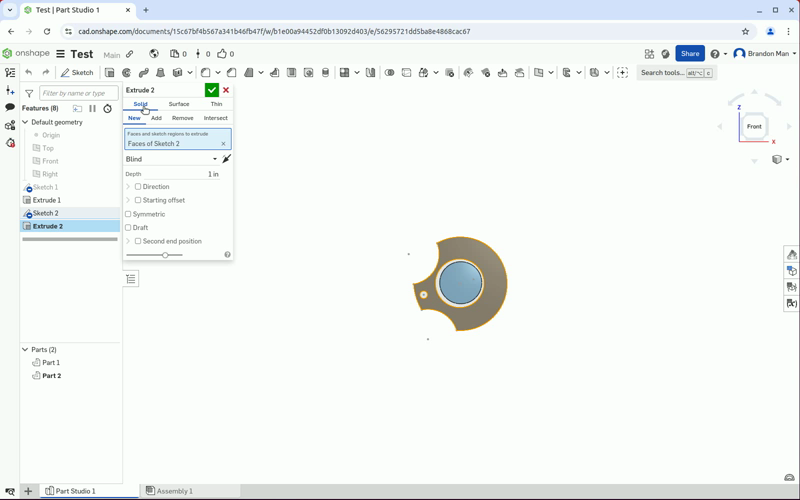
click(143, 106)
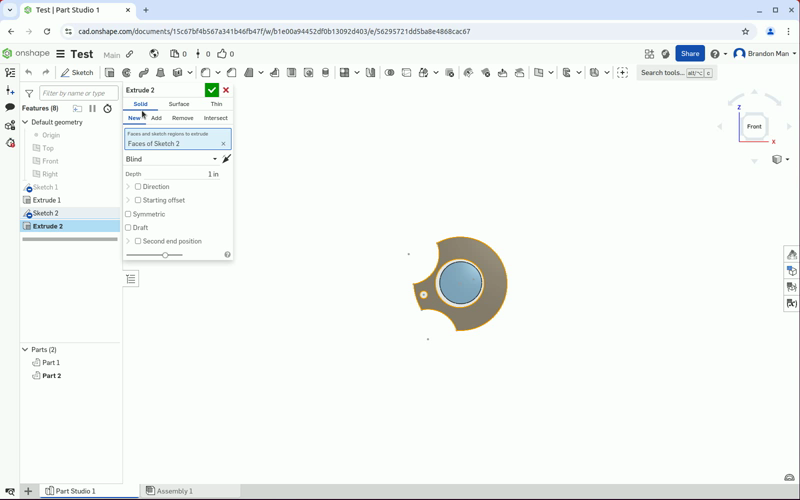
mouse_move(137, 120)
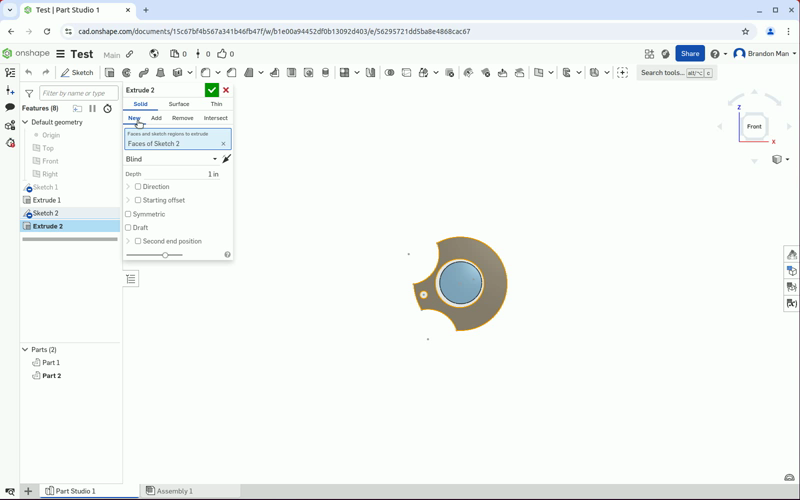
click(137, 120)
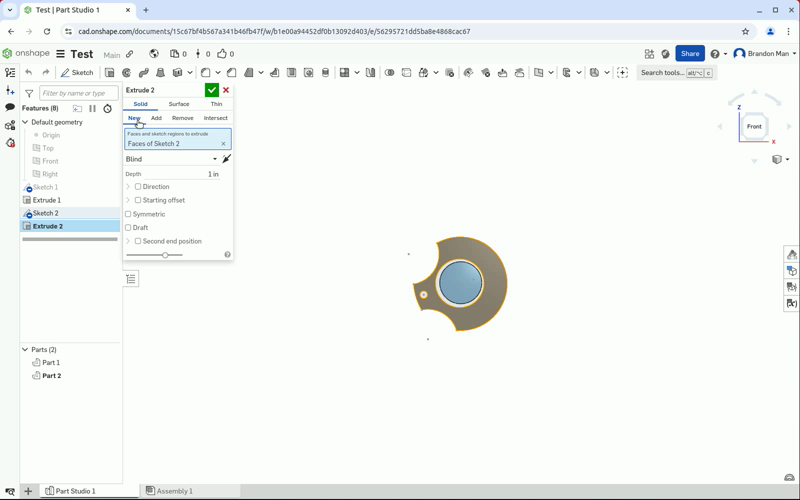
key(tab, 4)
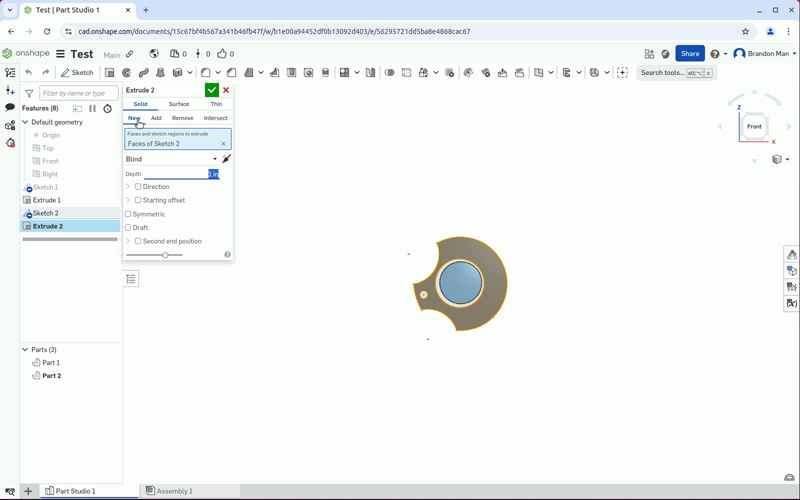
text(4.092)
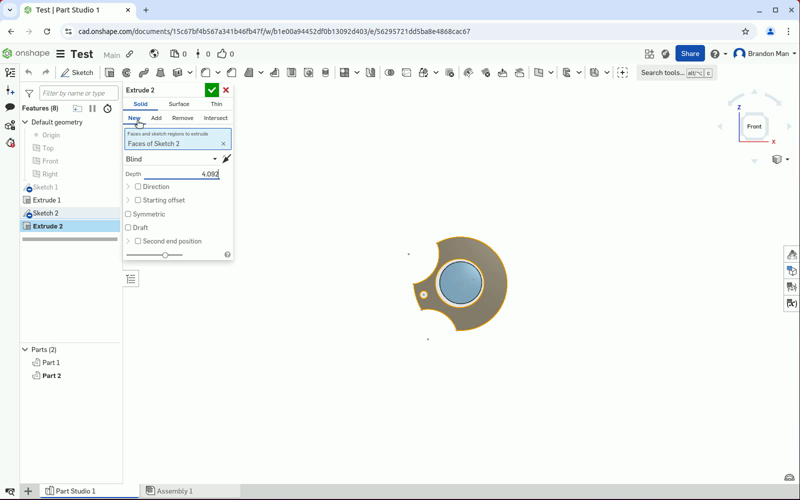
key(enter)
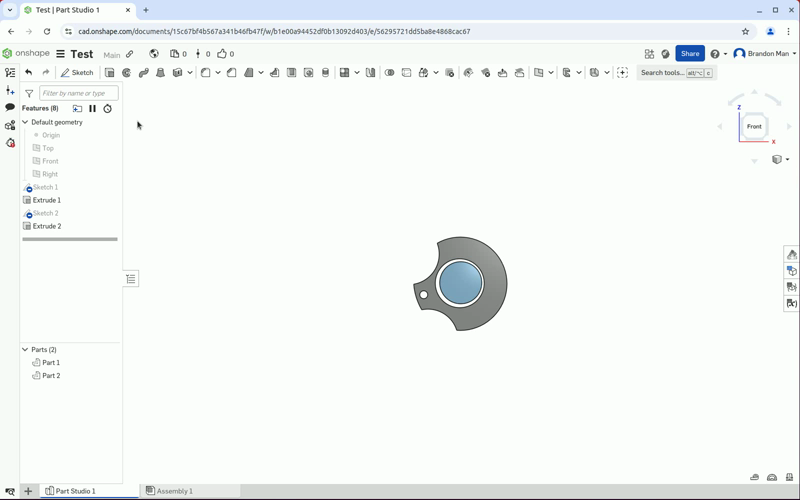
key(shift+h)
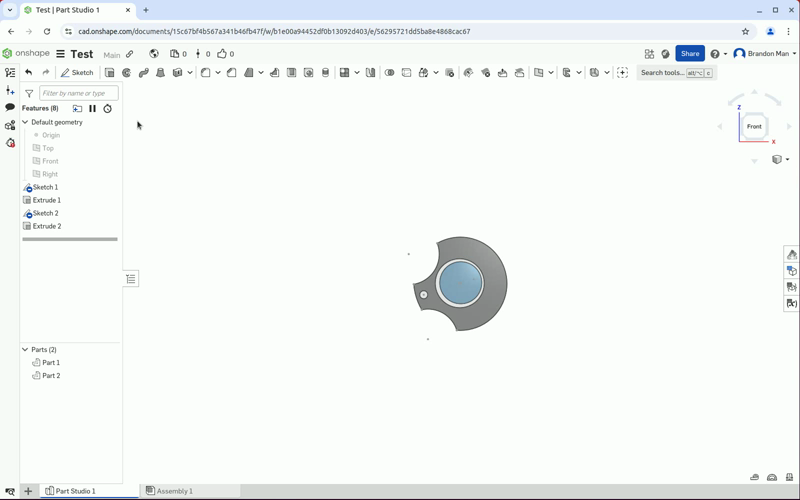
key(shift+h)
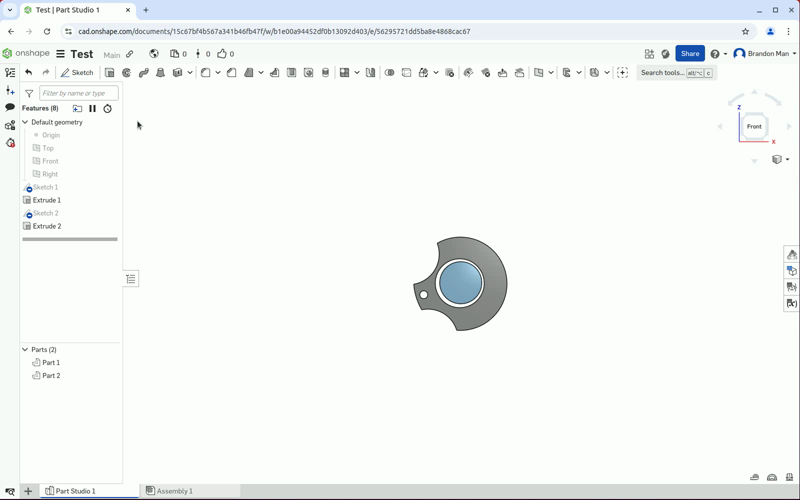
mouse_move(73, 189)
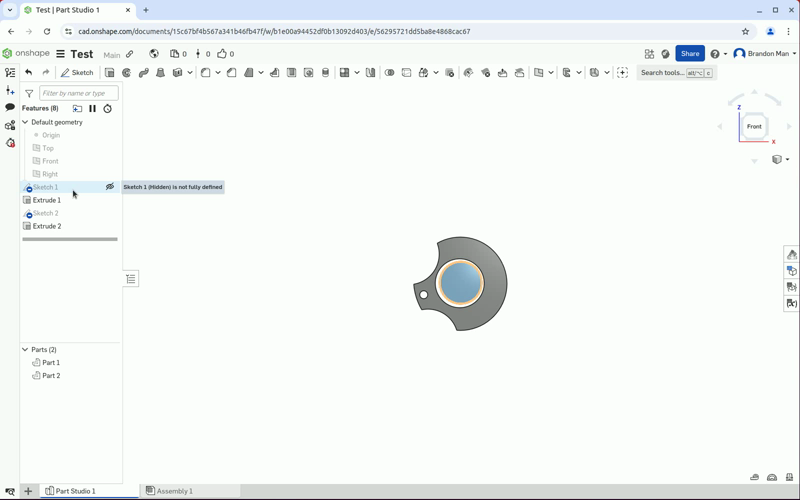
click(73, 189)
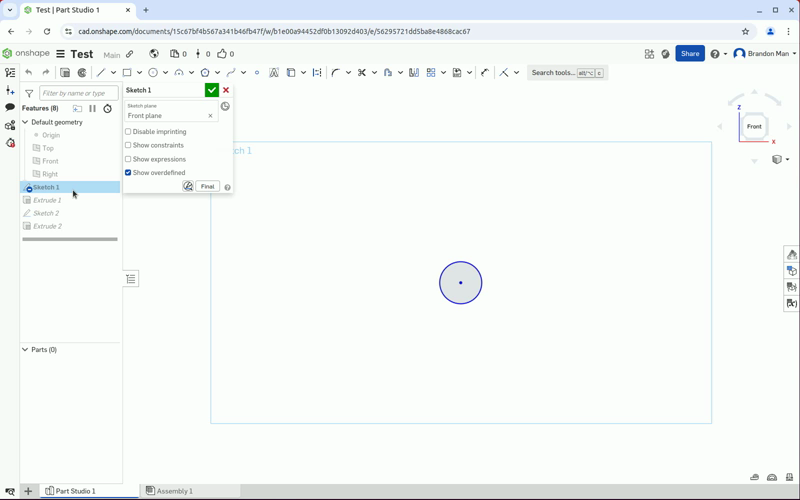
mouse_move(229, 92)
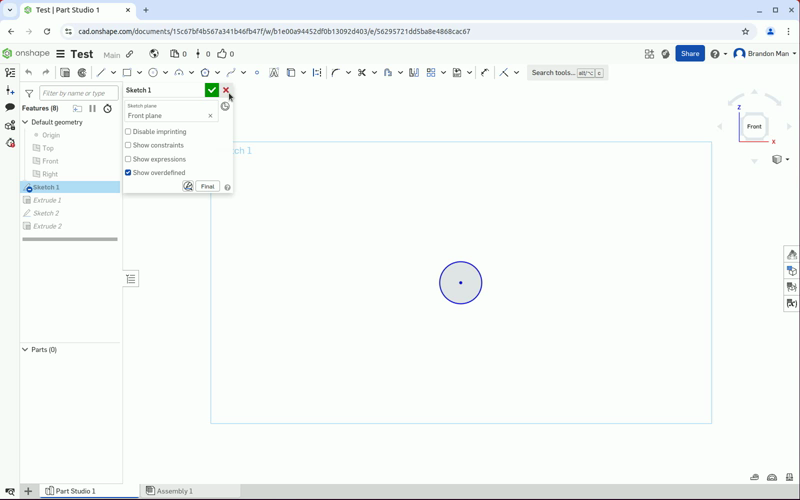
click(229, 92)
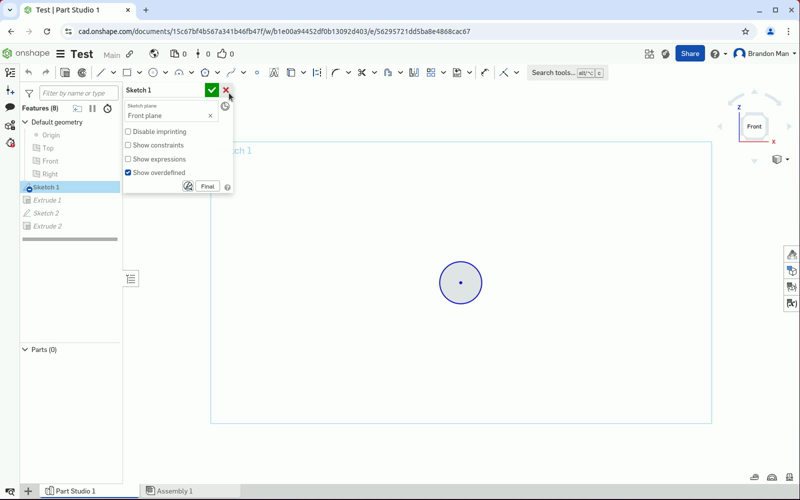
key(shift+s)
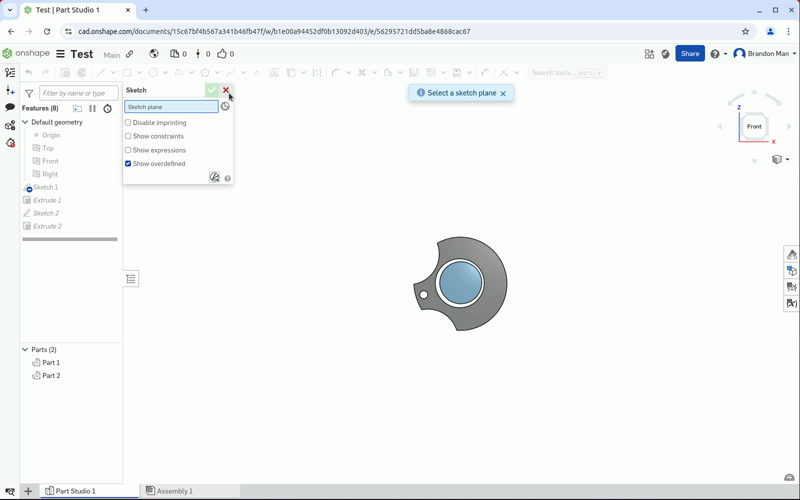
mouse_move(73, 163)
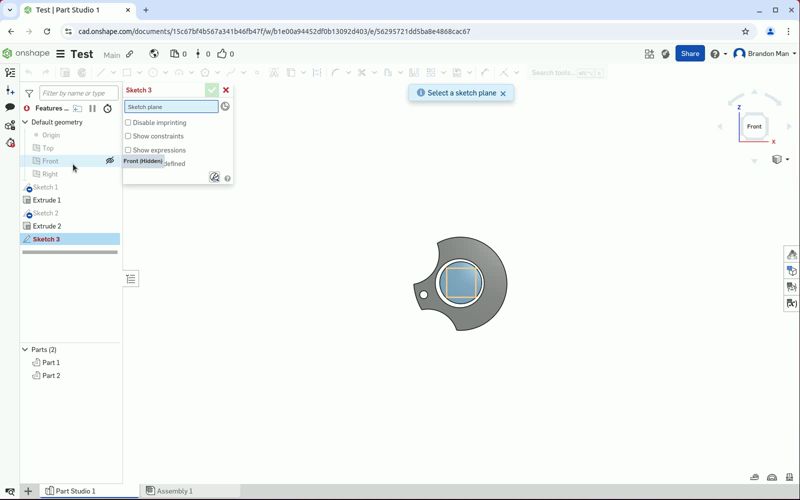
click(73, 163)
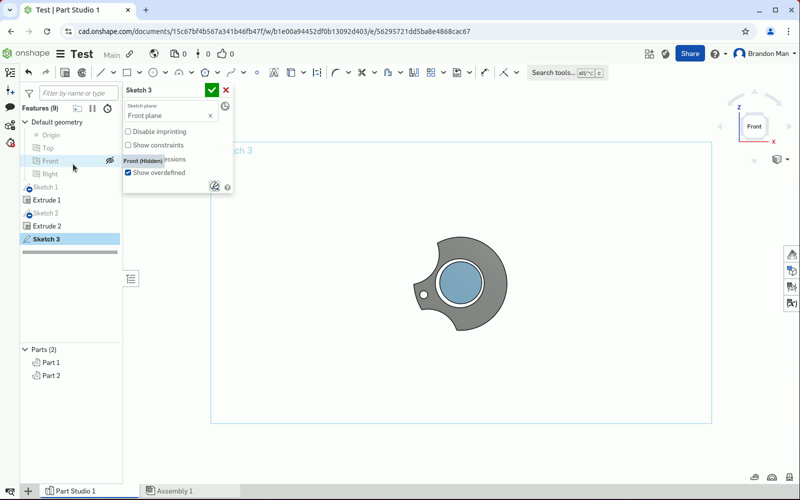
mouse_move(73, 352)
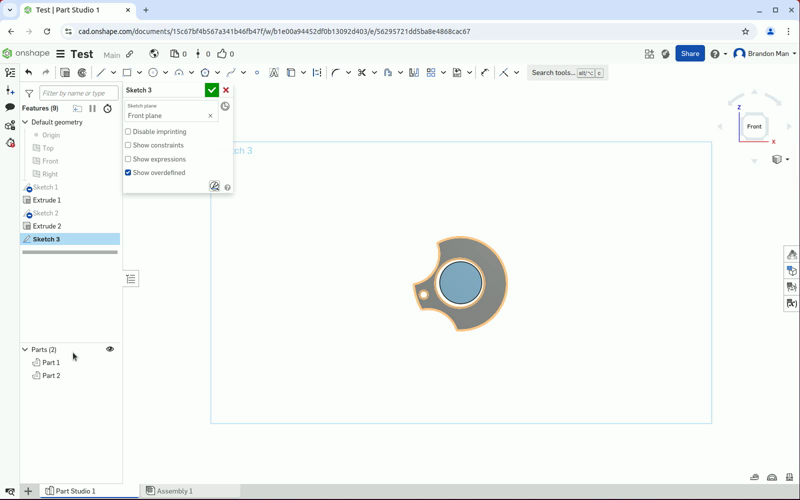
key(y)
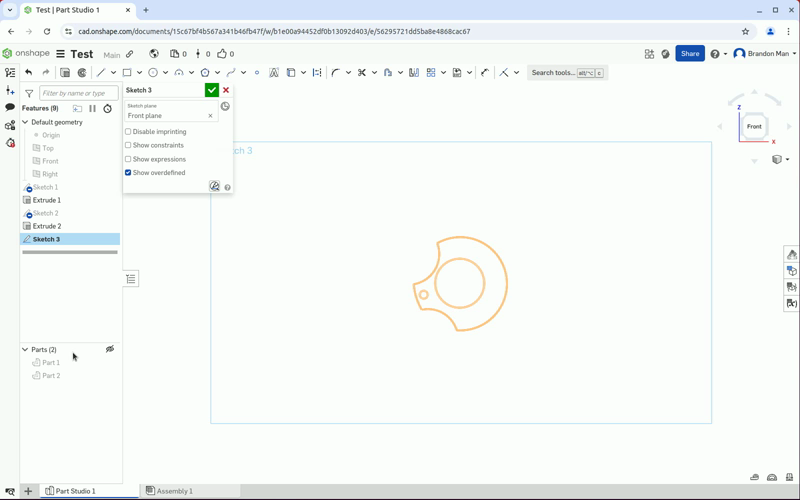
key(c)
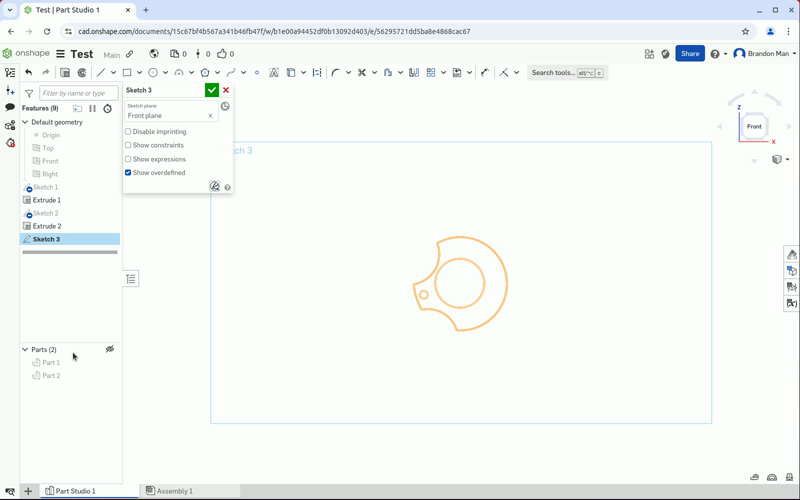
key_down(shift)
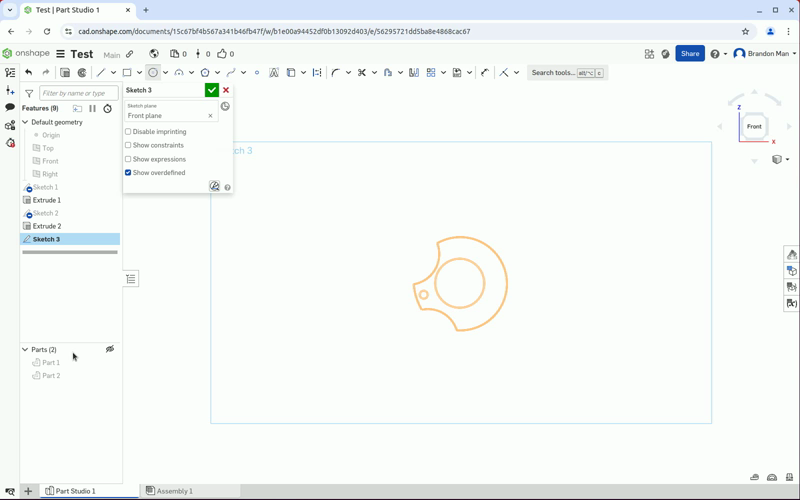
mouse_move(460, 282)
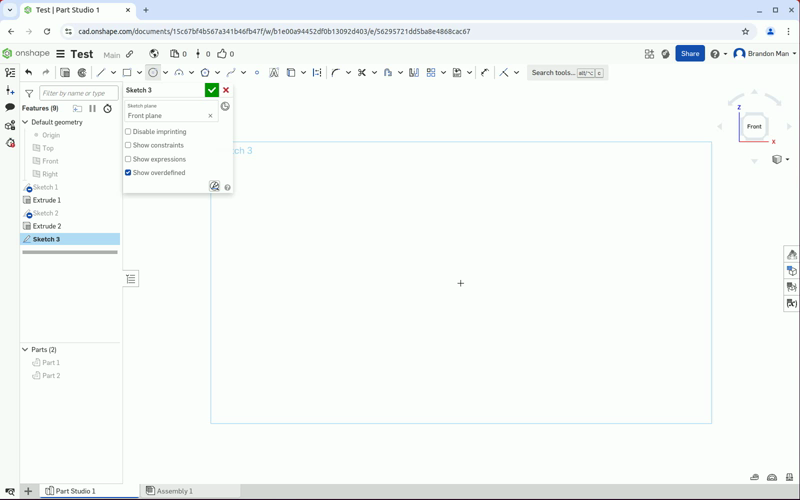
click(460, 282)
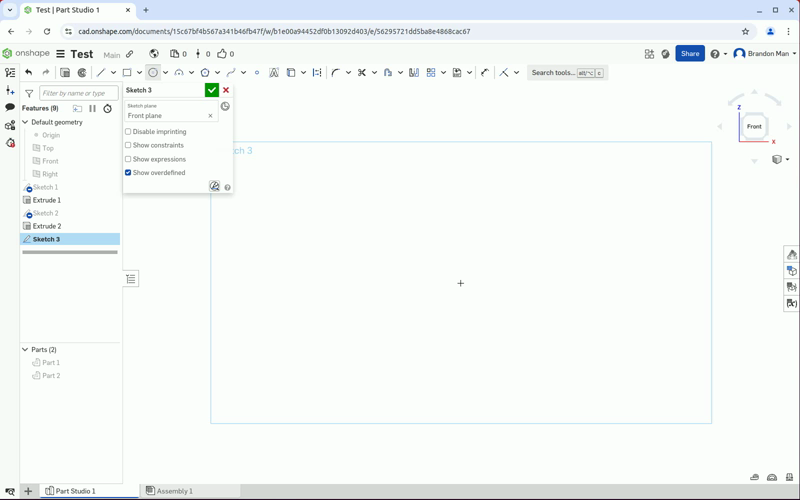
key_up(shift)
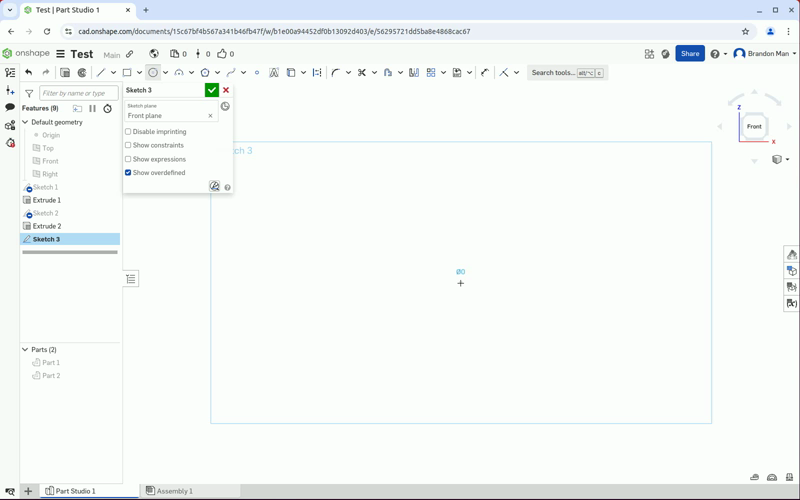
mouse_move(485, 282)
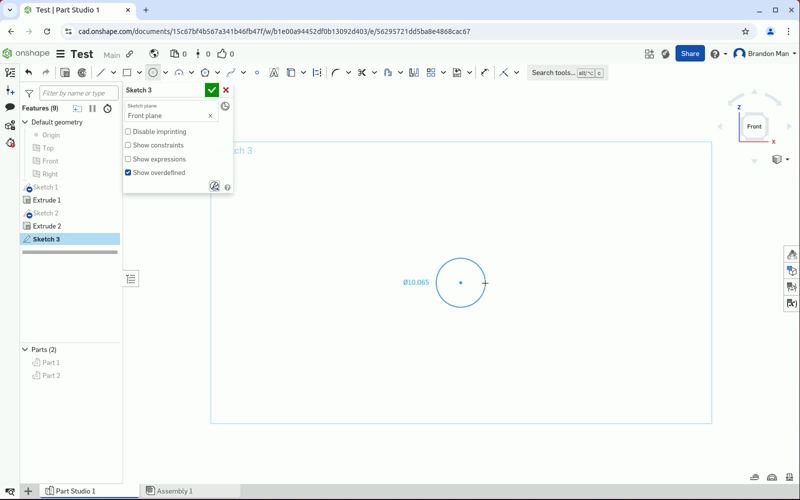
click(485, 282)
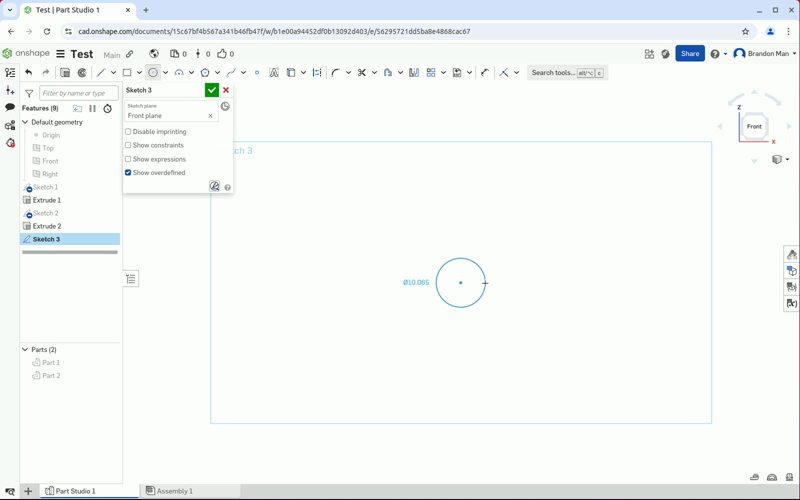
key(esc)
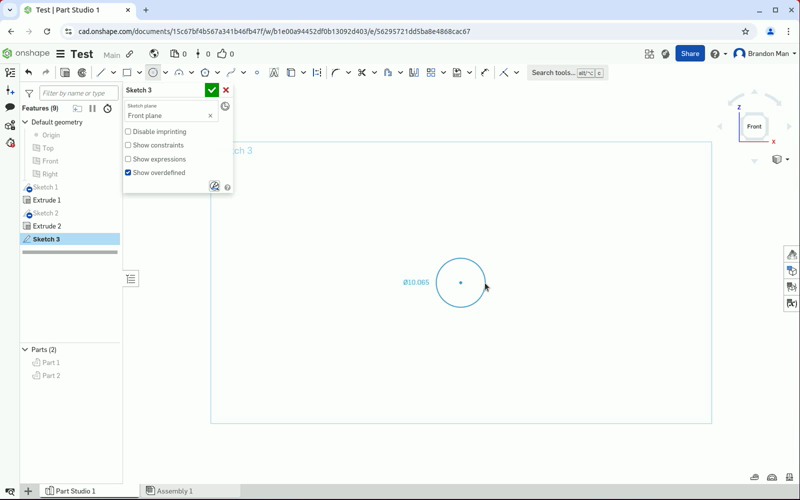
key(c)
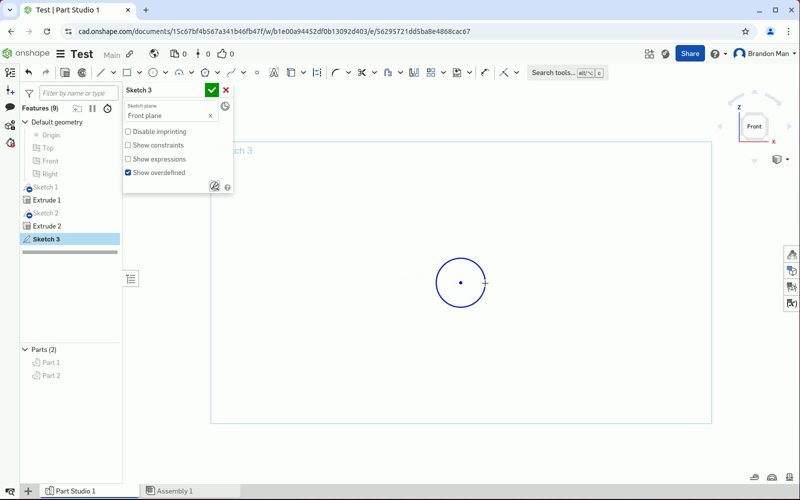
key_down(shift)
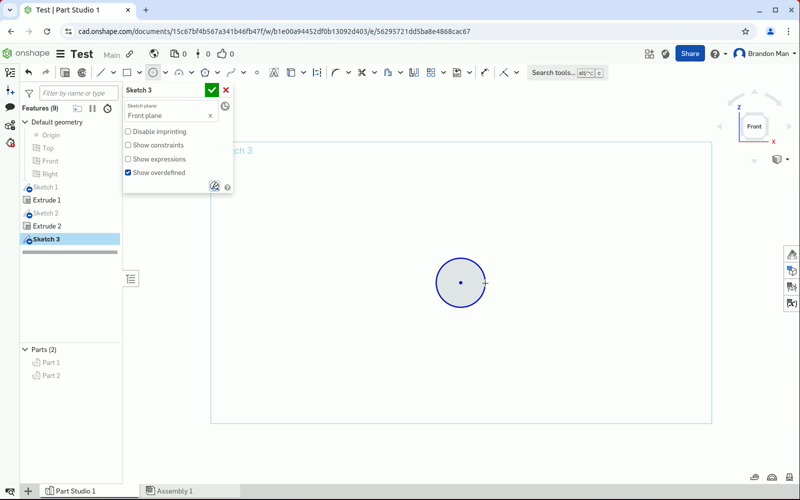
mouse_move(460, 282)
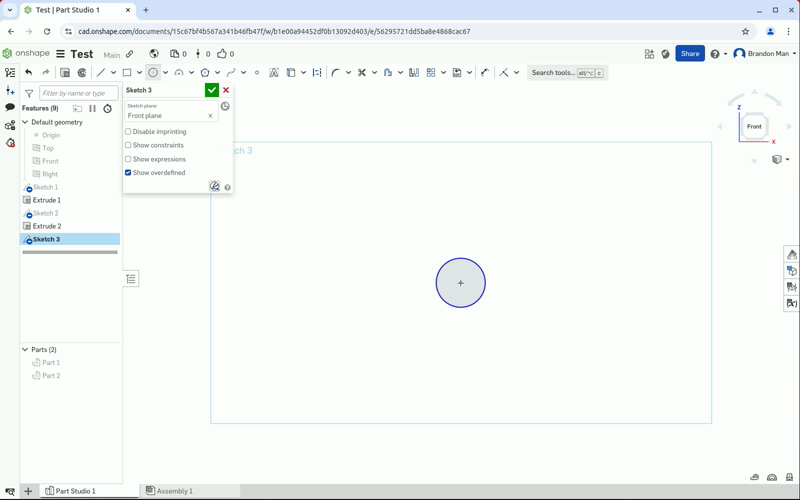
click(460, 282)
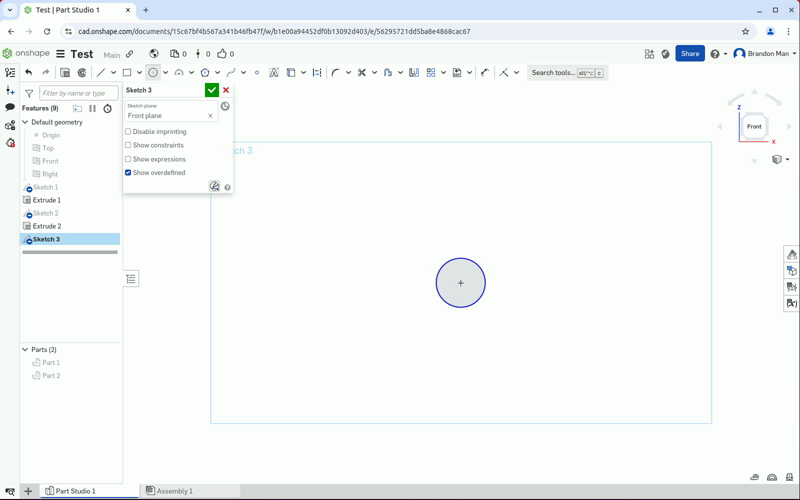
key_up(shift)
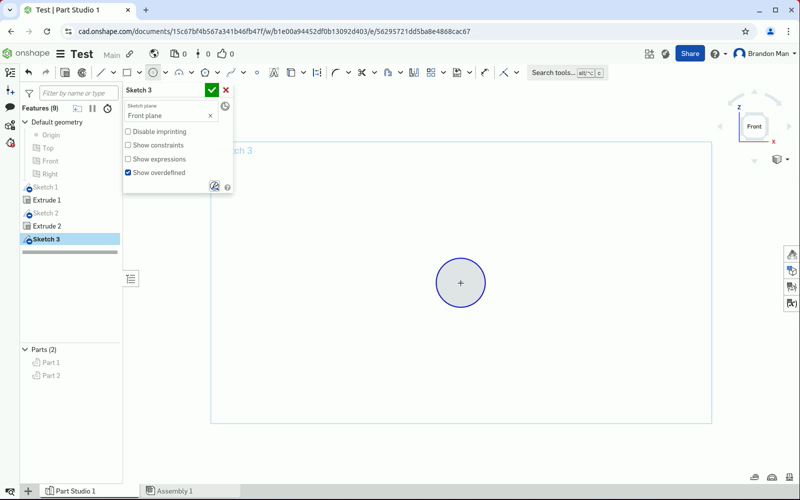
mouse_move(481, 282)
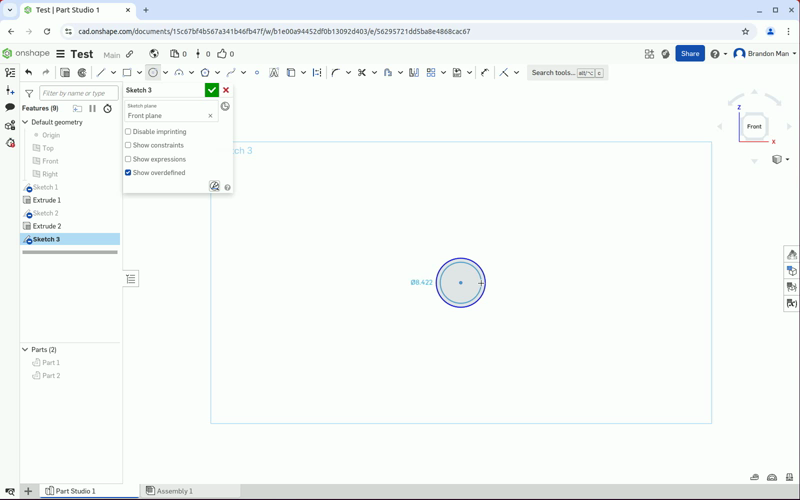
scroll(6)
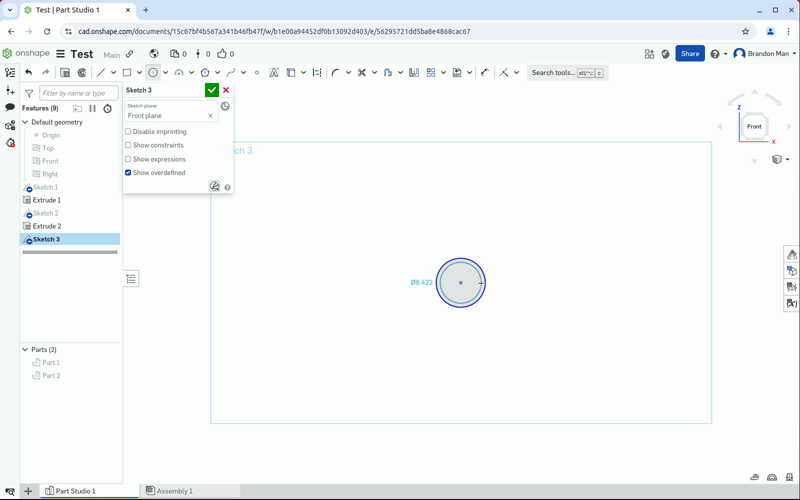
scroll(6)
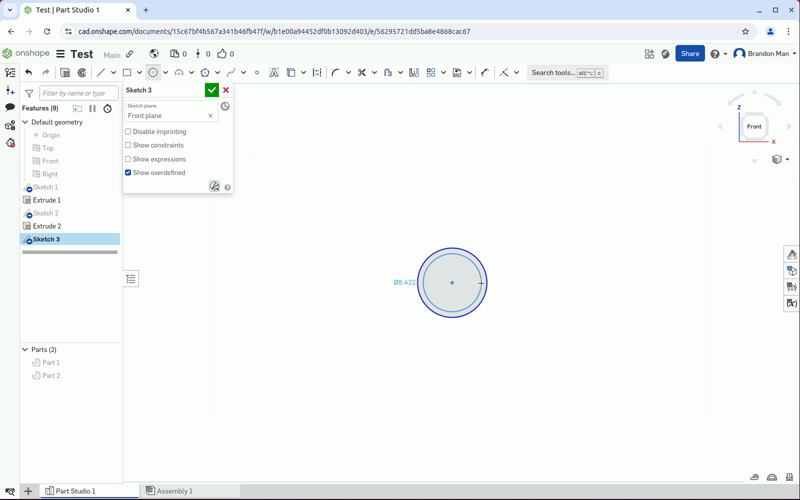
scroll(6)
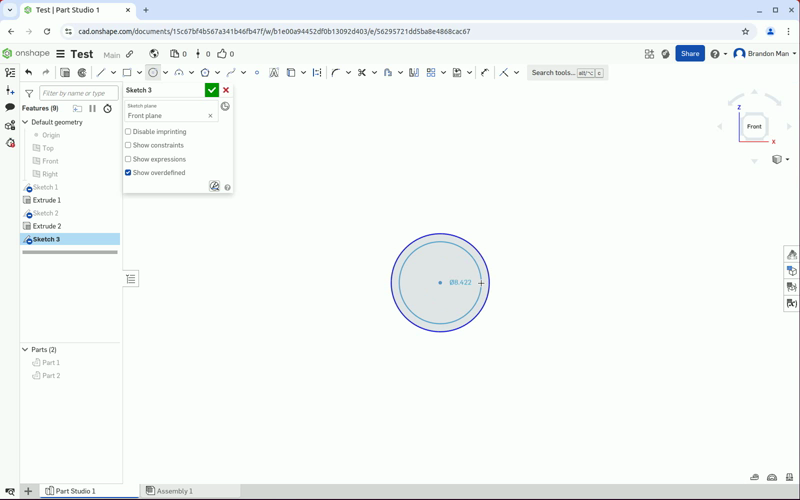
scroll(6)
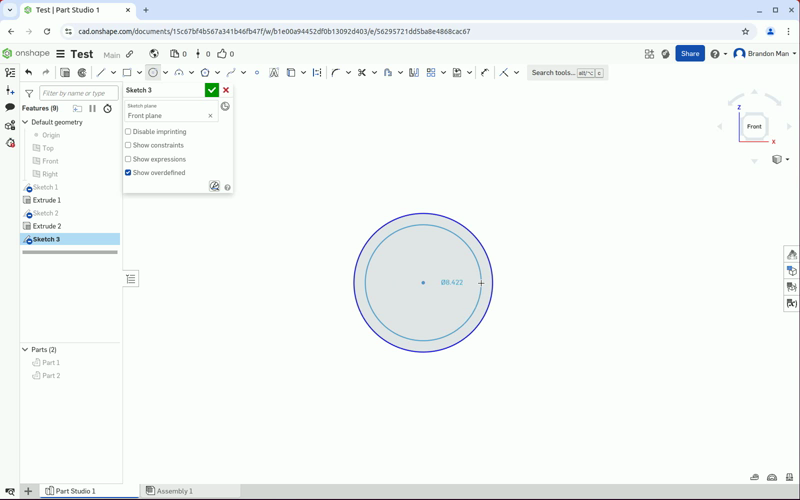
scroll(6)
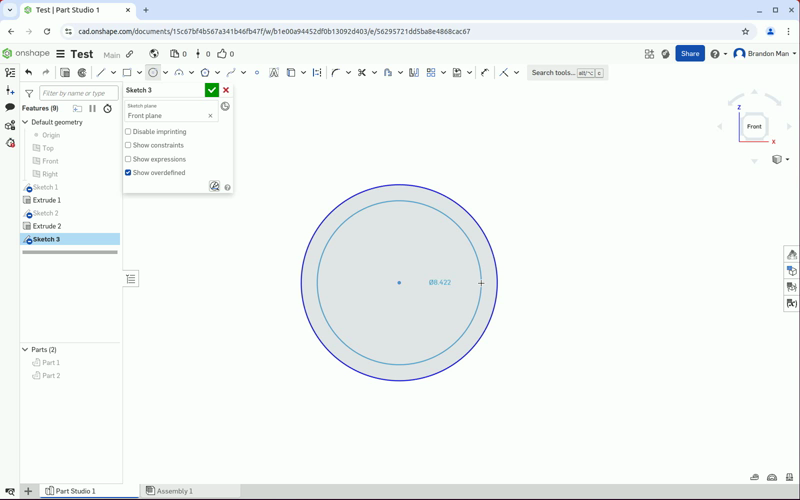
scroll(6)
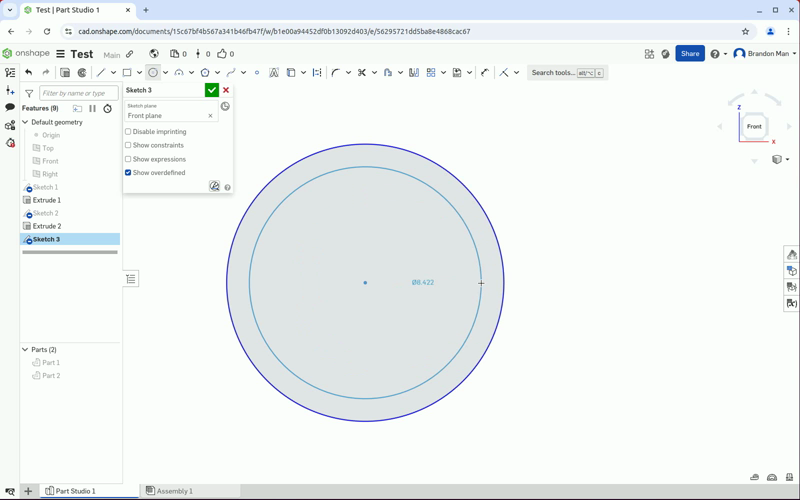
scroll(6)
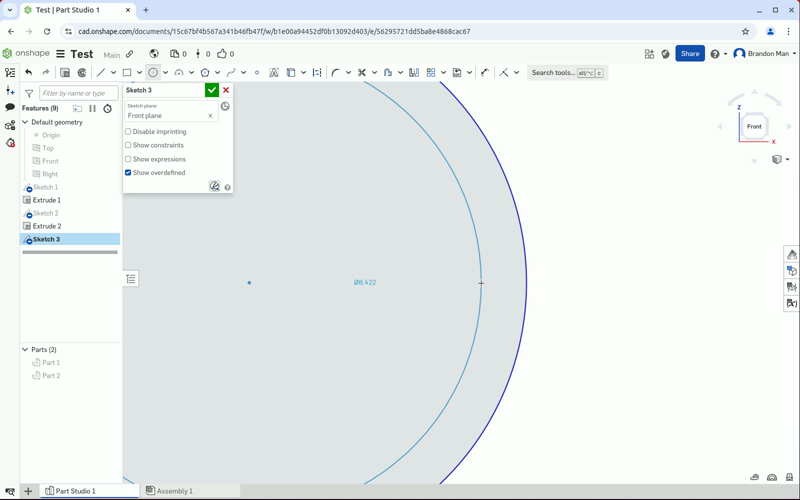
click(481, 282)
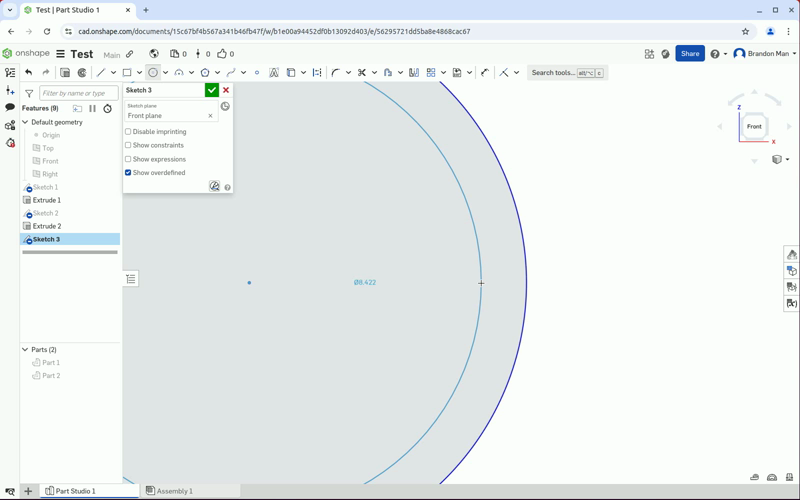
scroll(-6)
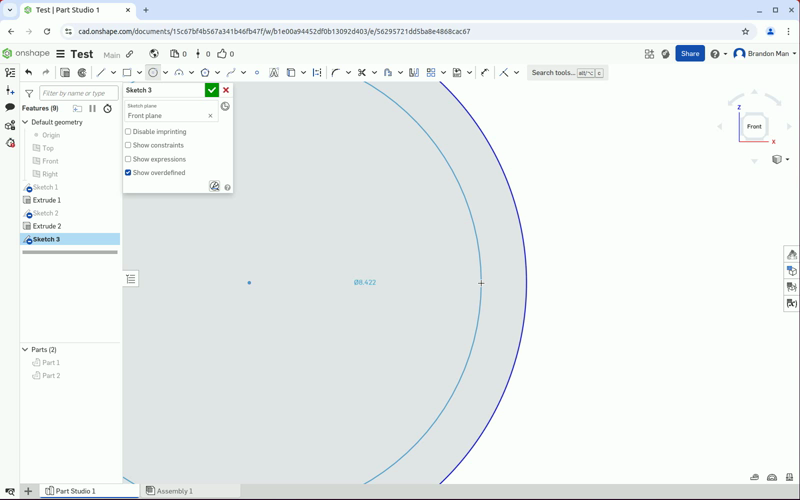
scroll(-6)
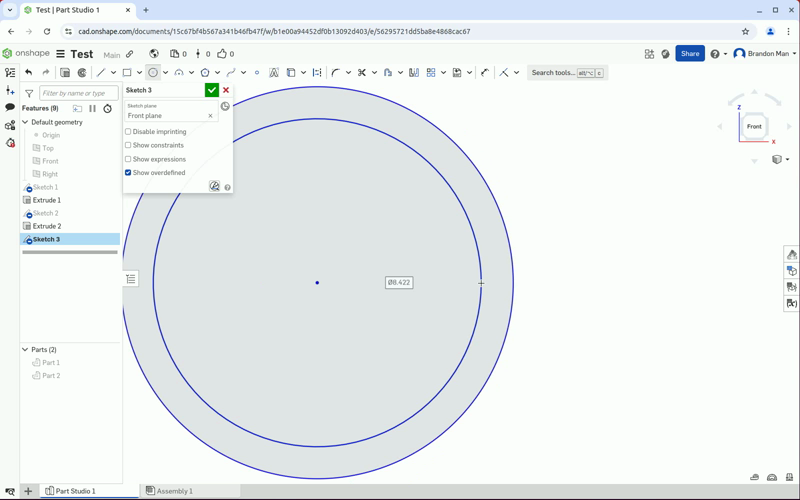
scroll(-6)
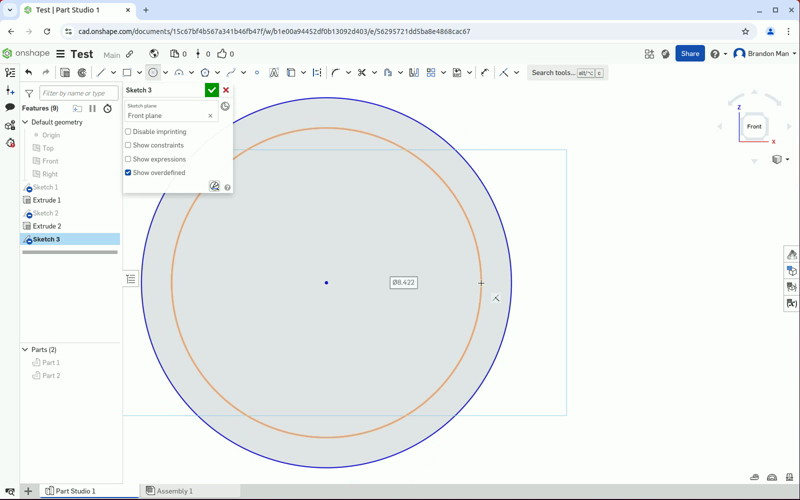
scroll(-6)
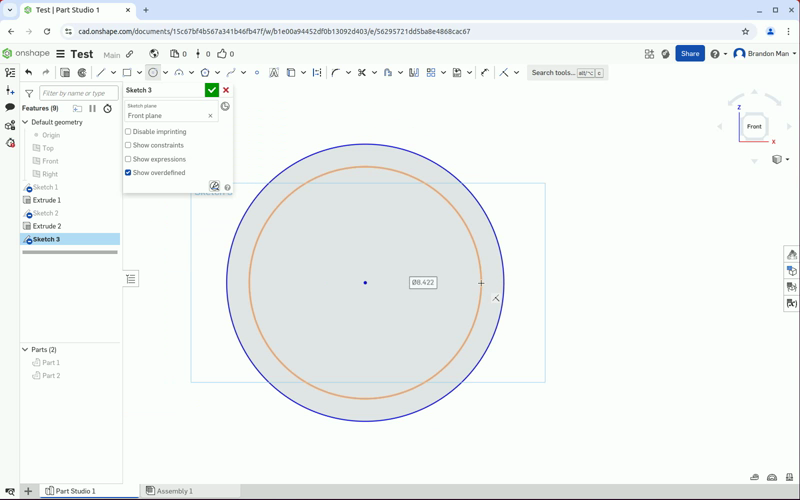
scroll(-6)
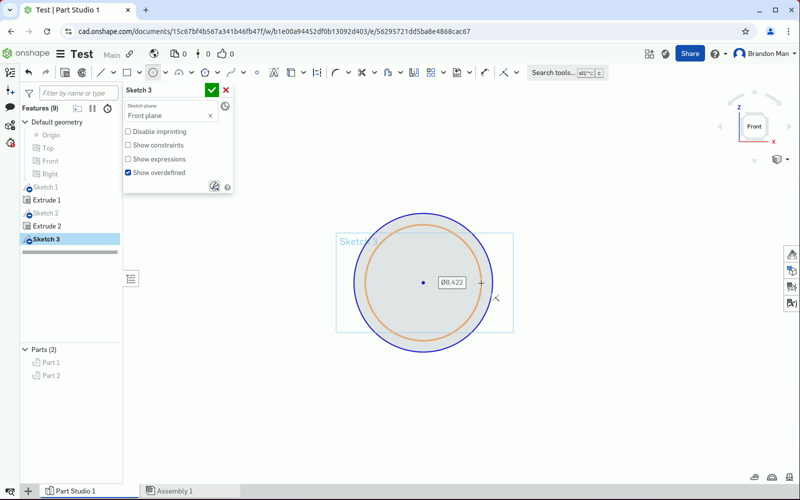
scroll(-6)
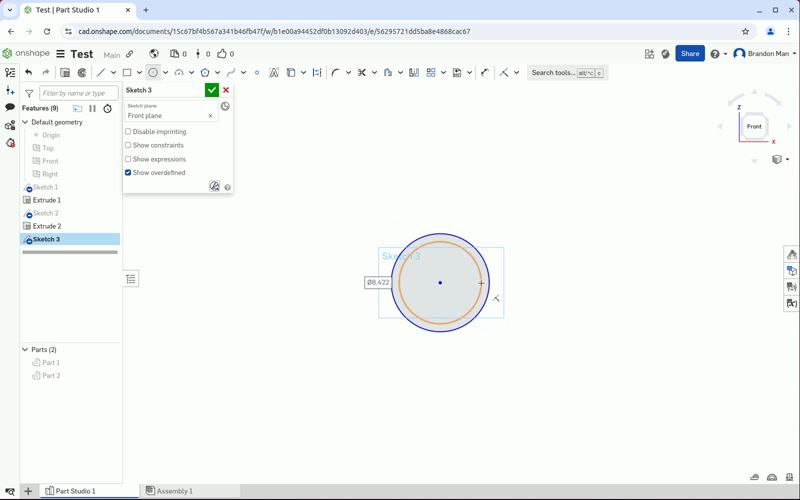
scroll(-6)
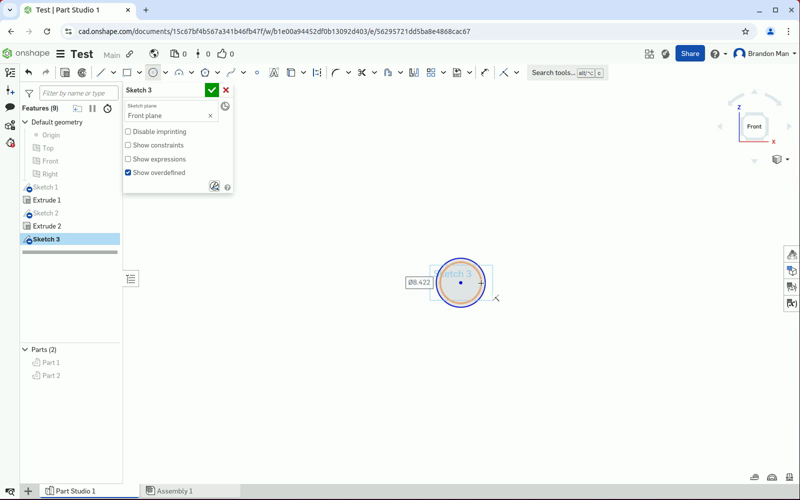
key(esc)
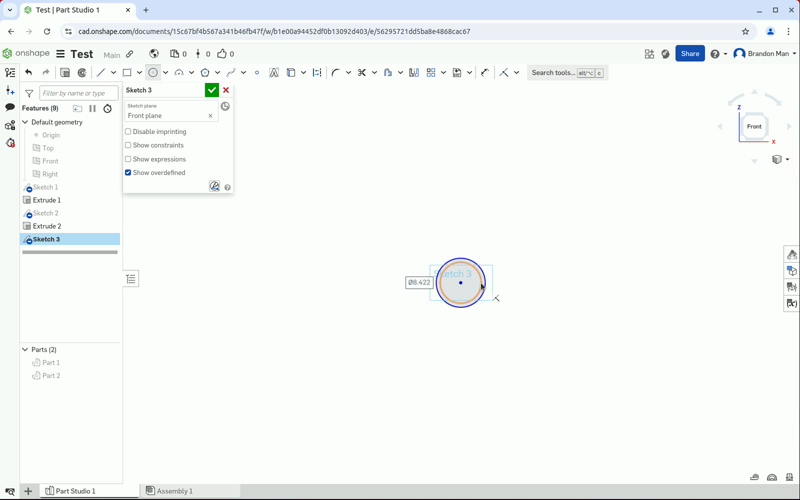
mouse_move(439, 272)
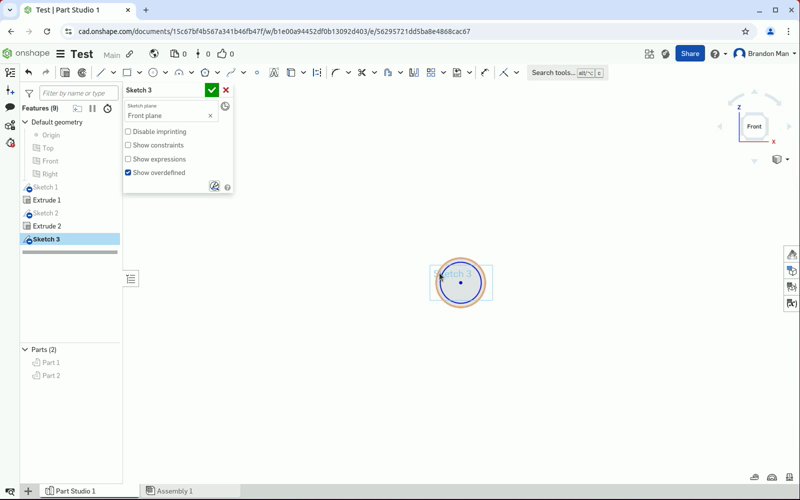
scroll(6)
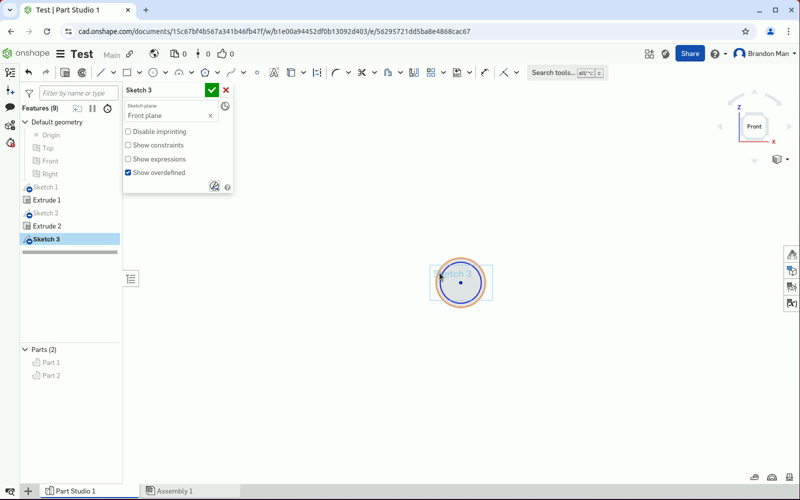
scroll(6)
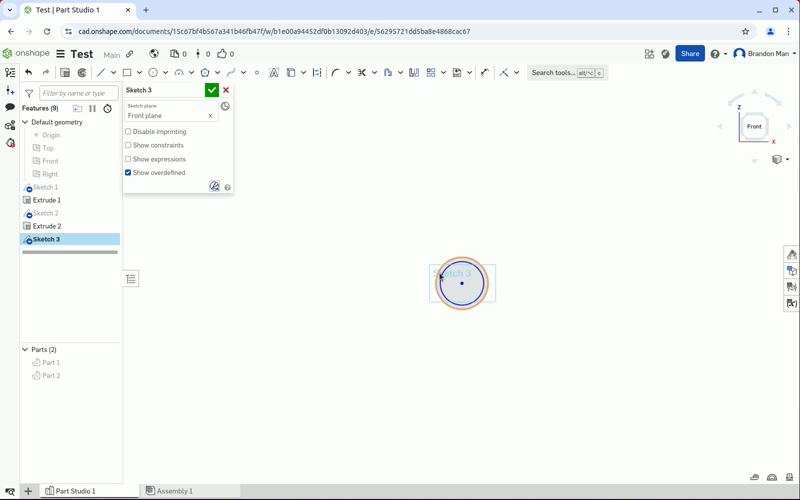
scroll(6)
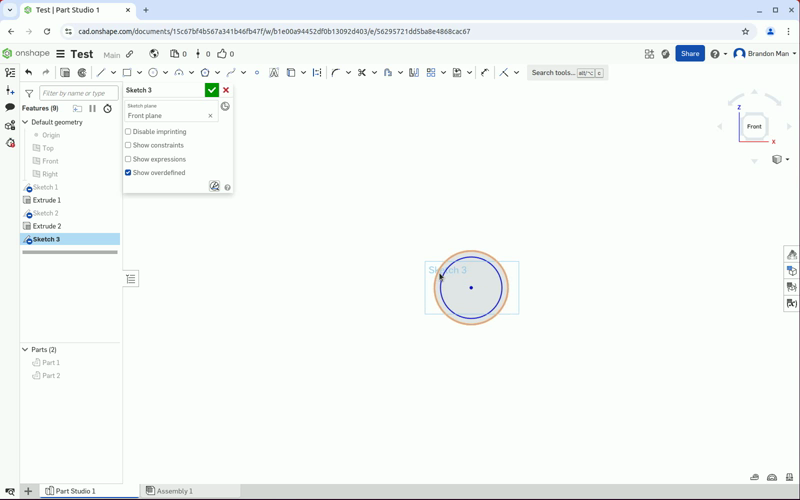
scroll(6)
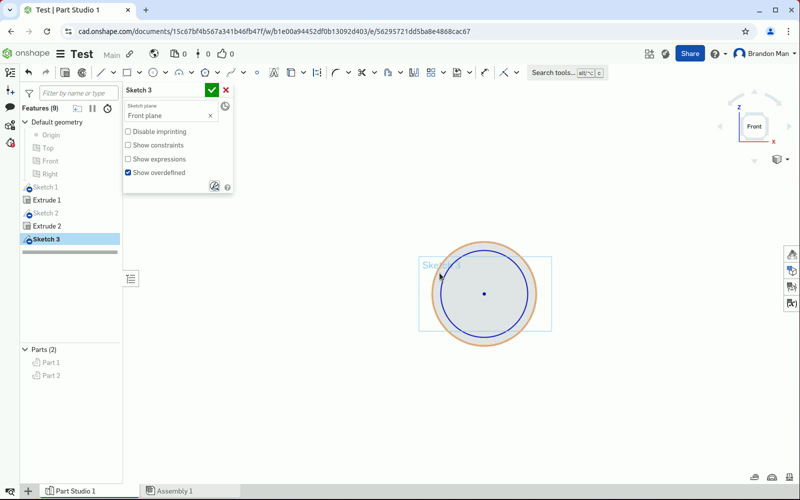
scroll(6)
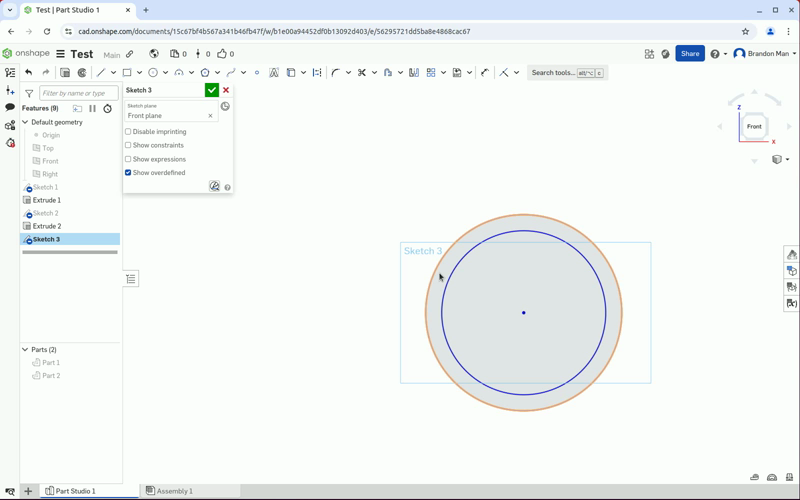
scroll(6)
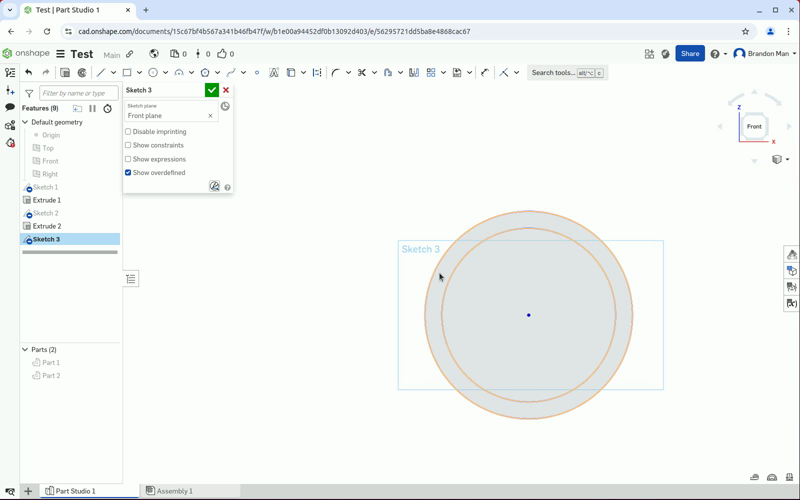
scroll(6)
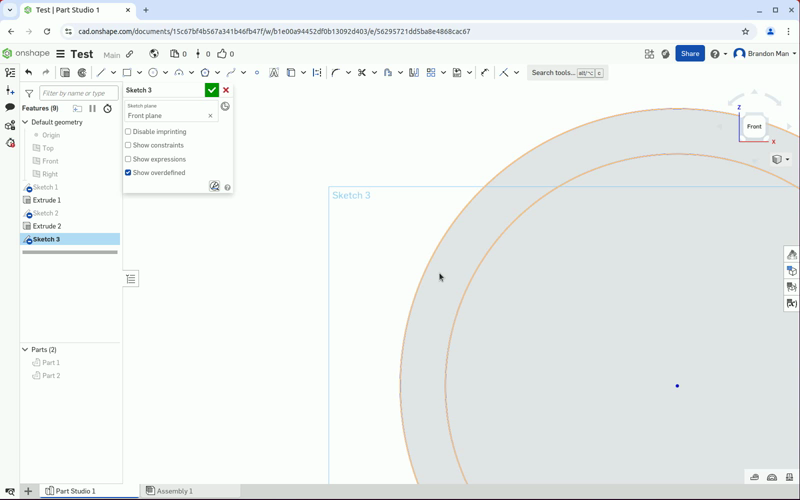
click(439, 272)
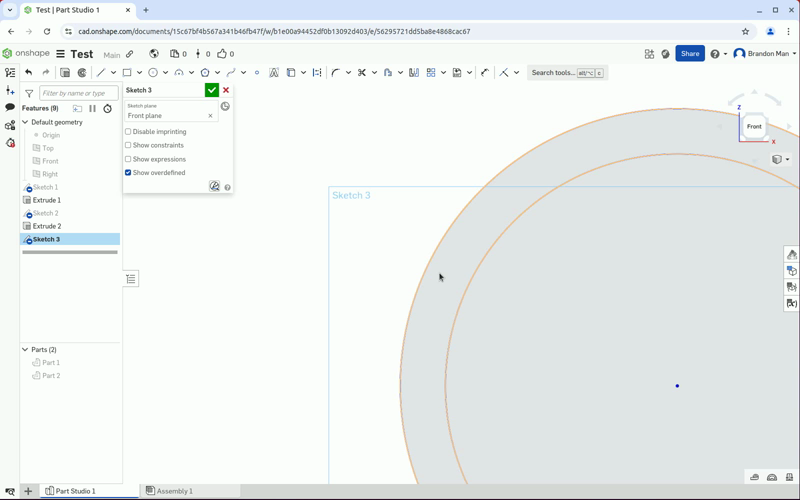
scroll(-6)
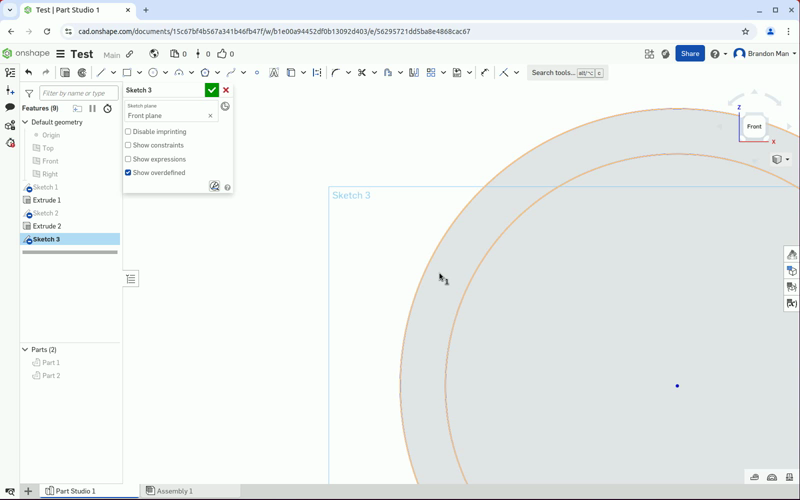
scroll(-6)
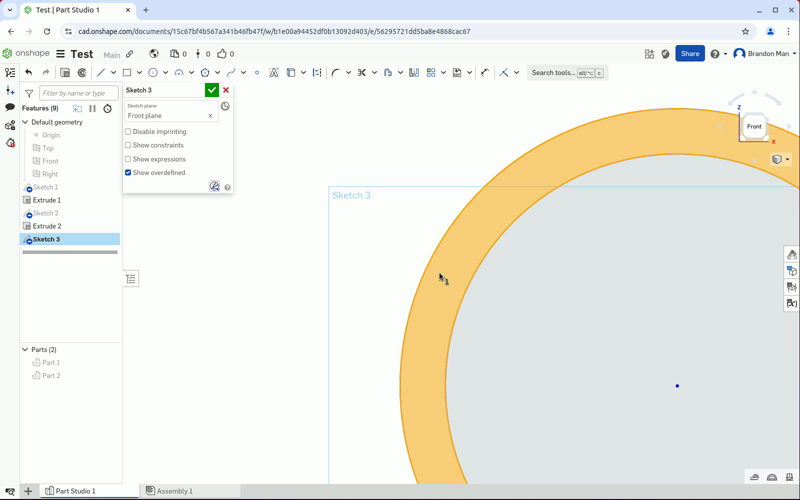
scroll(-6)
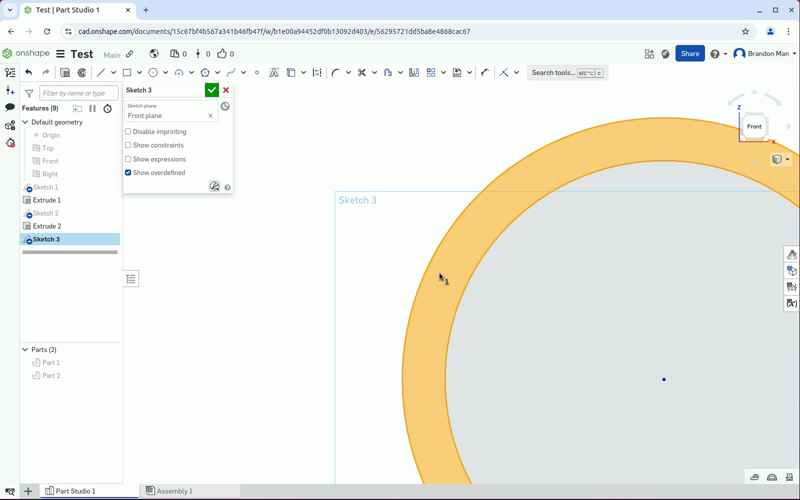
scroll(-6)
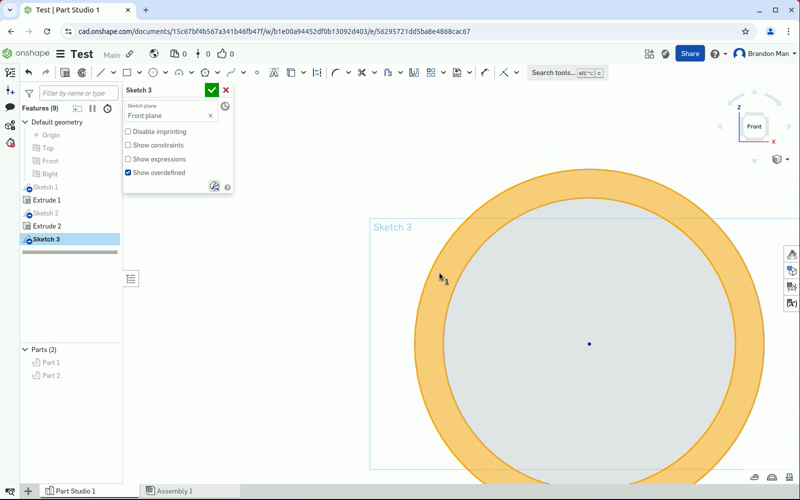
scroll(-6)
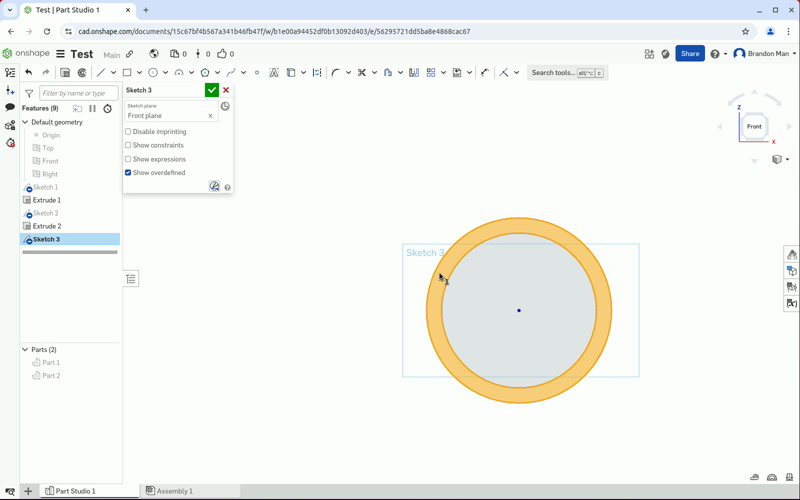
scroll(-6)
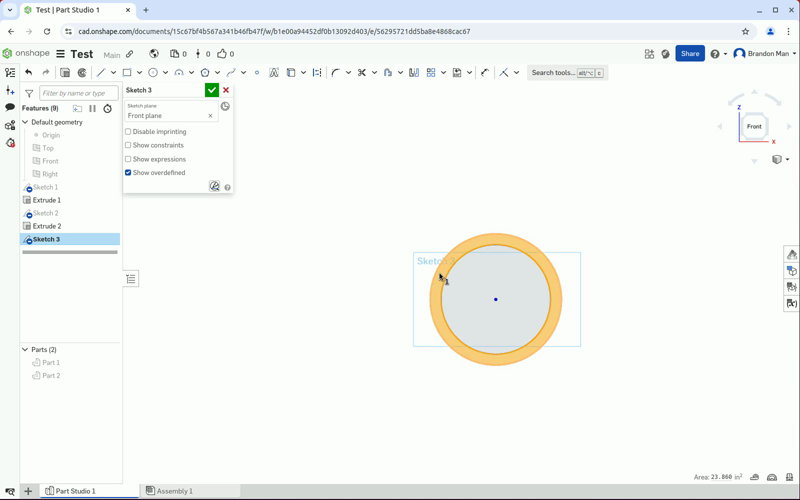
scroll(-6)
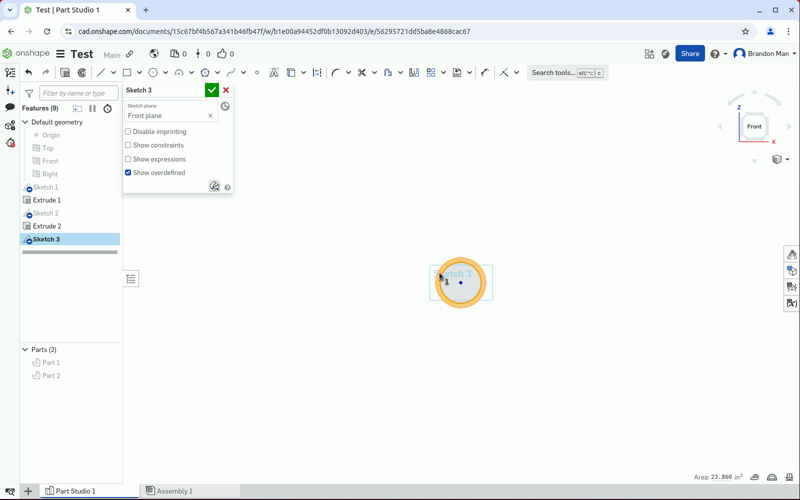
mouse_move(73, 352)
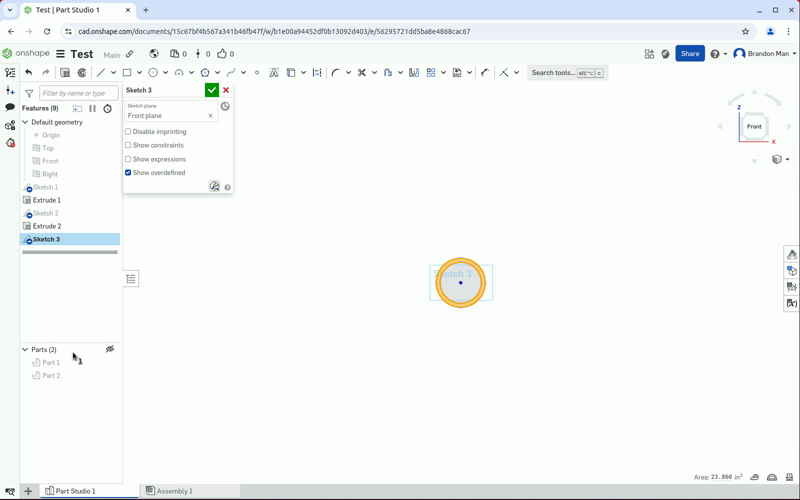
key(shift+y)
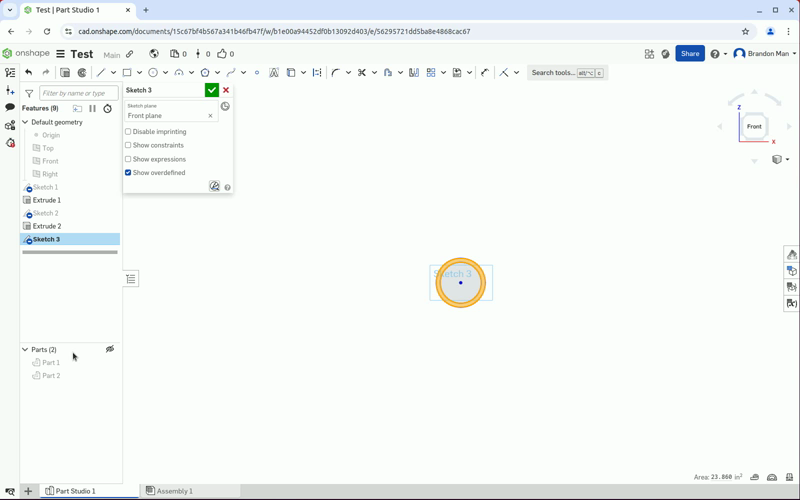
key(shift+e)
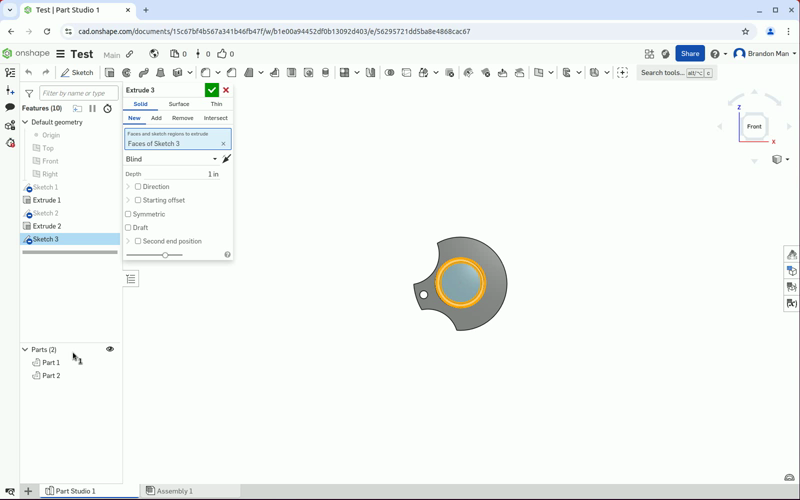
mouse_move(143, 106)
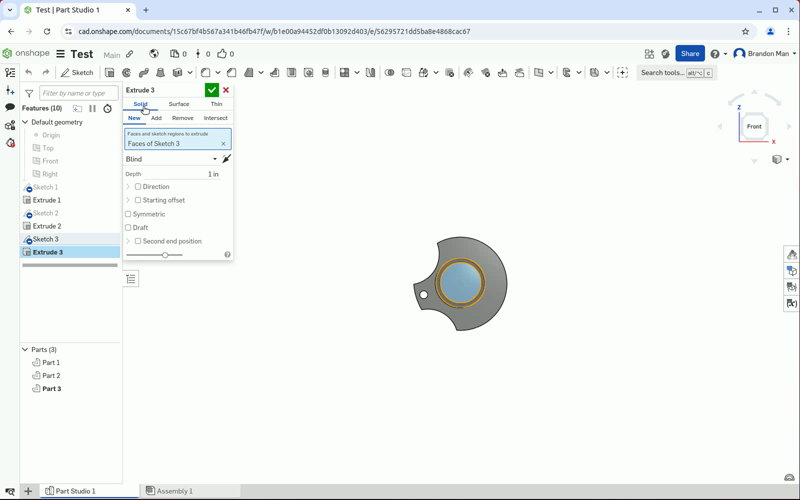
click(143, 106)
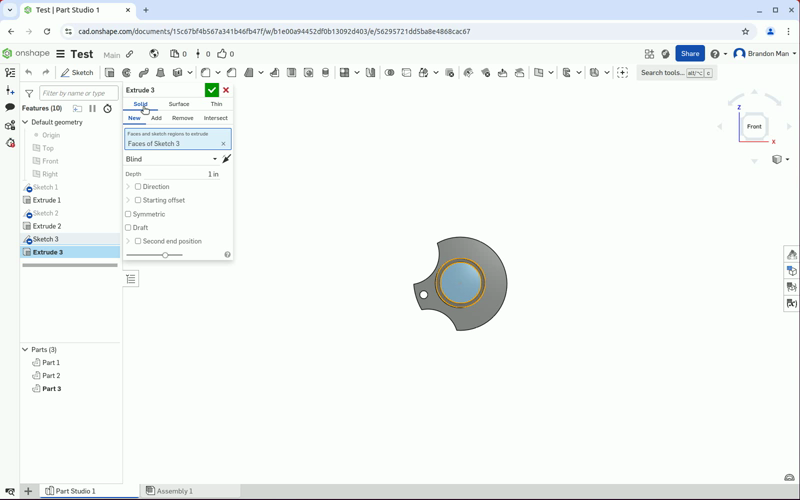
mouse_move(137, 120)
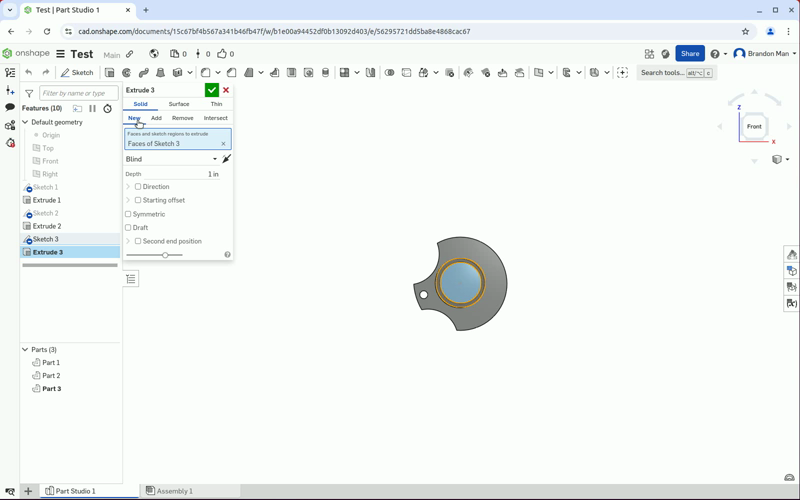
click(137, 120)
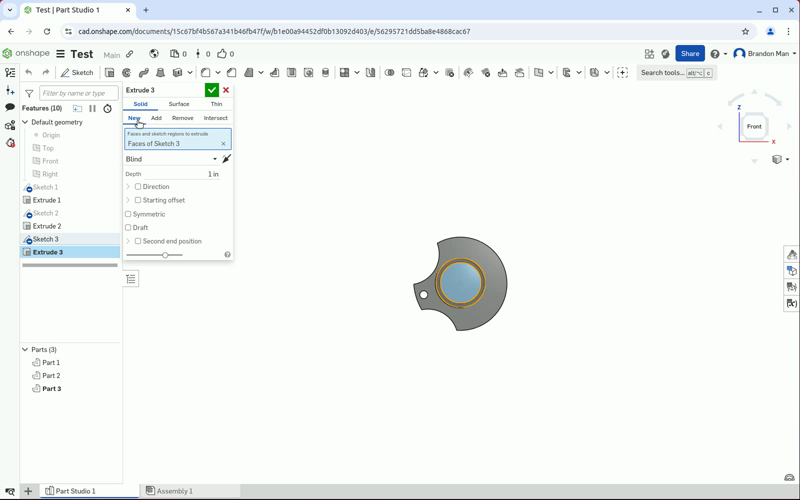
key(tab, 4)
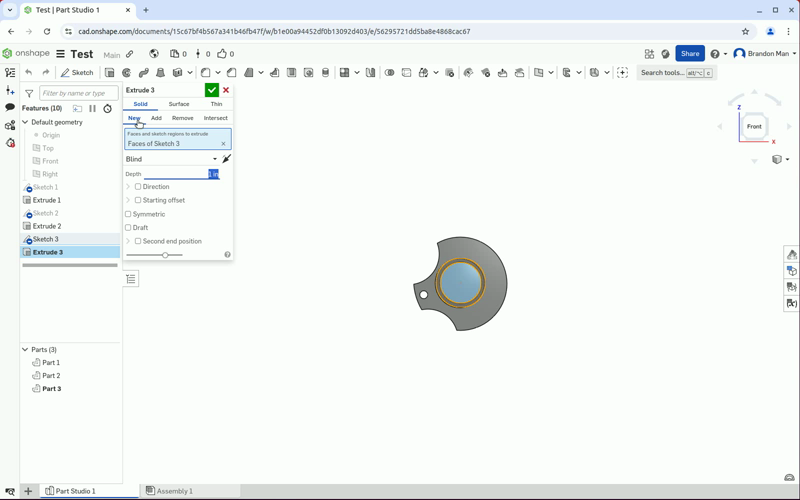
text(11.554)
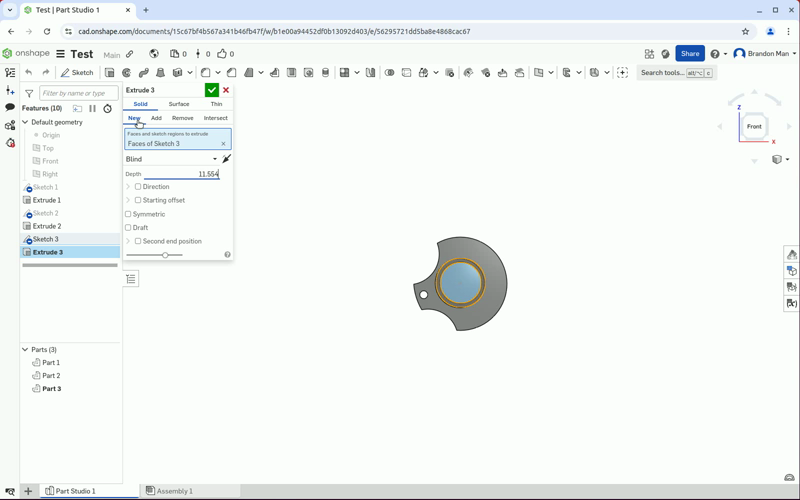
key(enter)
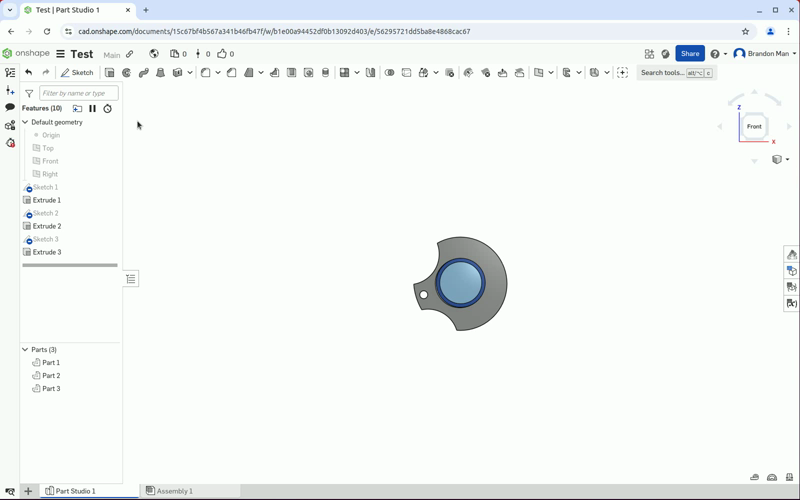
key(shift+h)
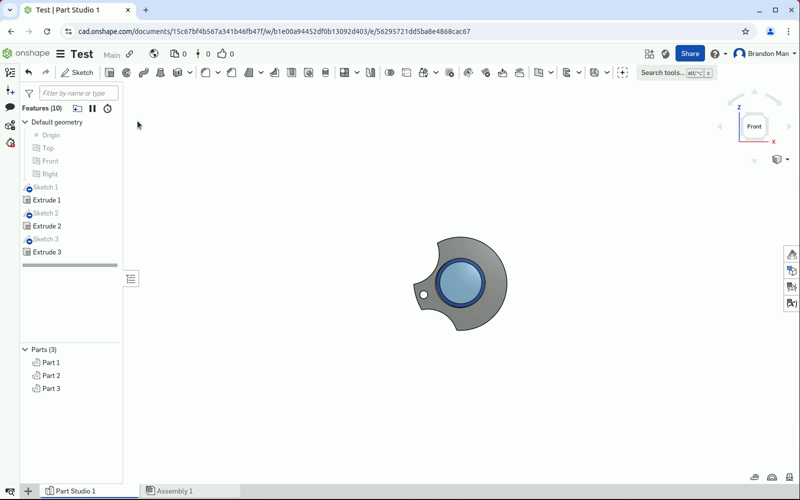
key(shift+h)
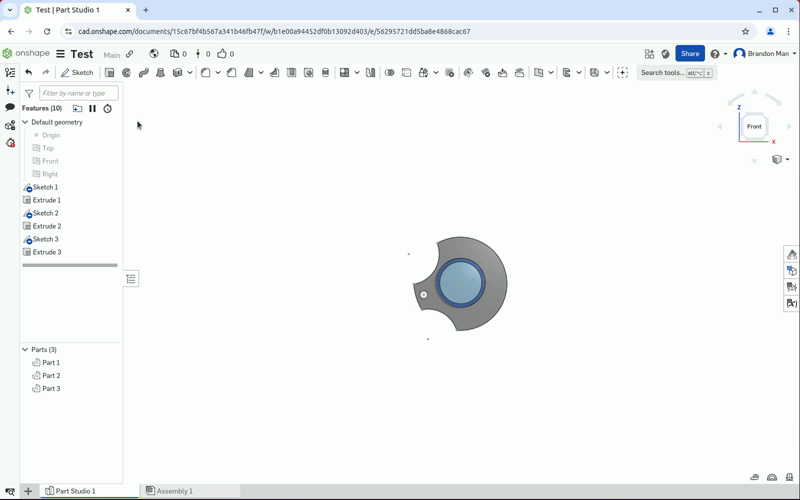
key(shift+7)
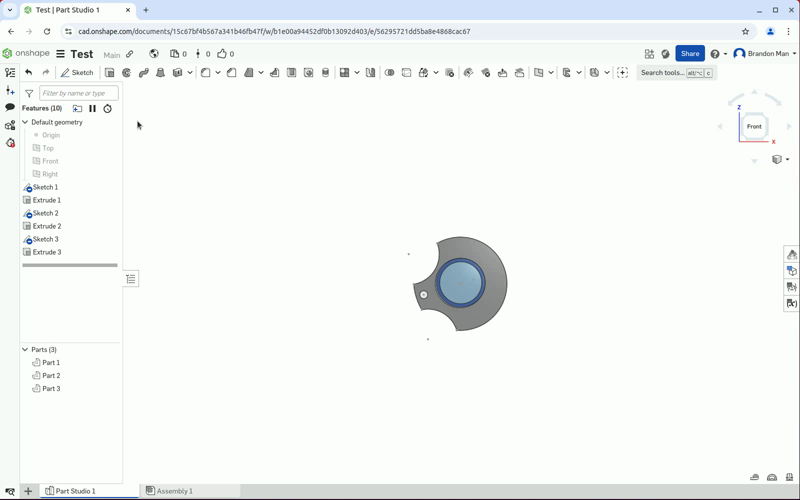
key(left, 2)
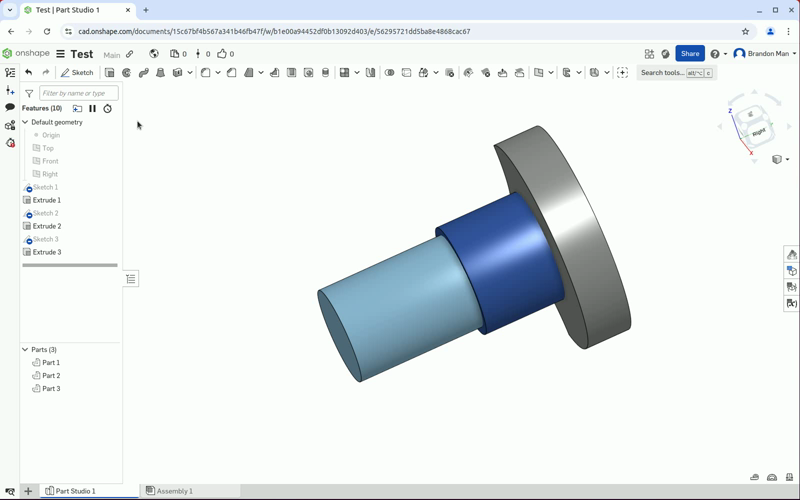
key(down, 2)
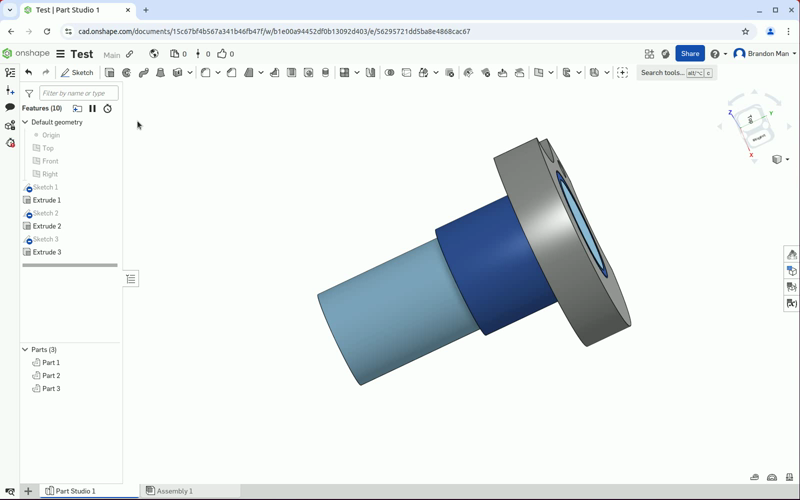
key(up, 2)
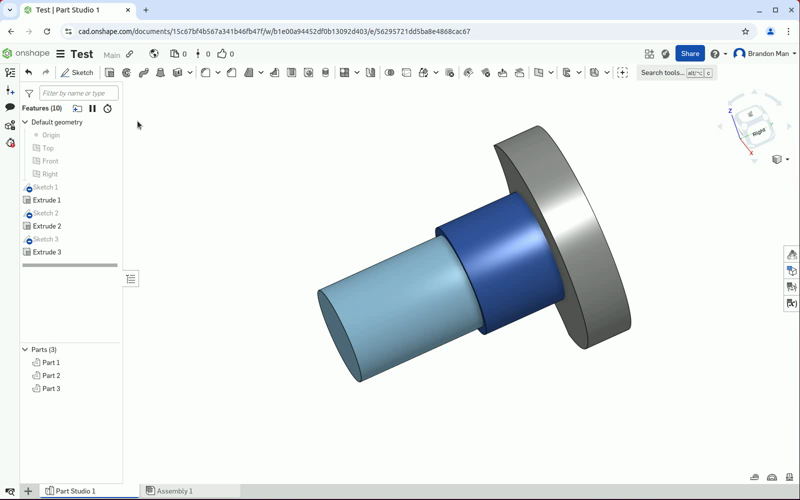
key(right, 2)
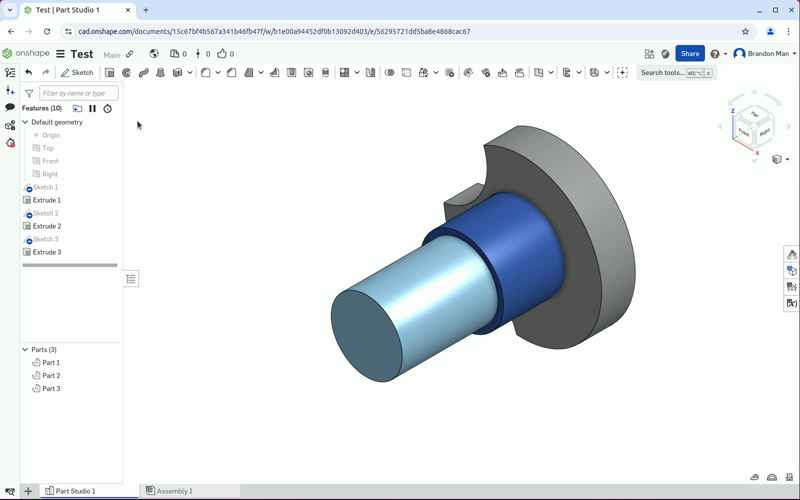
mouse_move(73, 189)
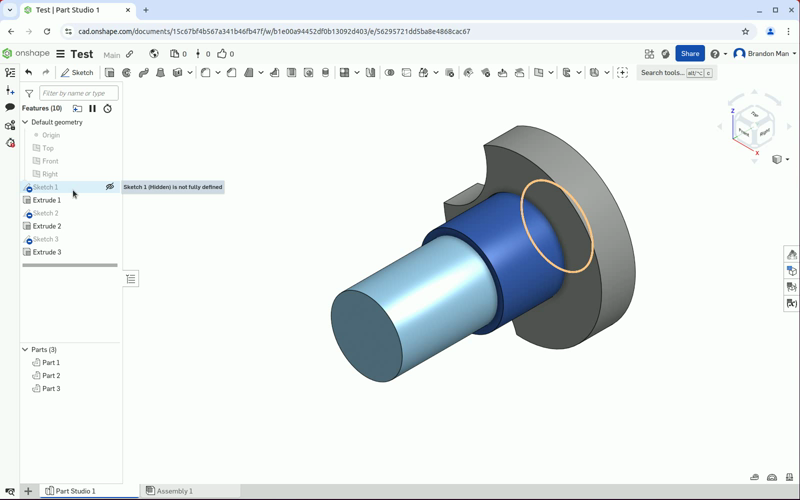
click(73, 189)